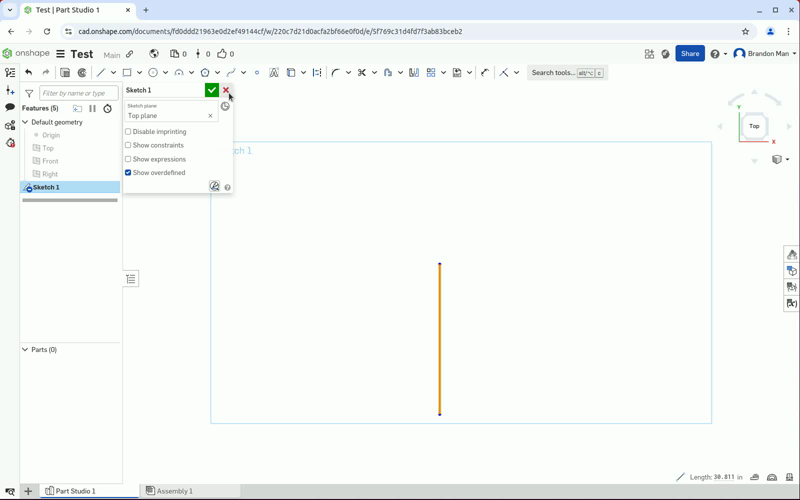
key(shift+h)
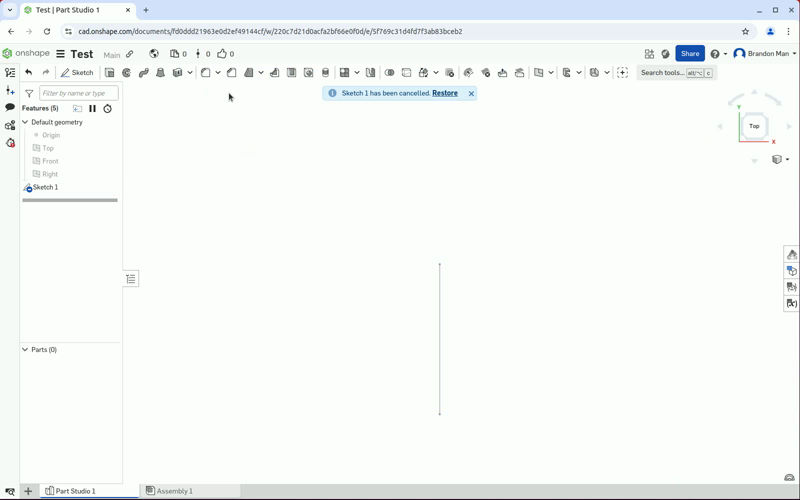
key(shift+s)
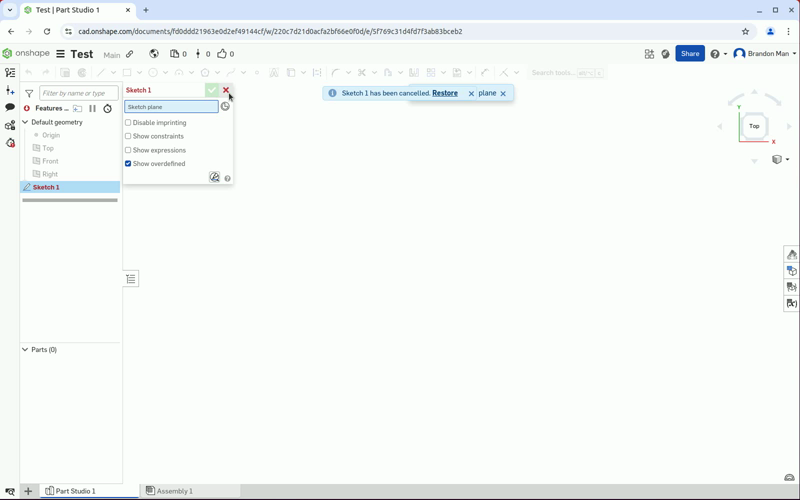
mouse_move(73, 150)
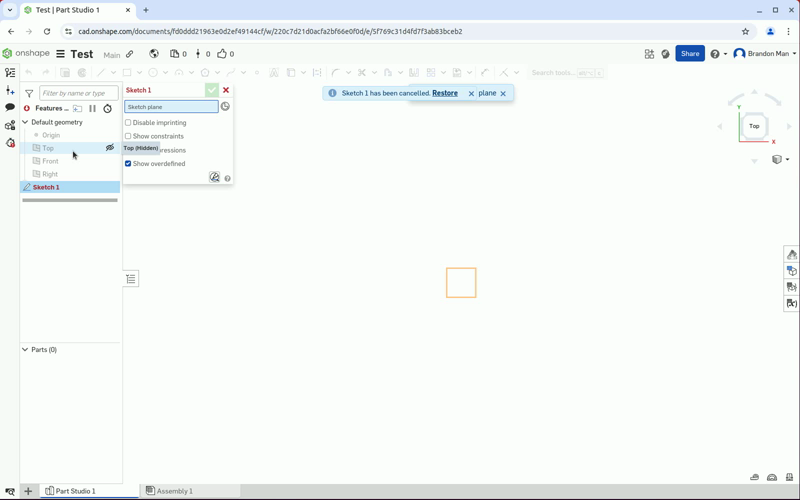
click(73, 150)
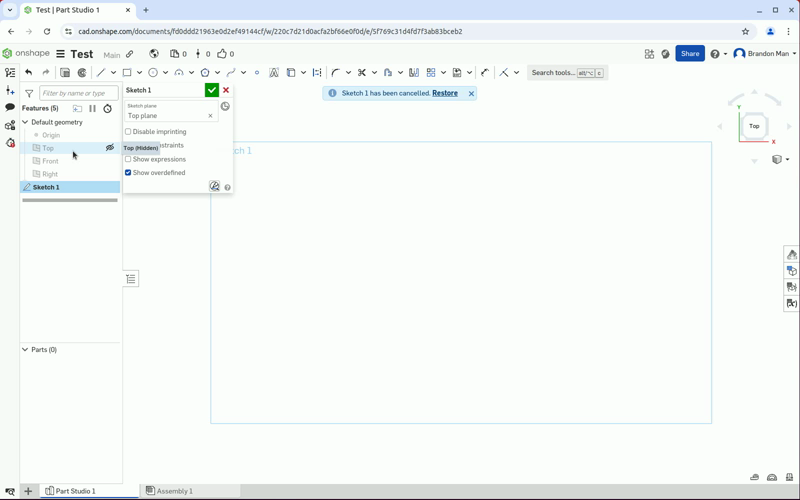
mouse_move(73, 352)
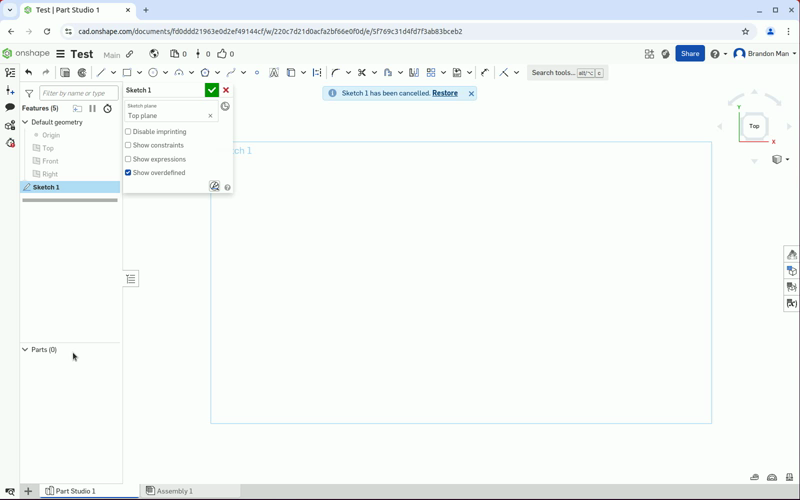
key(y)
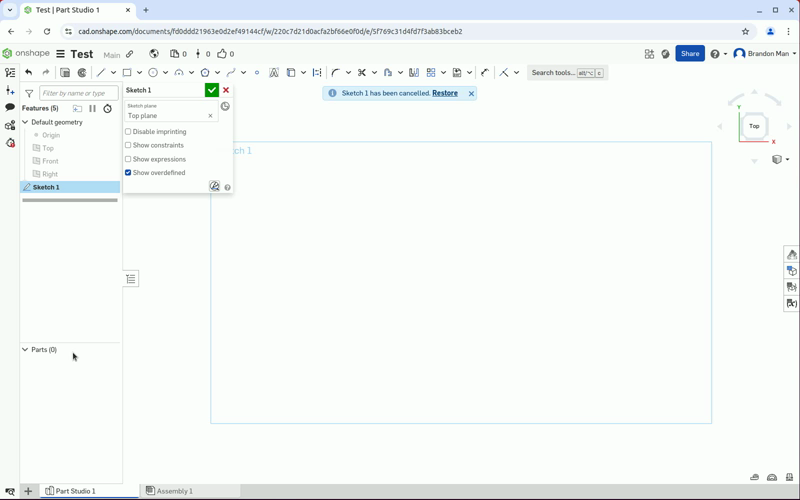
key(l)
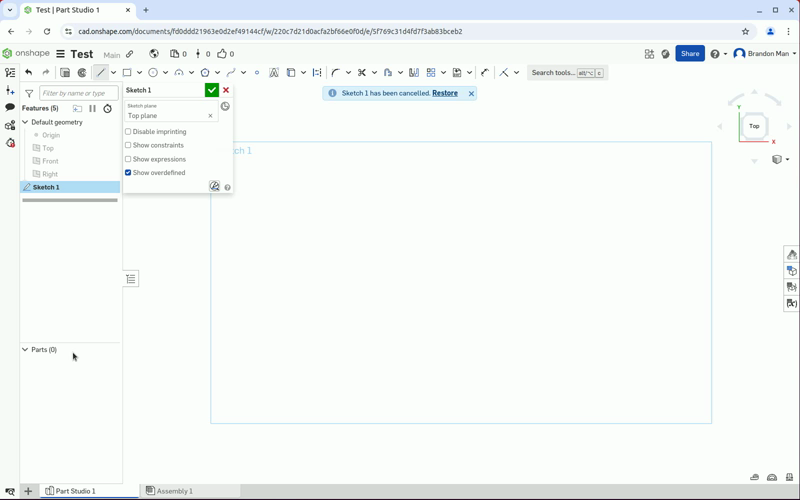
key_down(shift)
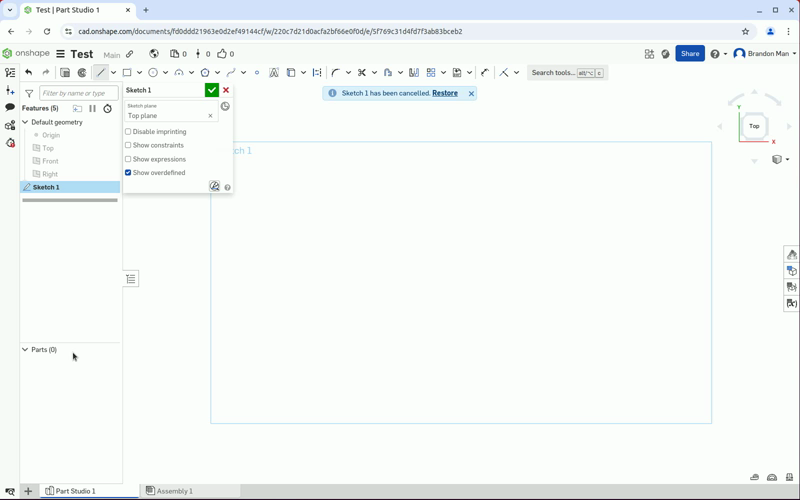
mouse_move(390, 395)
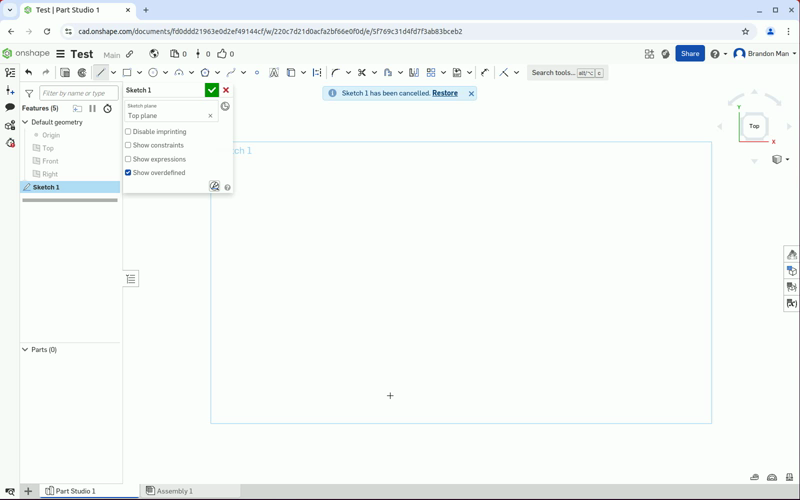
click(390, 395)
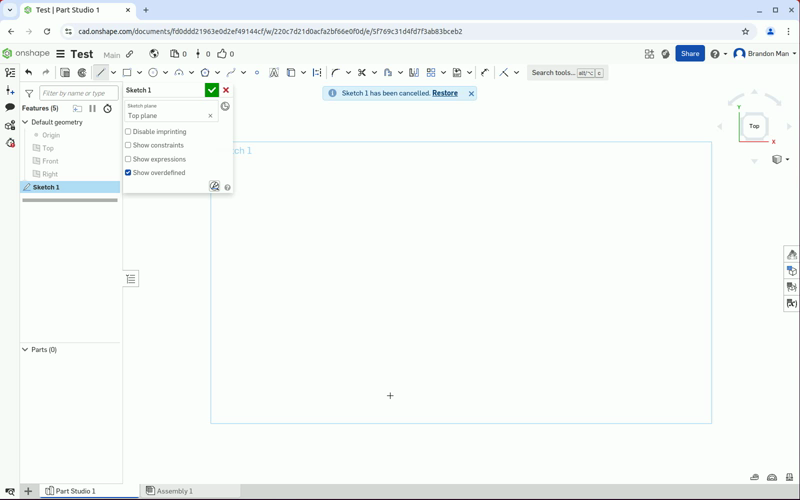
key_up(shift)
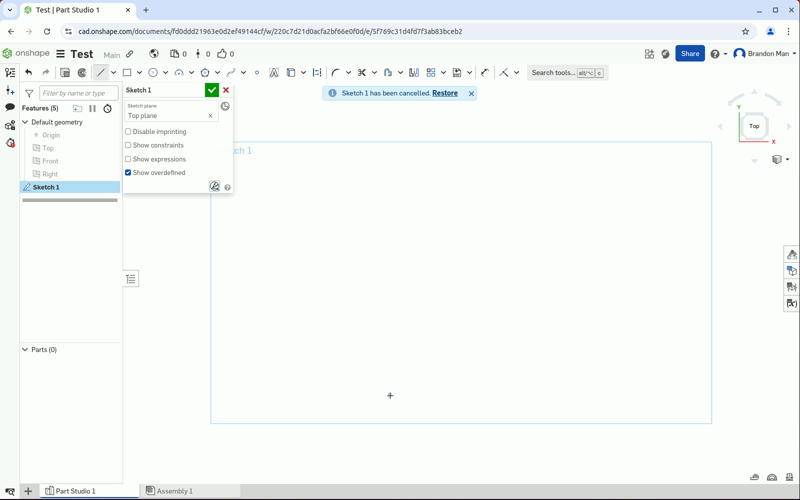
key_down(shift)
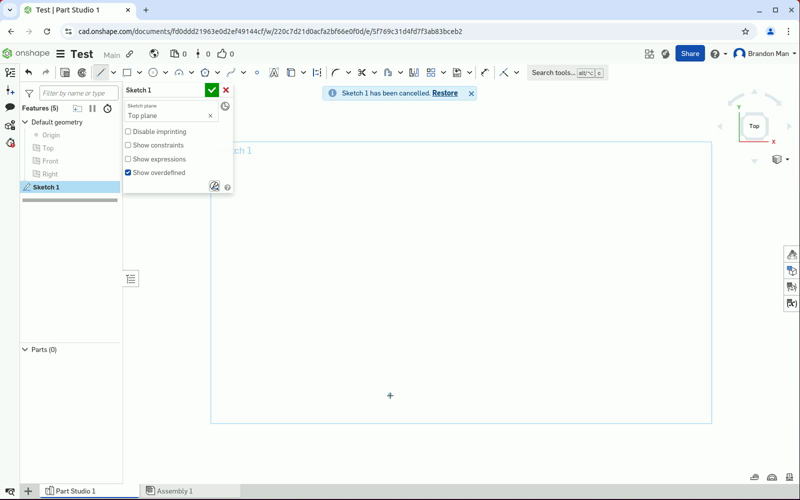
mouse_move(529, 395)
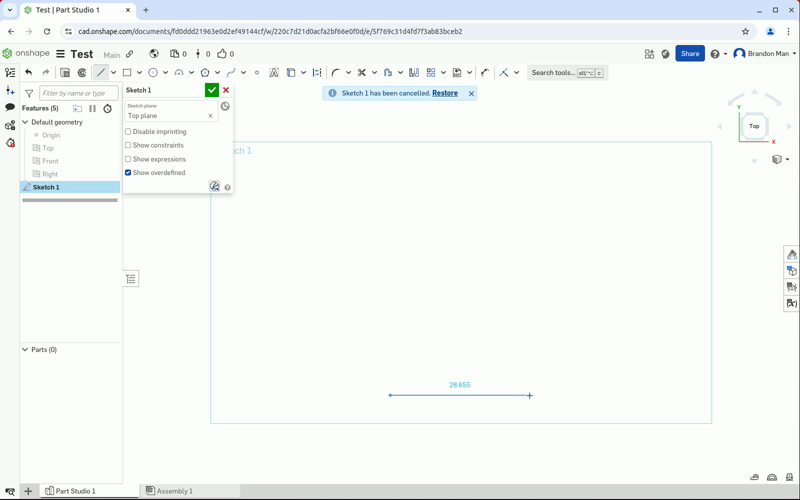
click(529, 395)
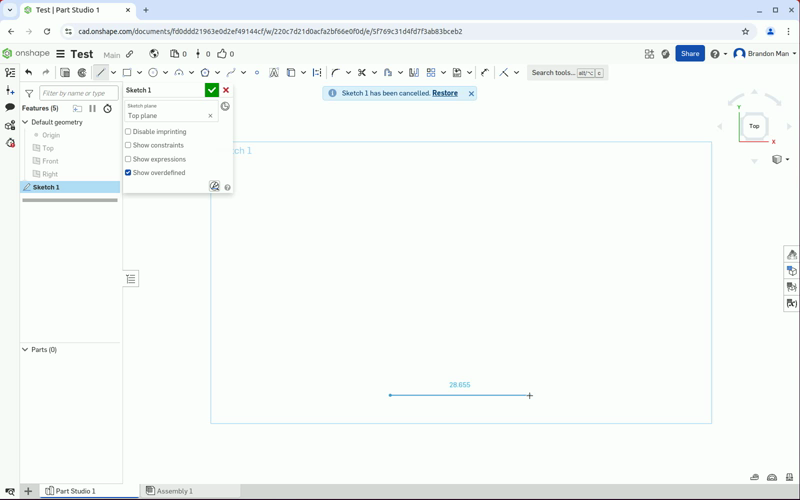
key_up(shift)
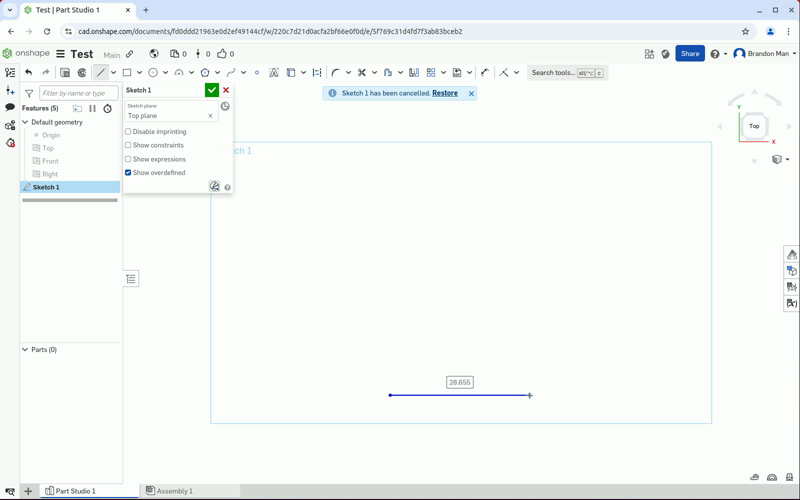
key_down(shift)
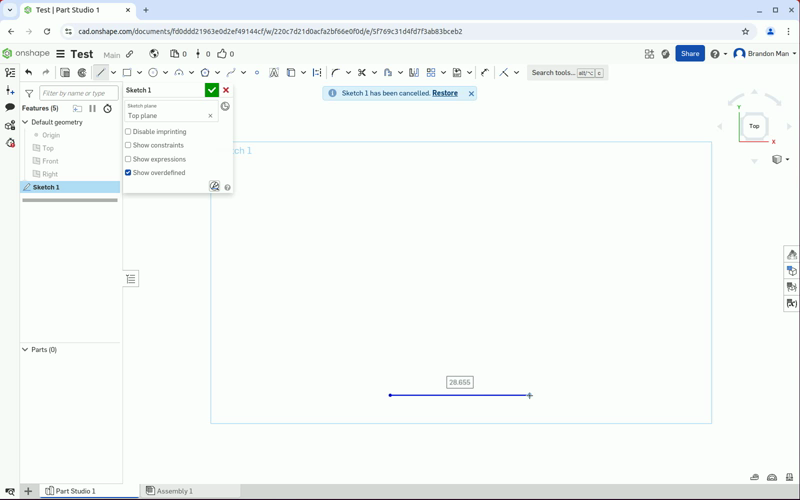
mouse_move(529, 185)
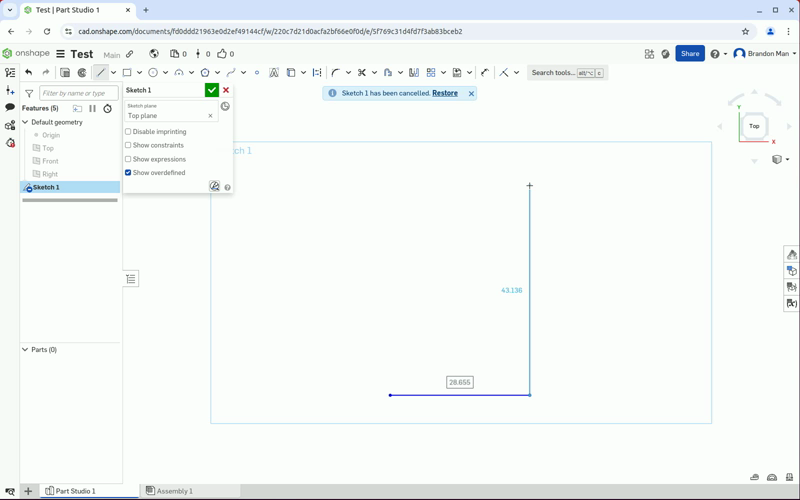
click(529, 185)
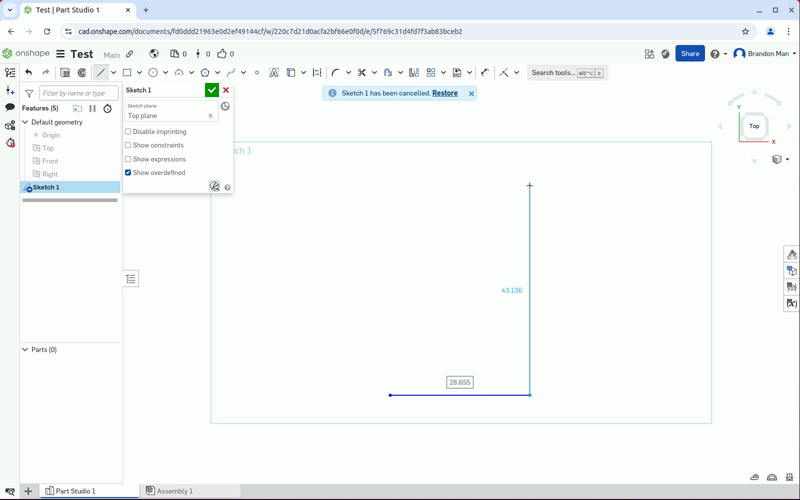
key_up(shift)
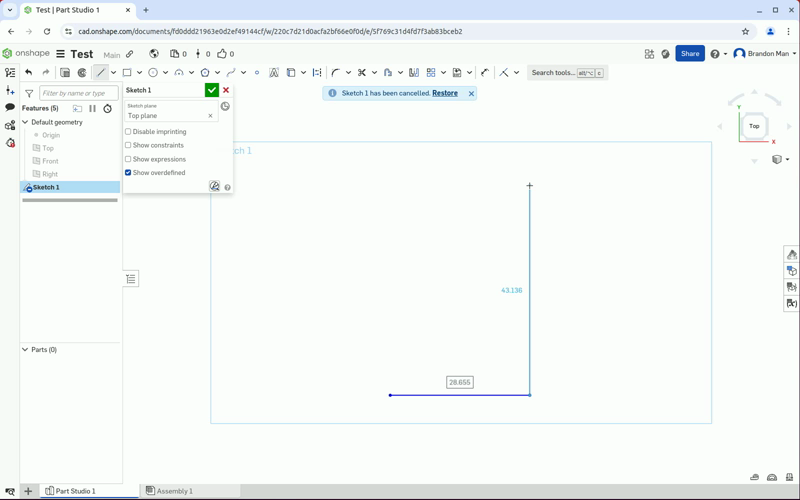
key_down(shift)
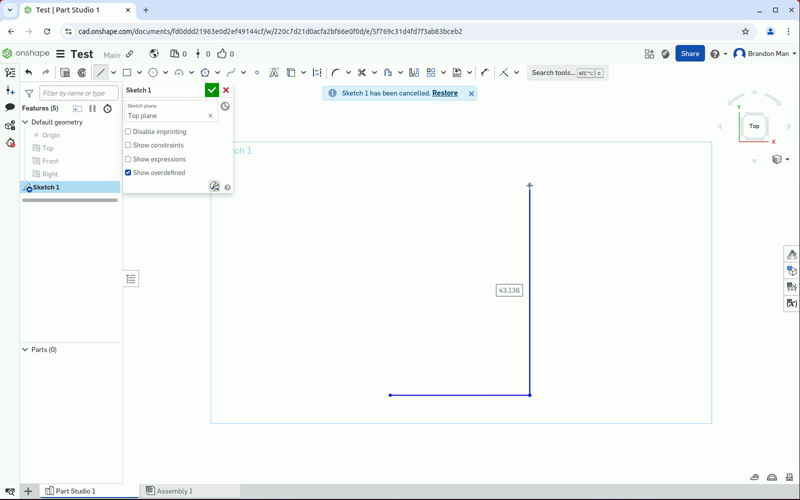
mouse_move(390, 185)
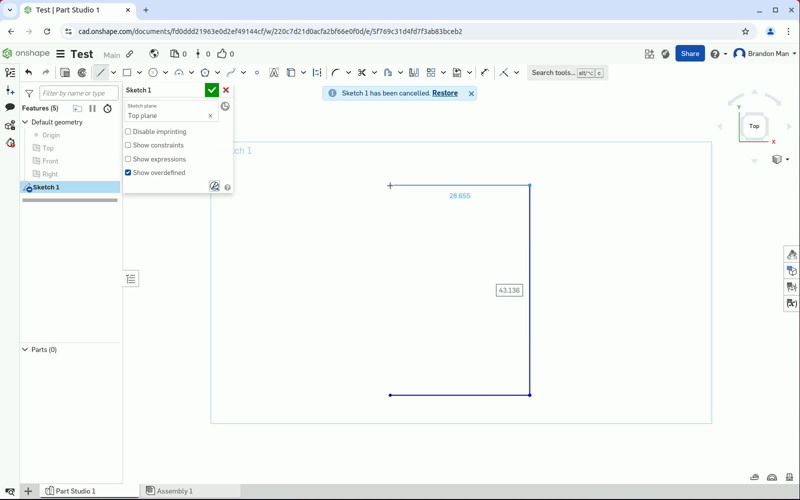
click(390, 185)
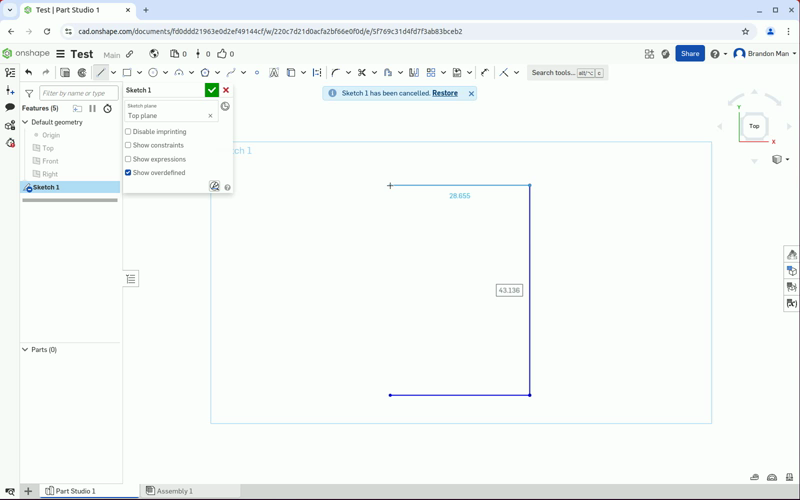
key_up(shift)
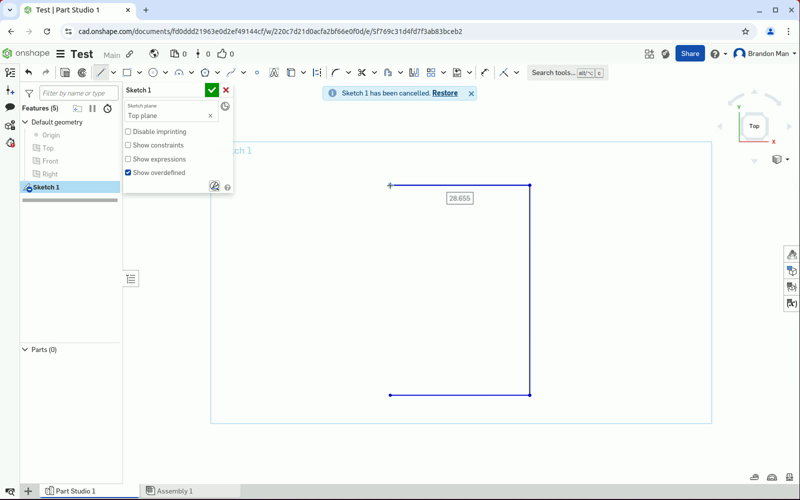
key_down(shift)
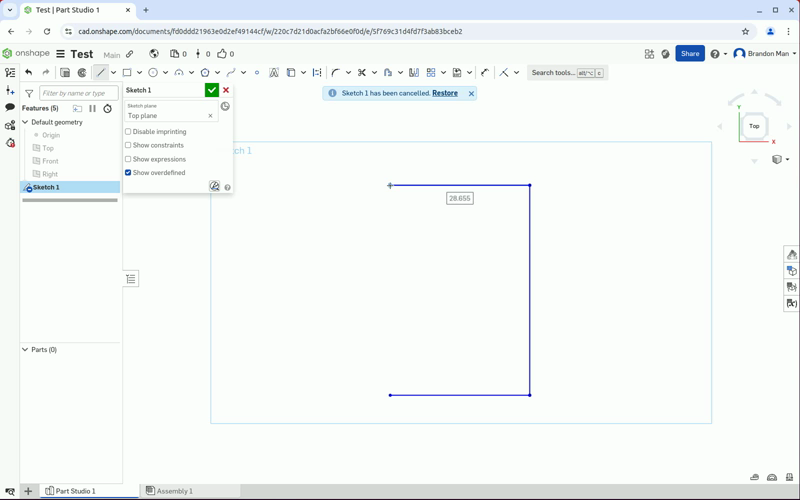
mouse_move(390, 395)
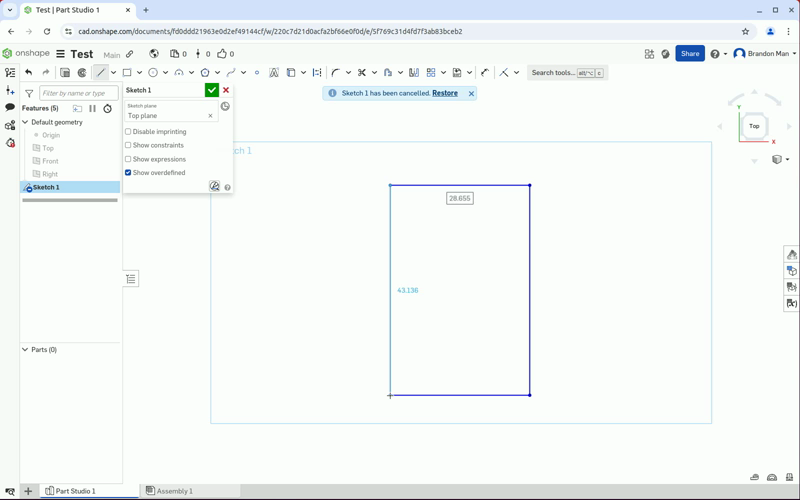
key_up(shift)
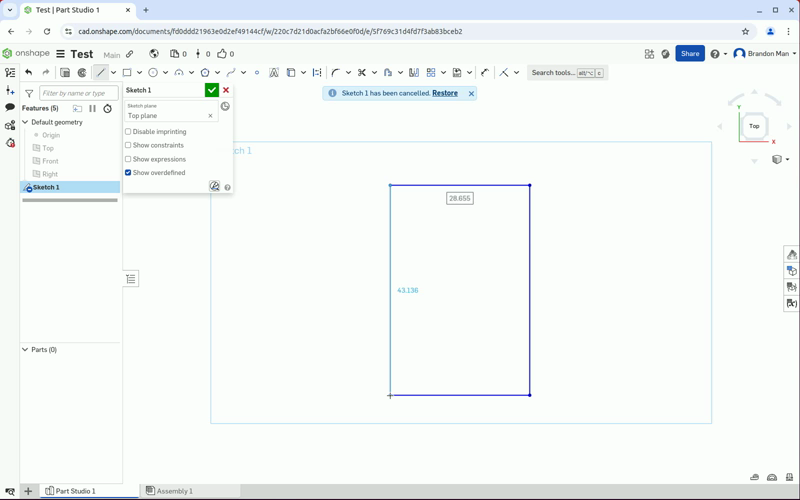
click(390, 395)
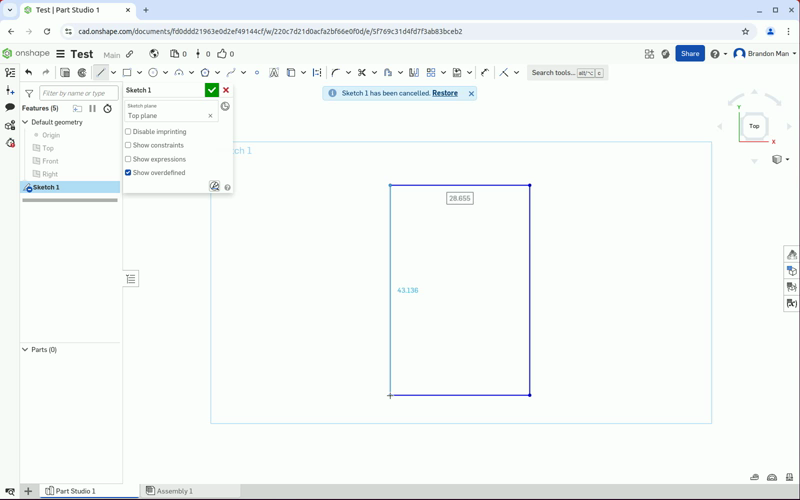
key(esc)
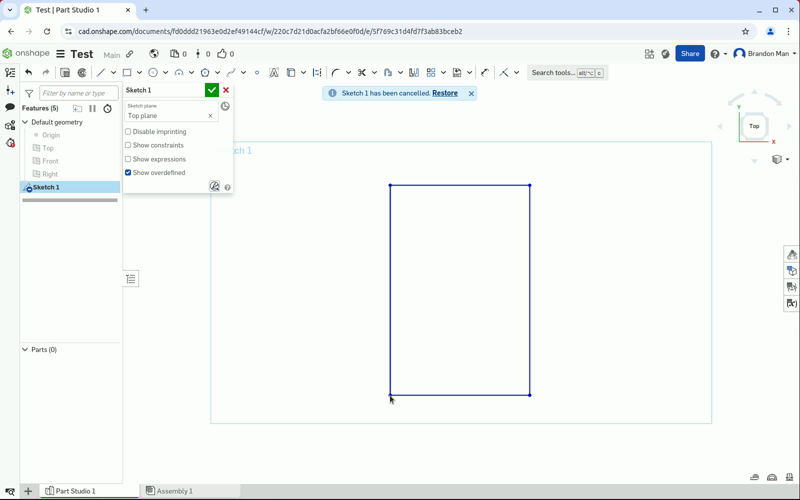
mouse_move(474, 323)
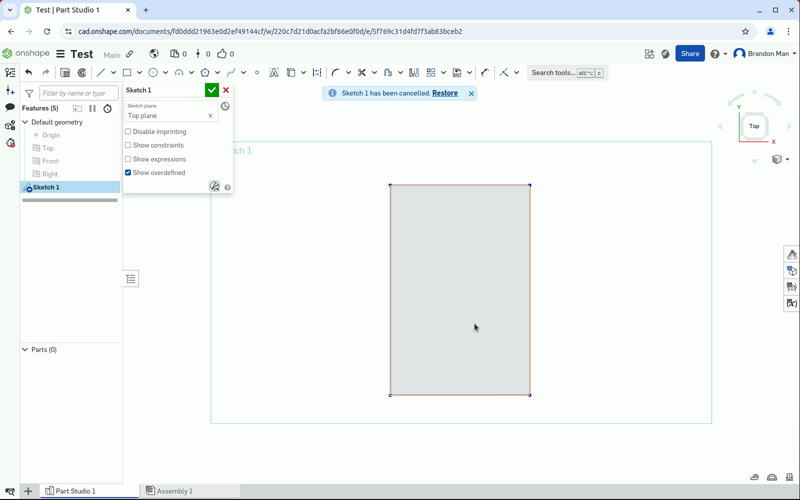
click(474, 323)
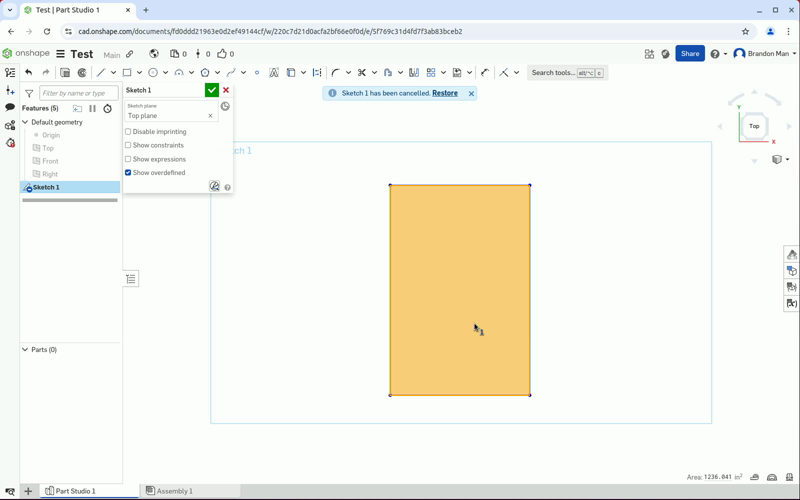
mouse_move(73, 352)
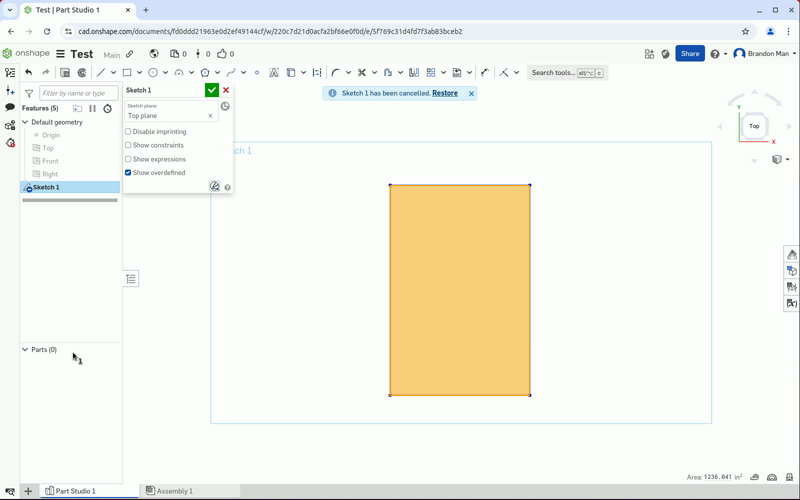
key(shift+y)
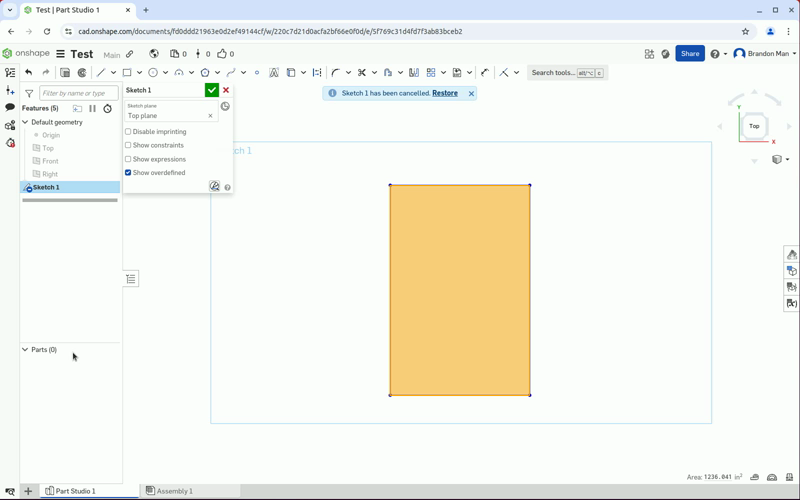
key(shift+e)
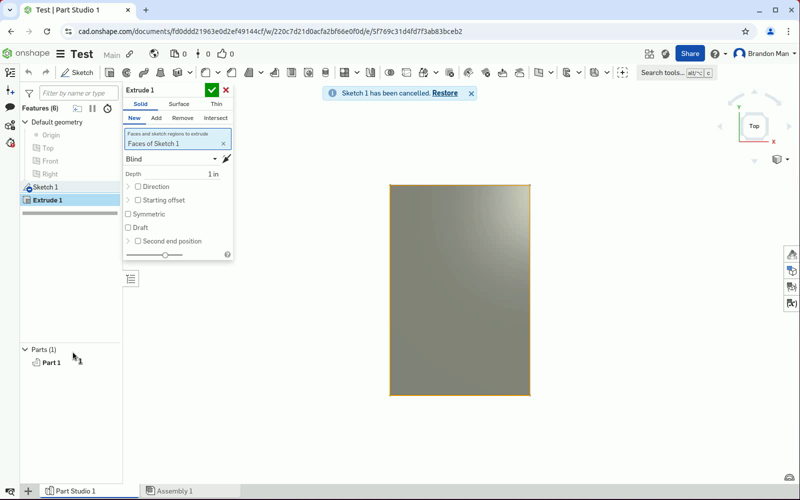
mouse_move(143, 106)
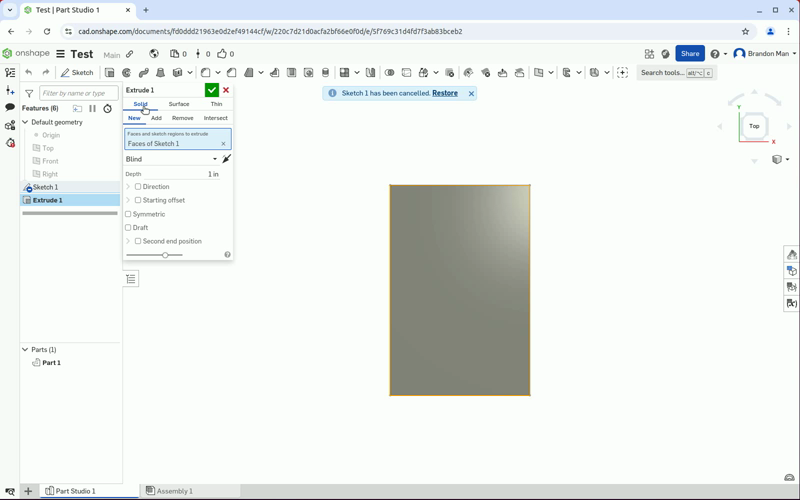
click(143, 106)
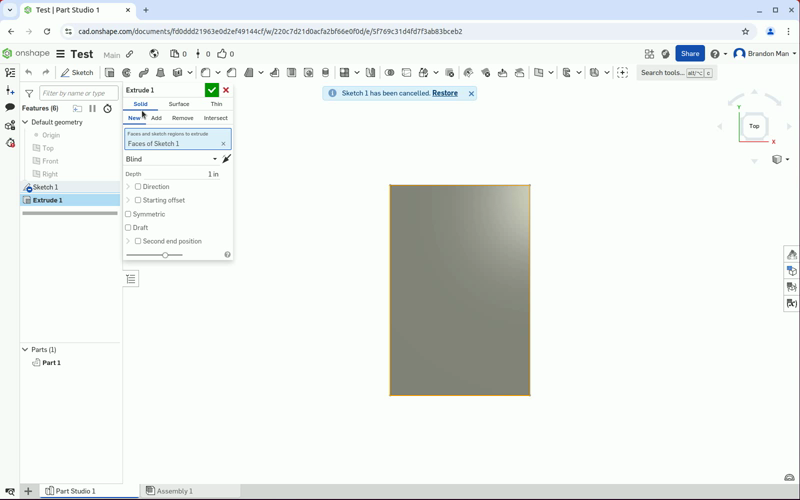
mouse_move(137, 120)
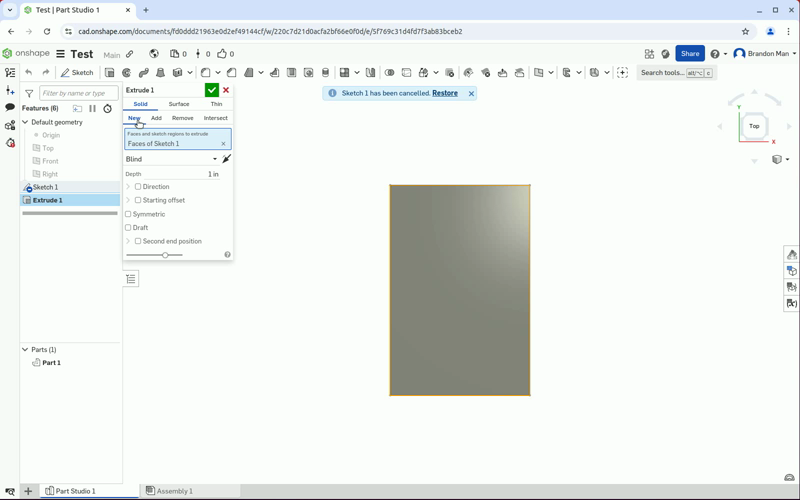
click(137, 120)
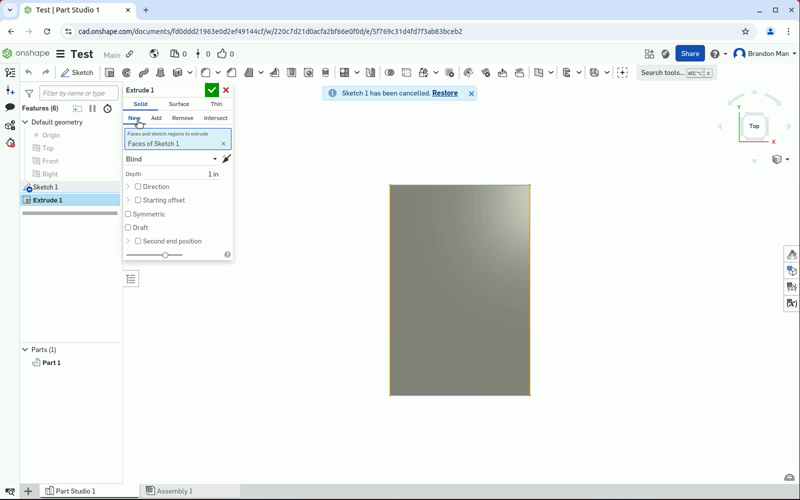
key(tab, 4)
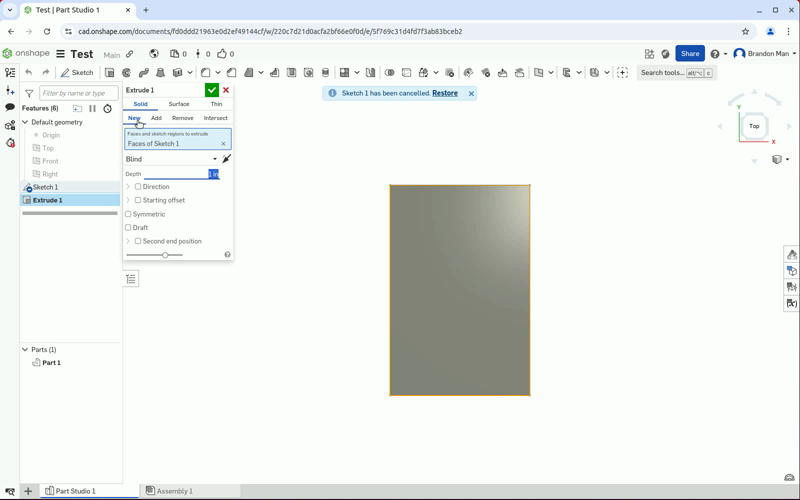
text(0.963)
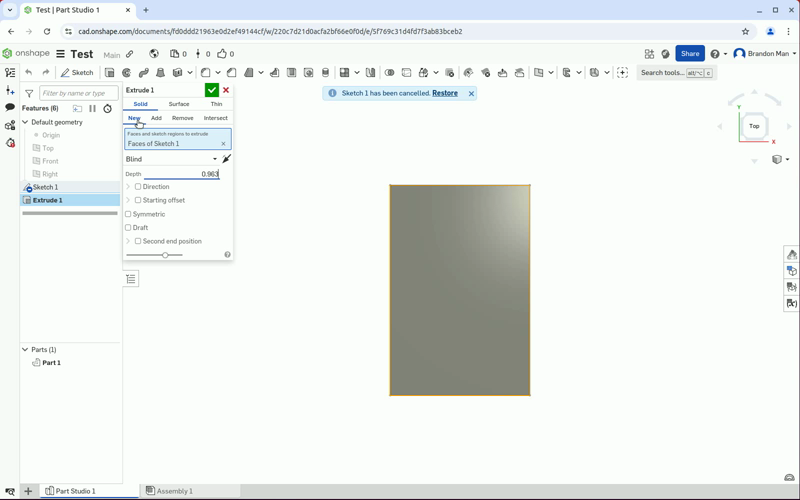
key(enter)
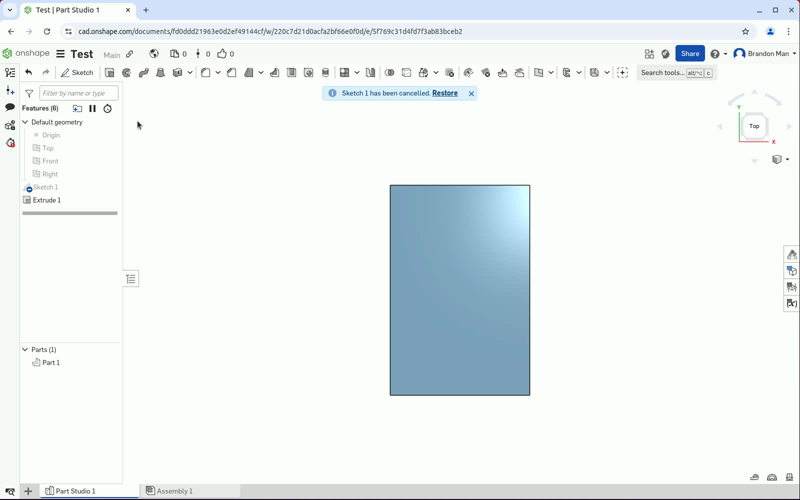
key(shift+h)
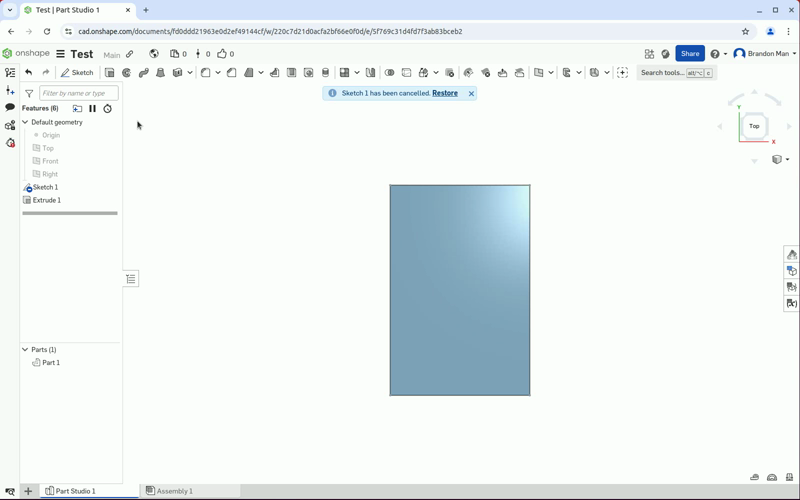
key(shift+h)
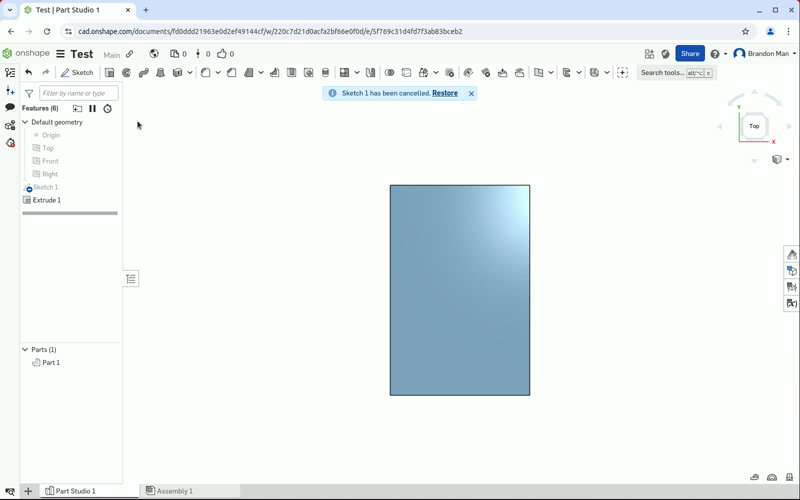
mouse_move(73, 189)
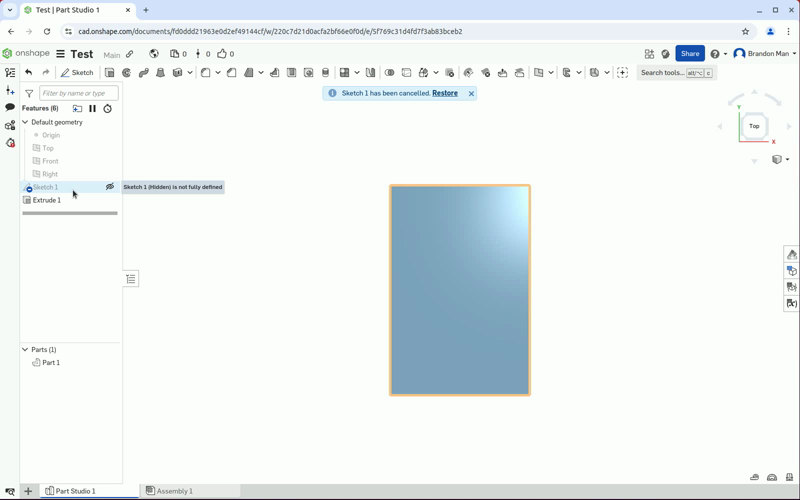
click(73, 189)
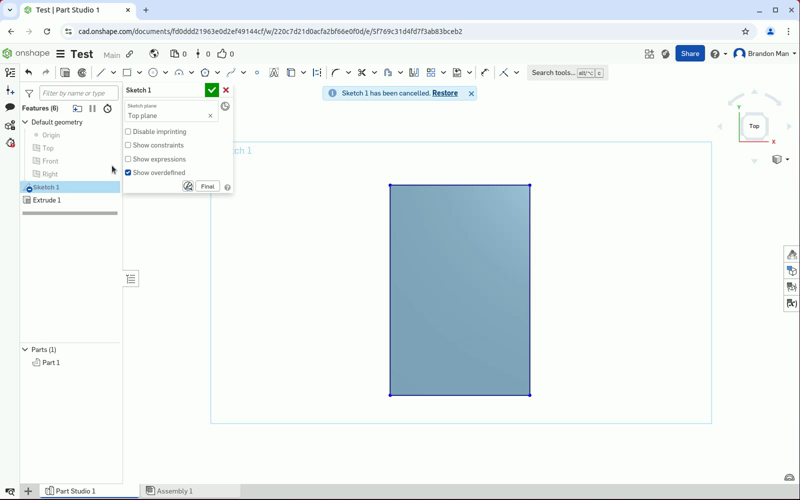
mouse_move(229, 92)
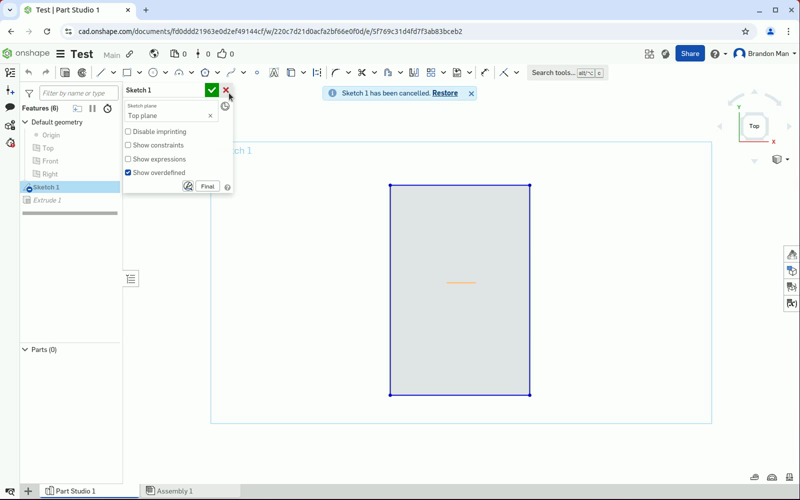
click(229, 92)
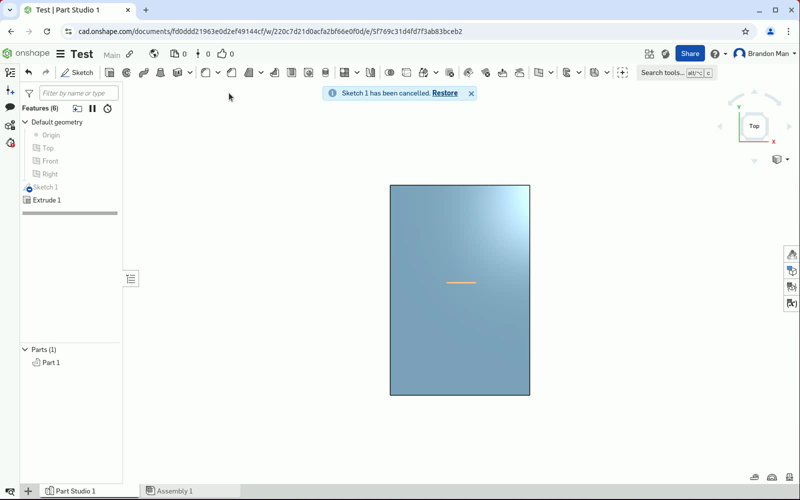
mouse_move(541, 75)
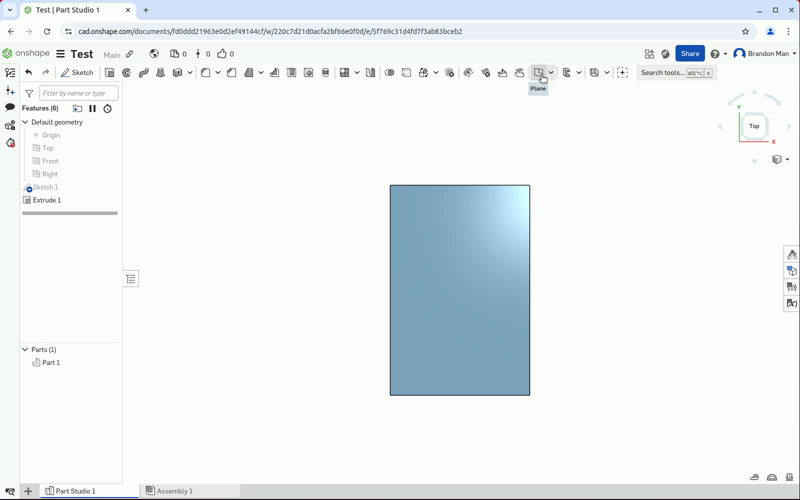
click(541, 75)
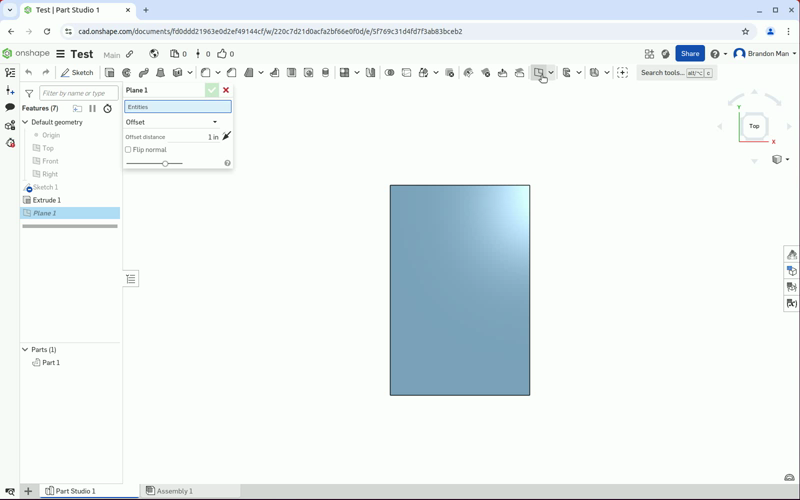
mouse_move(73, 150)
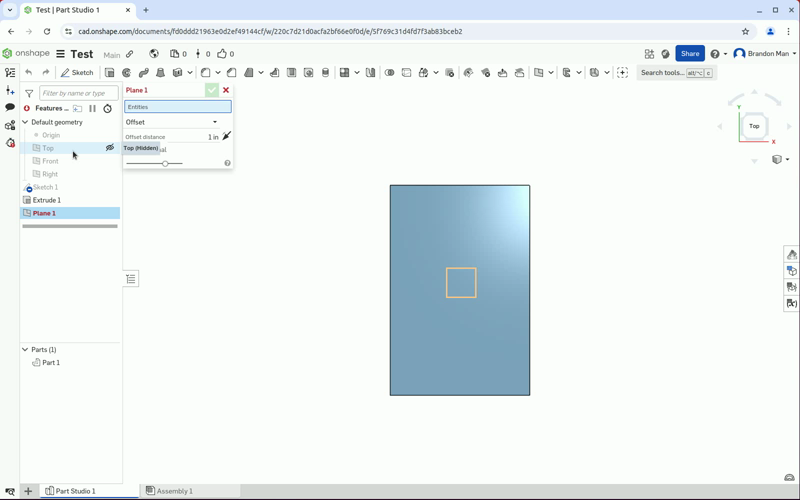
click(73, 150)
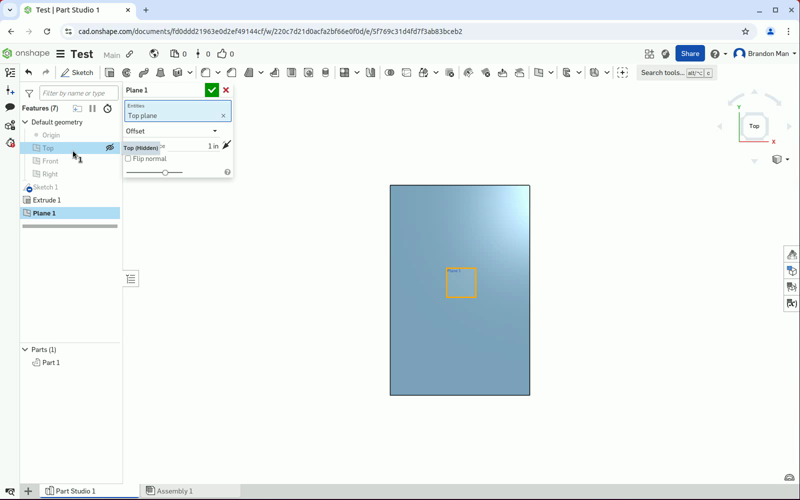
key(tab, 2)
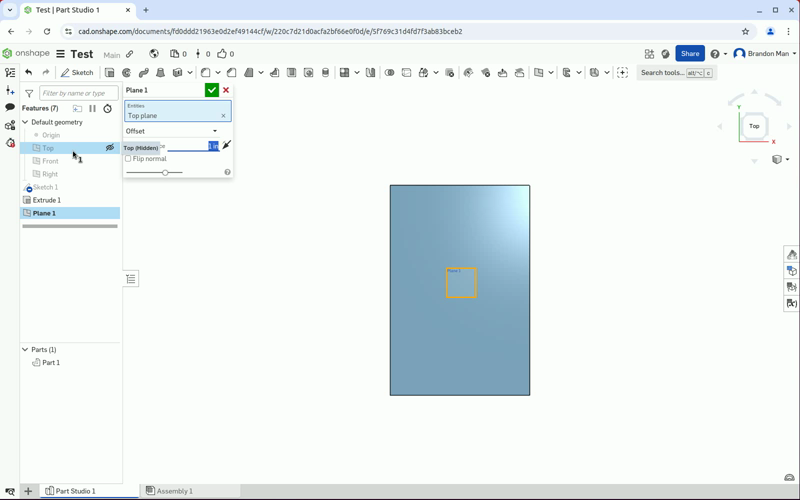
text(0.955)
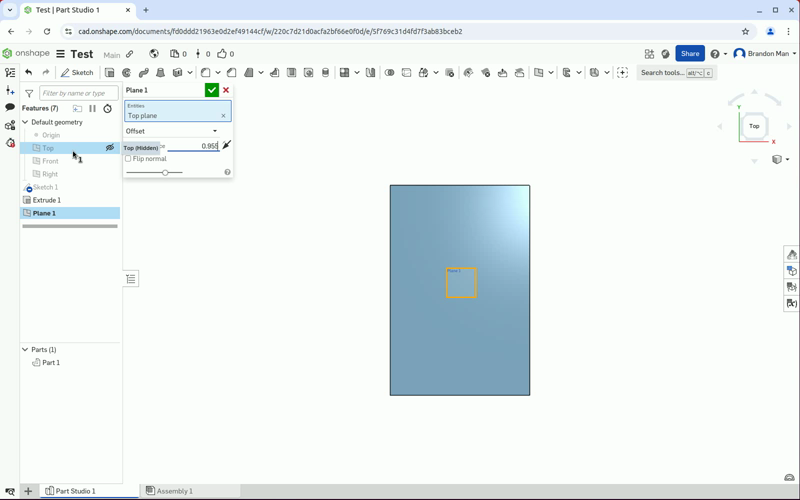
key(enter, 2)
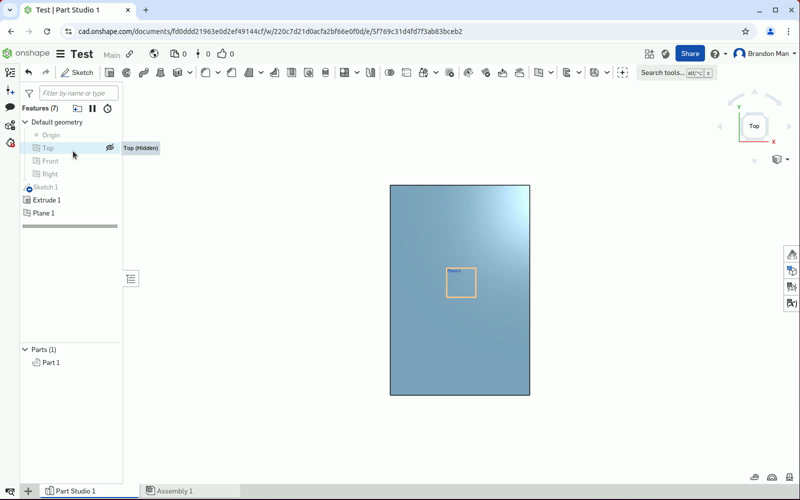
key(shift+s)
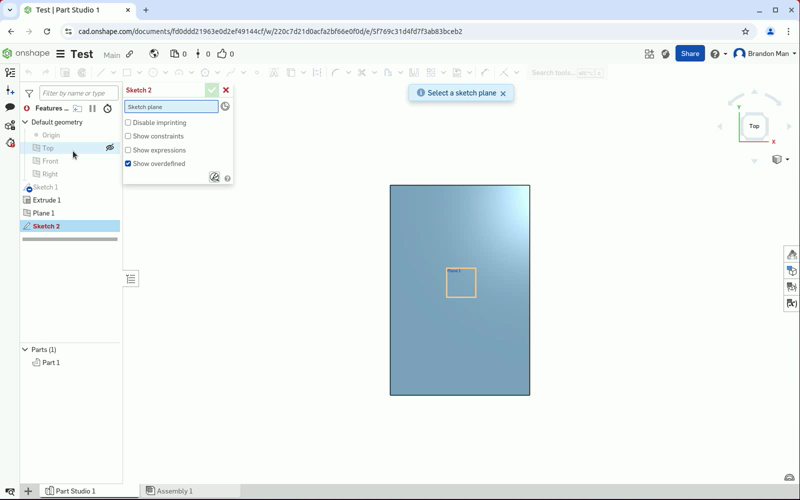
mouse_move(73, 215)
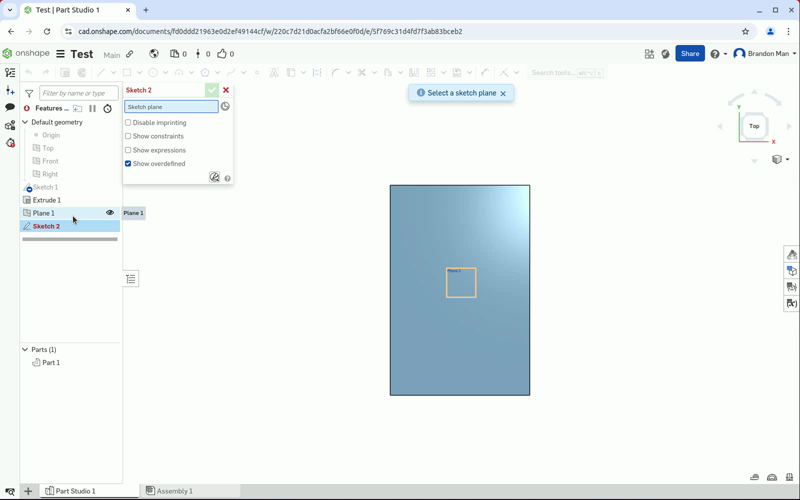
click(73, 215)
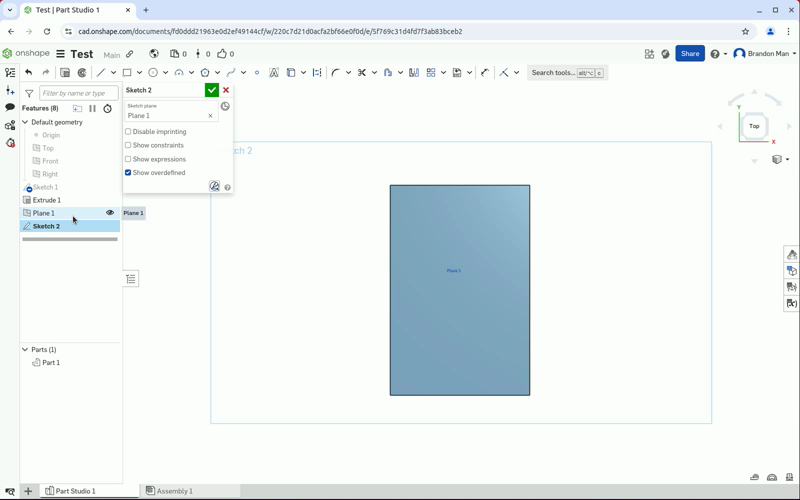
mouse_move(73, 352)
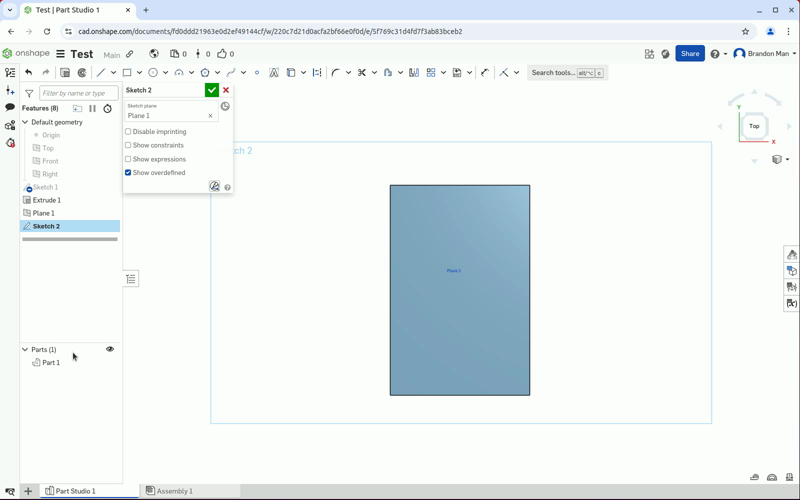
key(y)
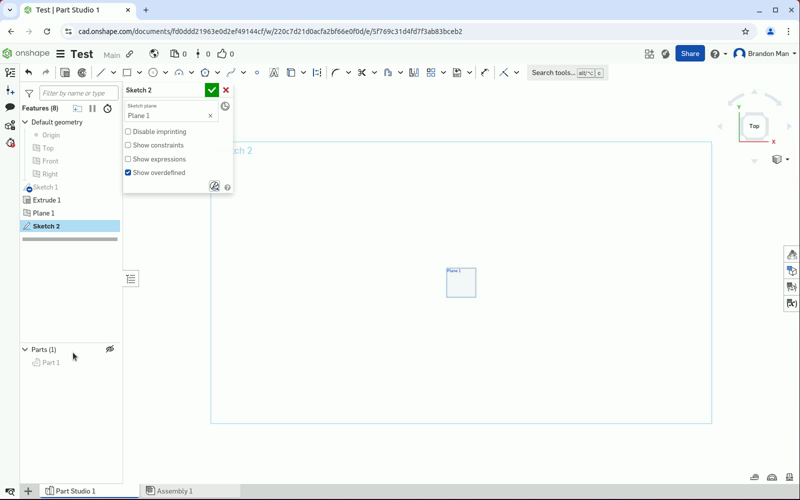
key(l)
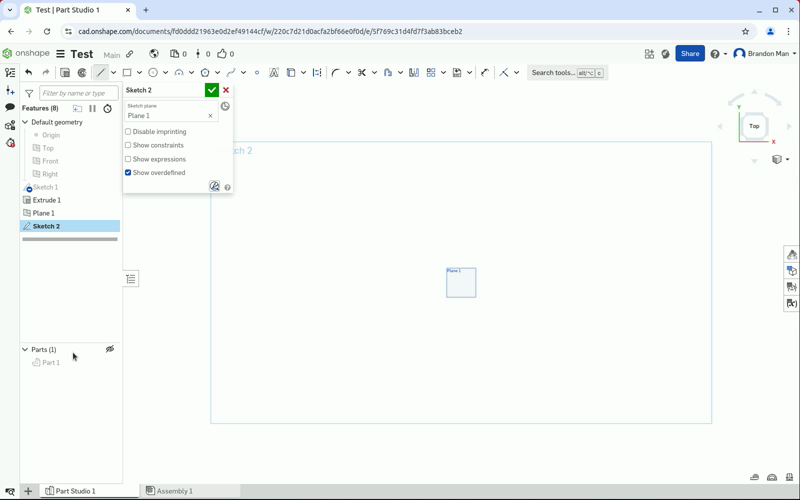
key_down(shift)
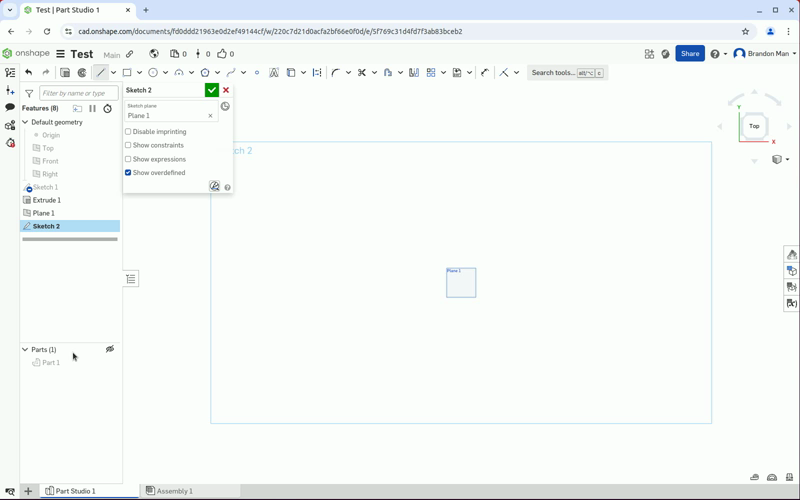
mouse_move(526, 395)
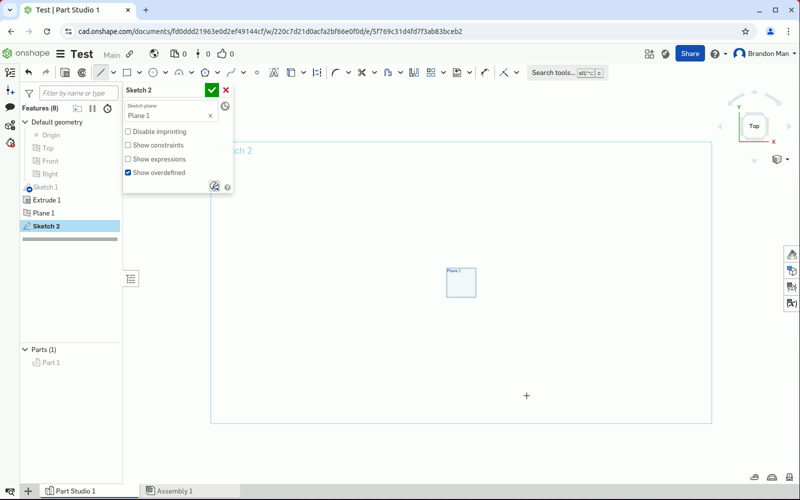
click(526, 395)
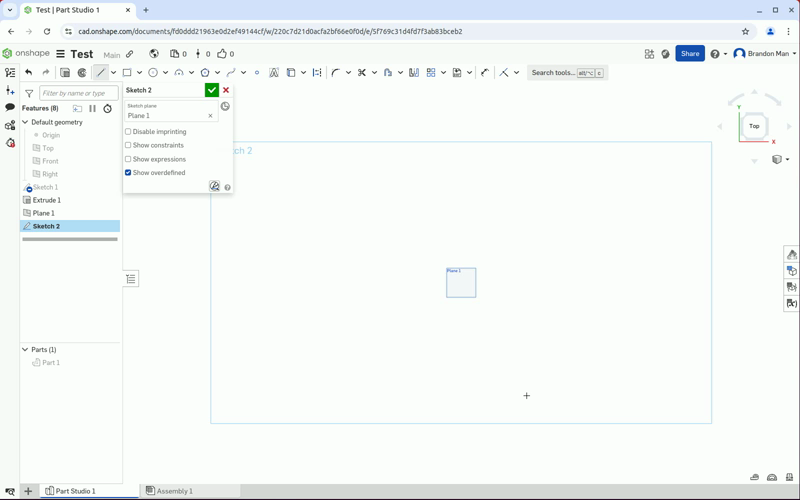
key_up(shift)
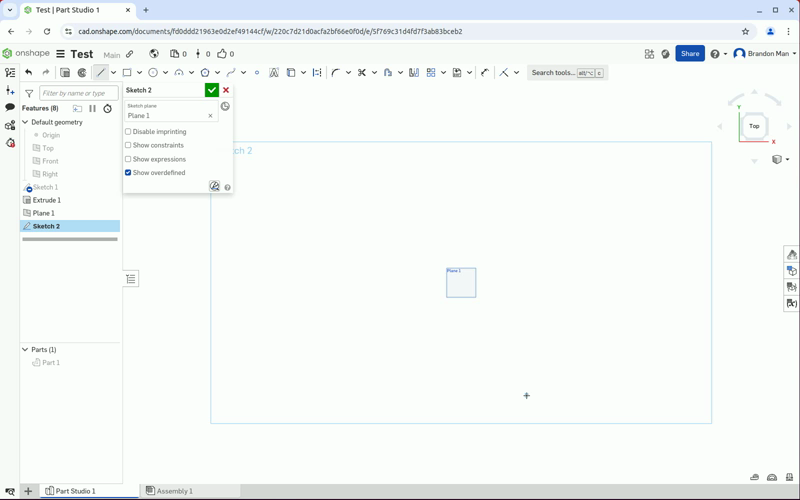
key_down(shift)
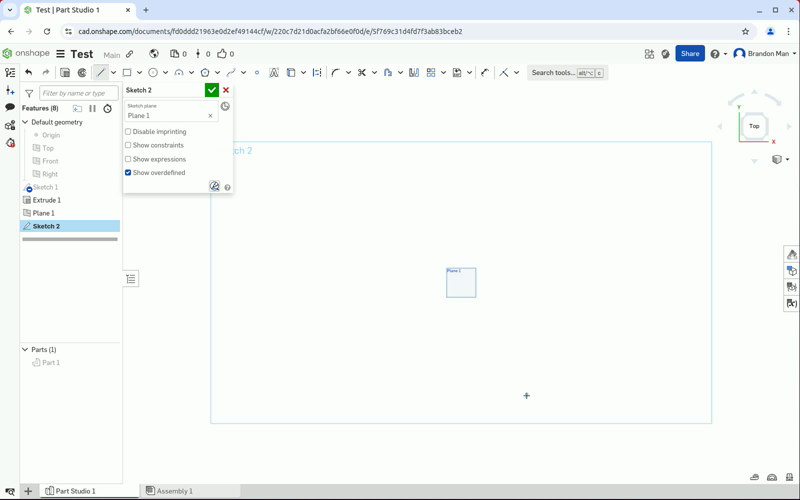
mouse_move(556, 395)
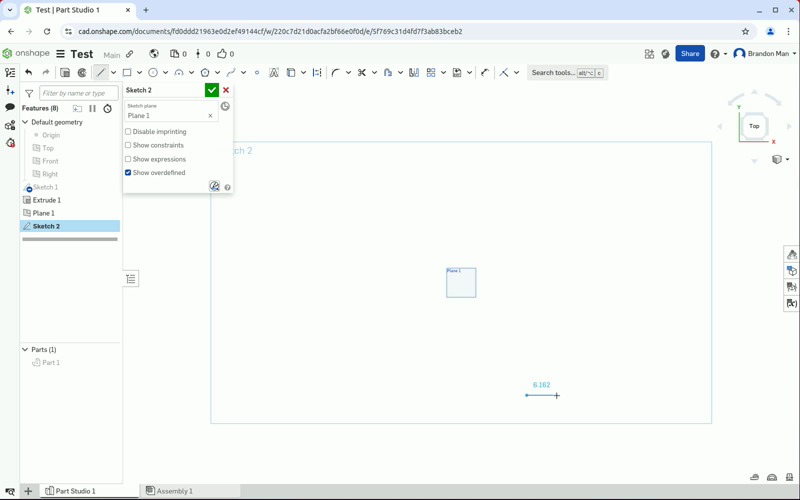
mouse_move(531, 395)
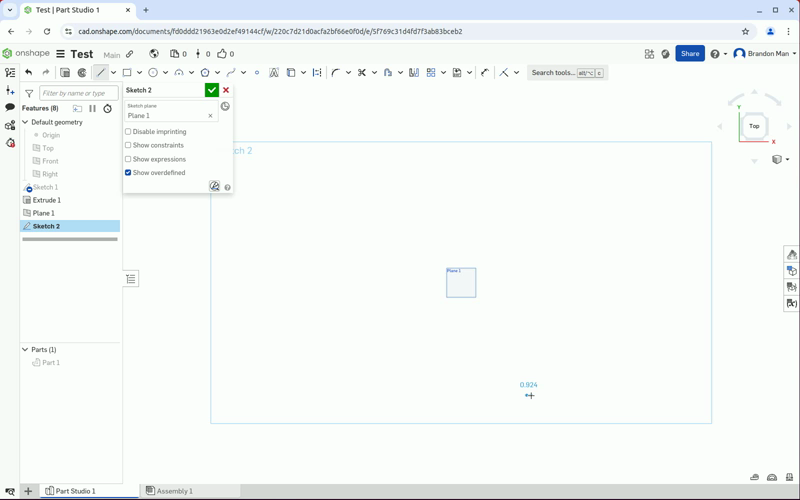
scroll(6)
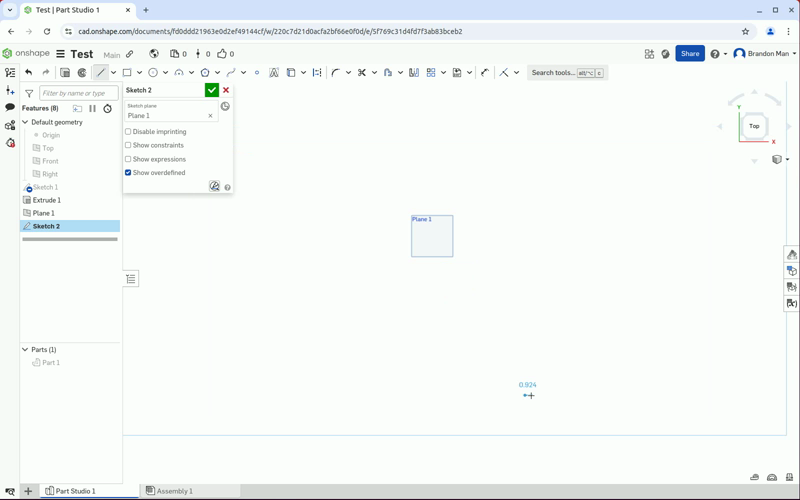
scroll(6)
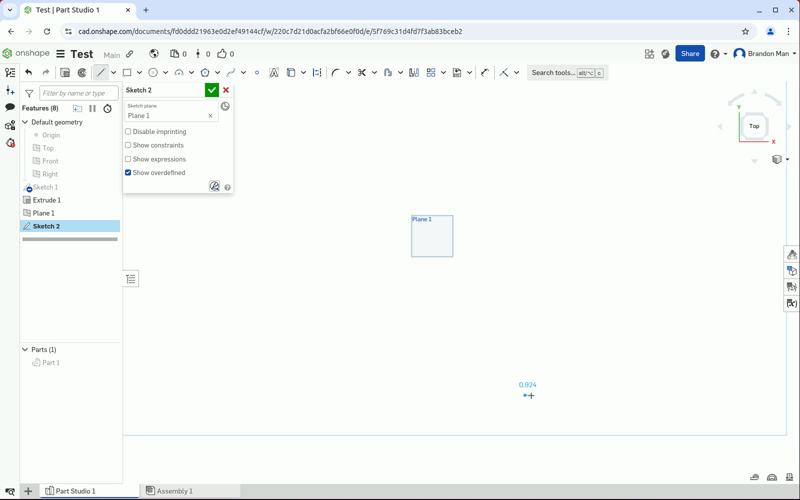
scroll(6)
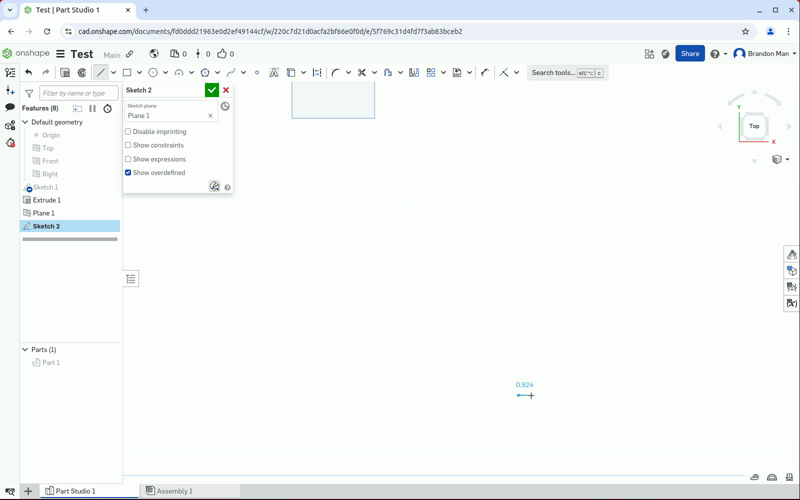
scroll(6)
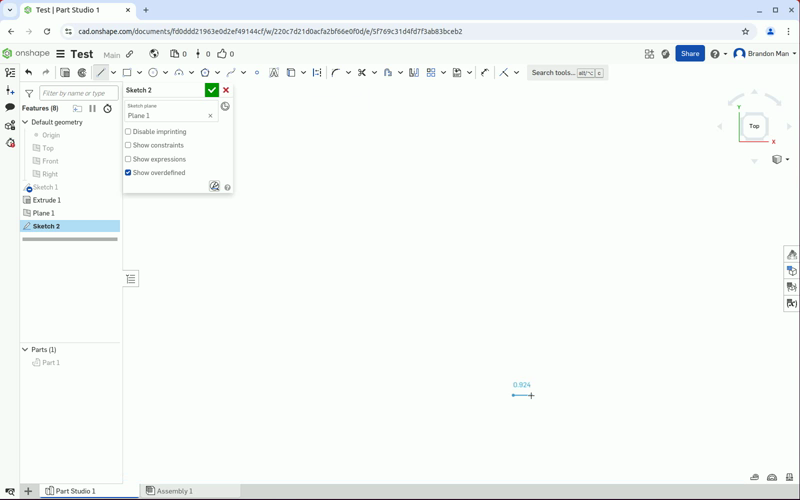
scroll(6)
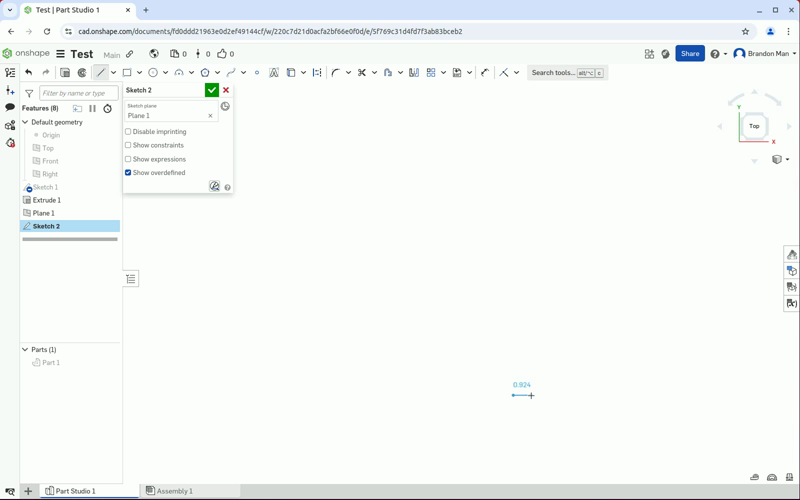
scroll(6)
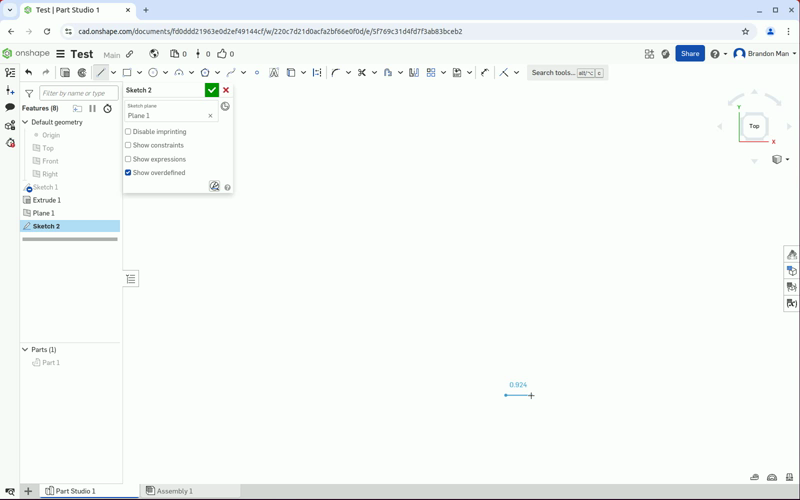
scroll(6)
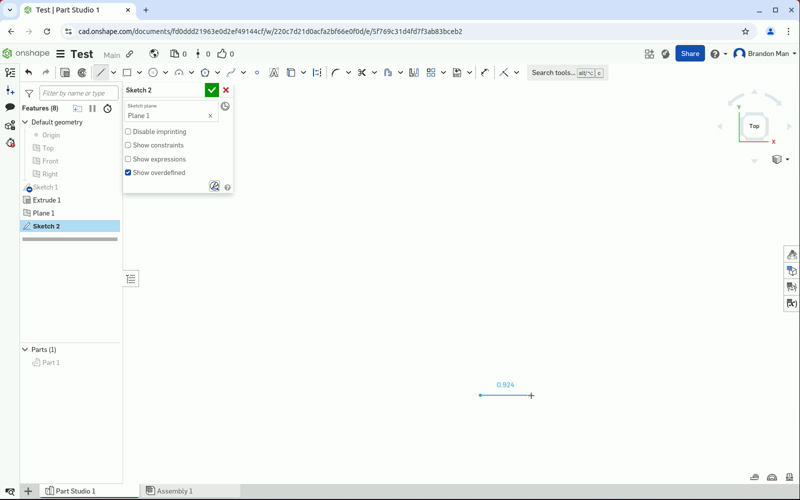
click(531, 395)
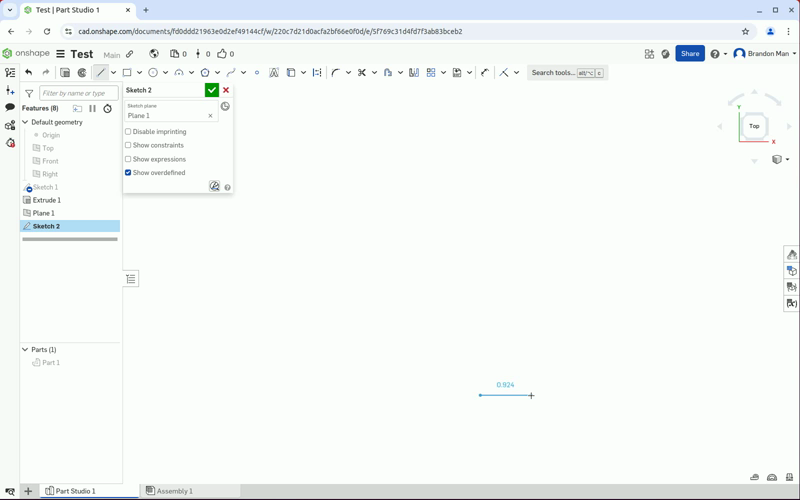
scroll(-6)
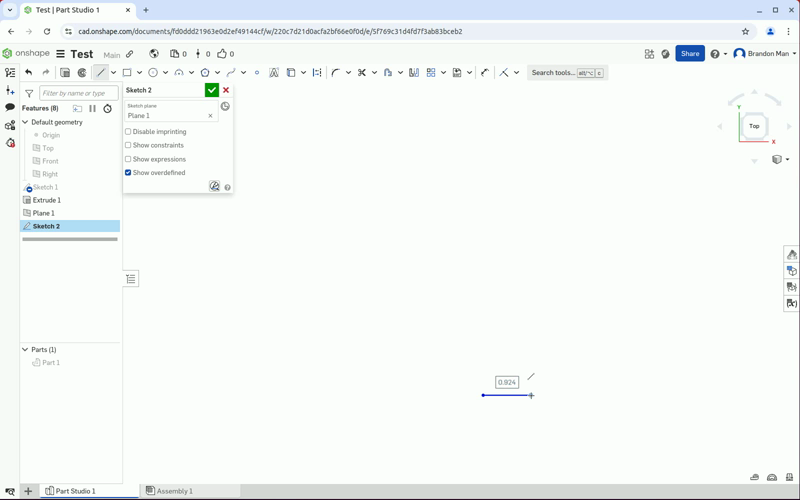
scroll(-6)
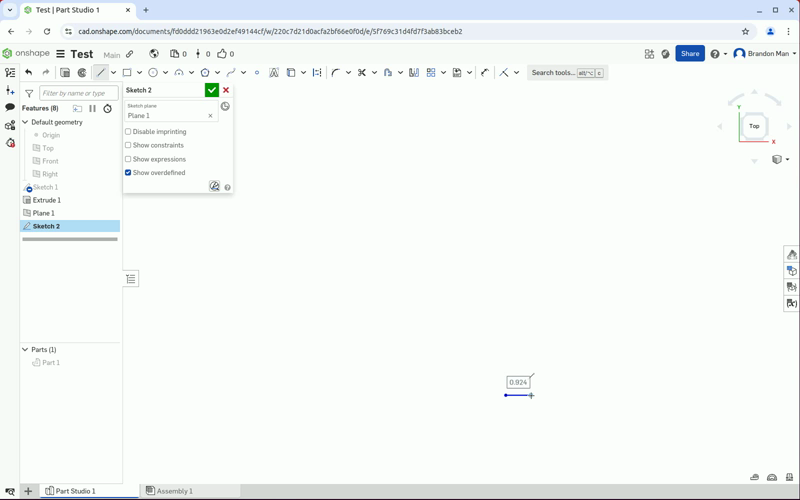
scroll(-6)
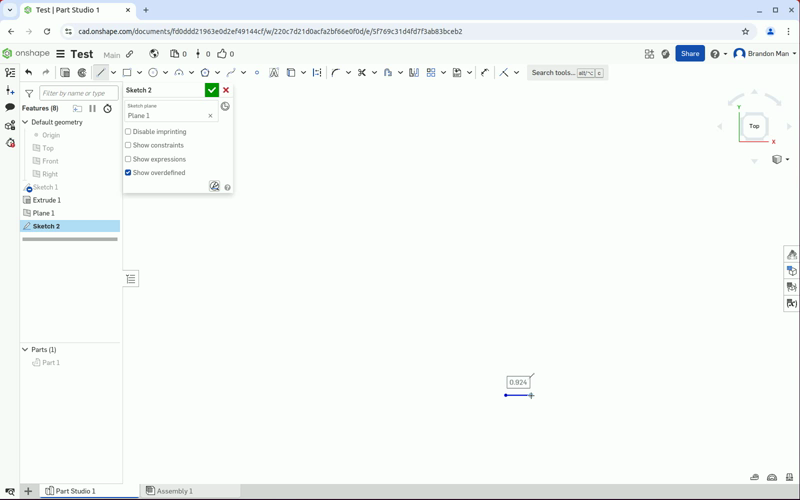
scroll(-6)
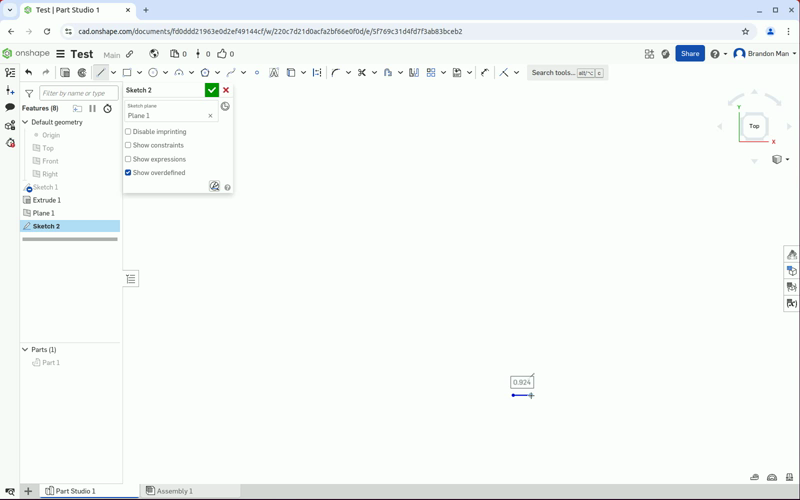
scroll(-6)
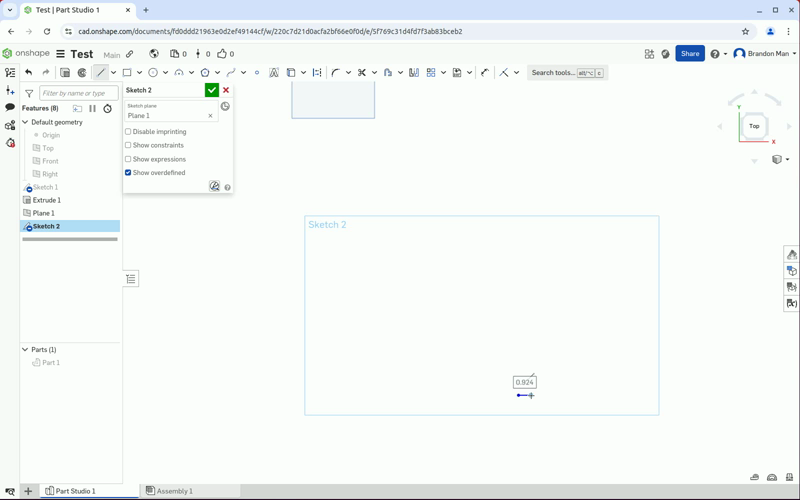
scroll(-6)
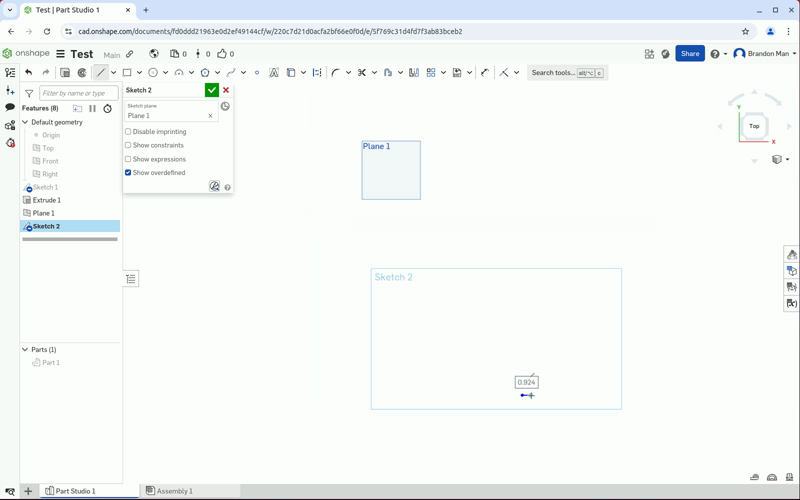
scroll(-6)
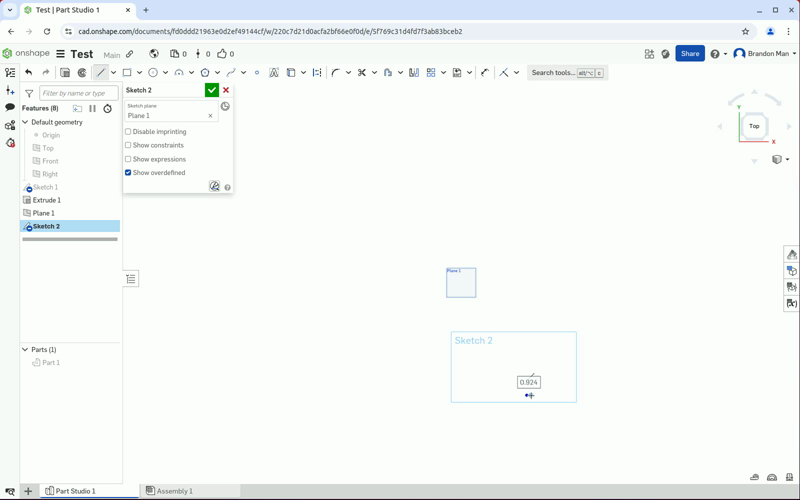
key_up(shift)
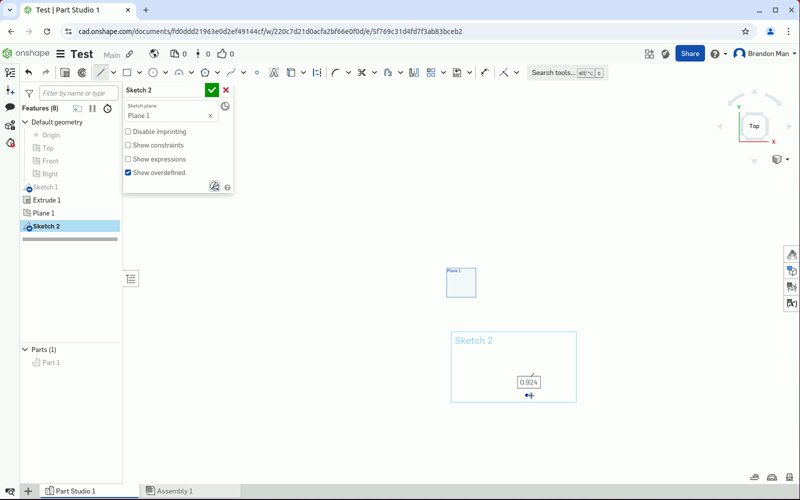
key_down(shift)
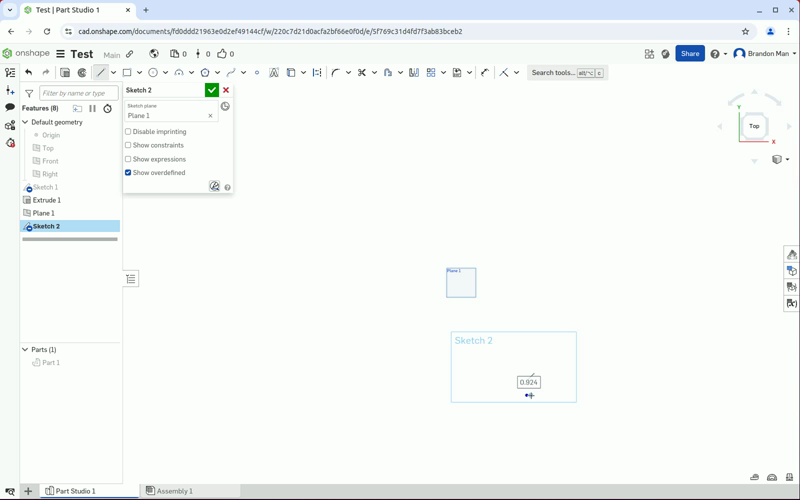
mouse_move(531, 185)
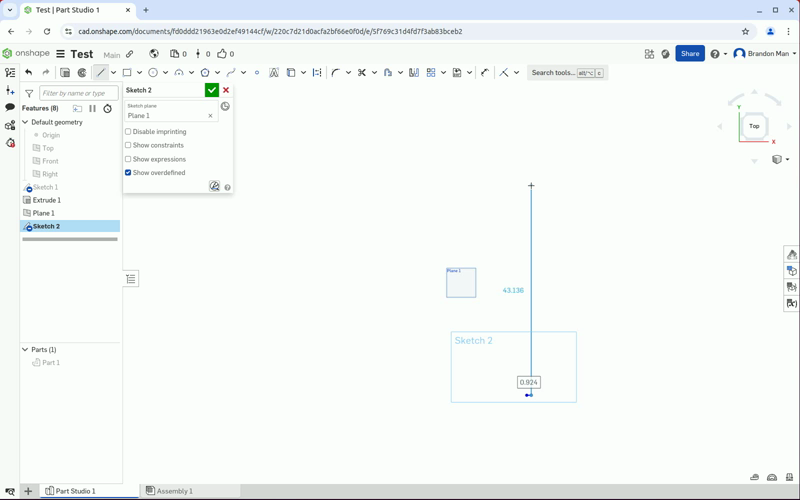
click(531, 185)
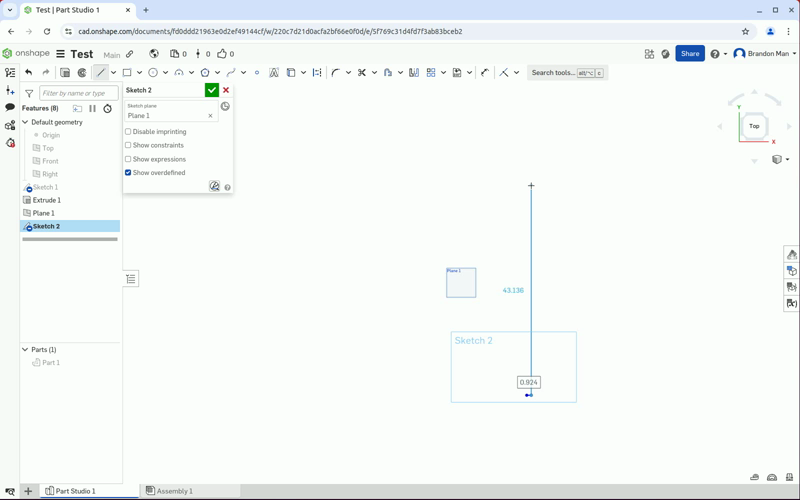
key_up(shift)
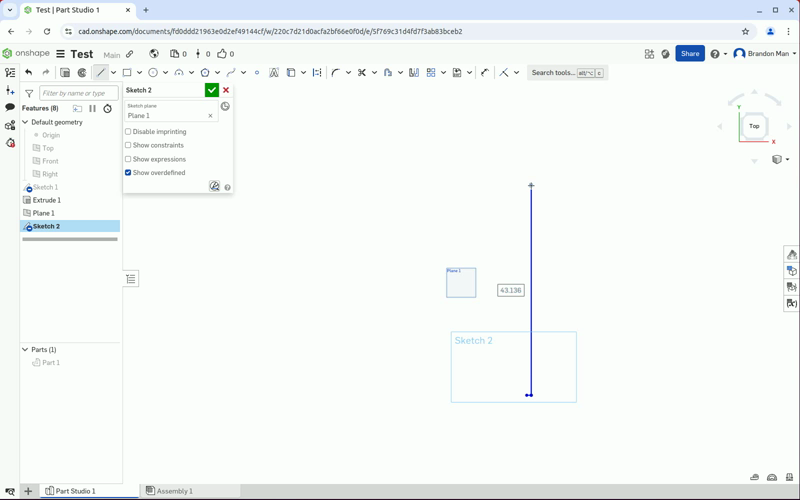
key_down(shift)
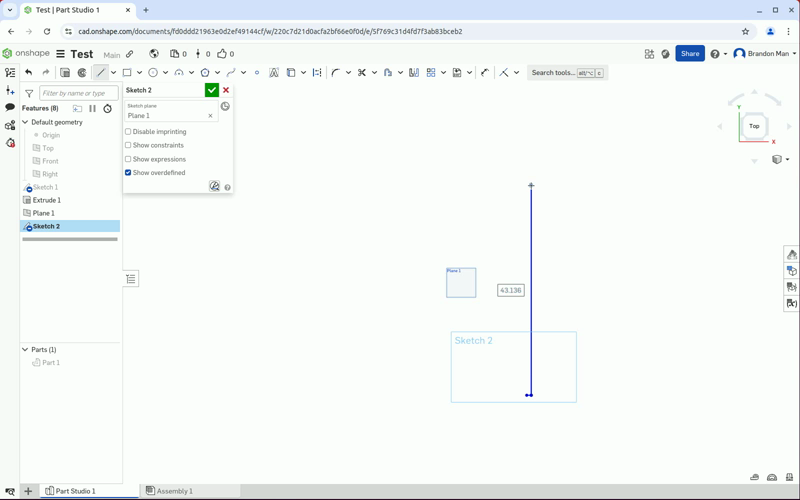
mouse_move(561, 185)
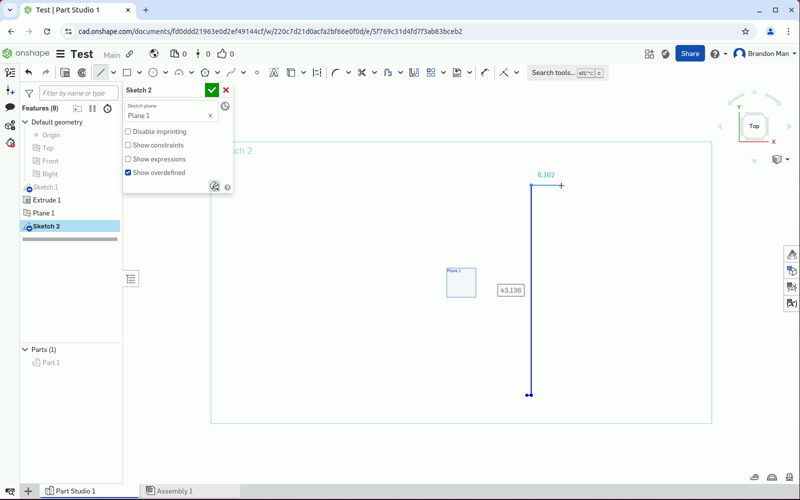
mouse_move(526, 185)
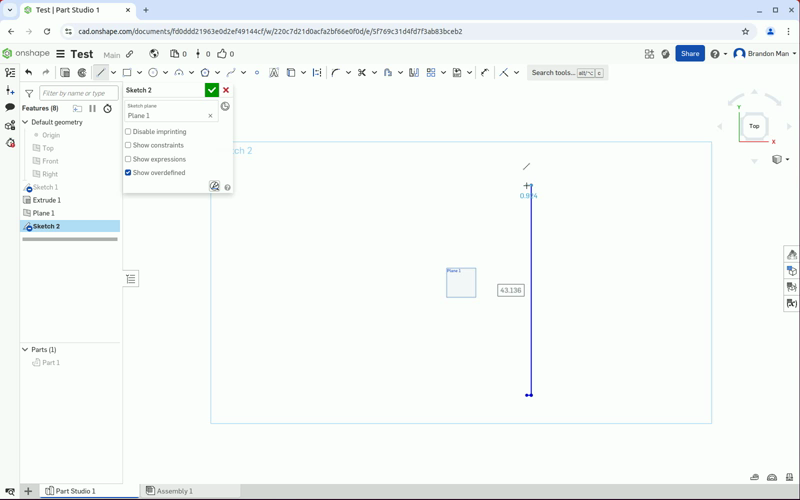
scroll(6)
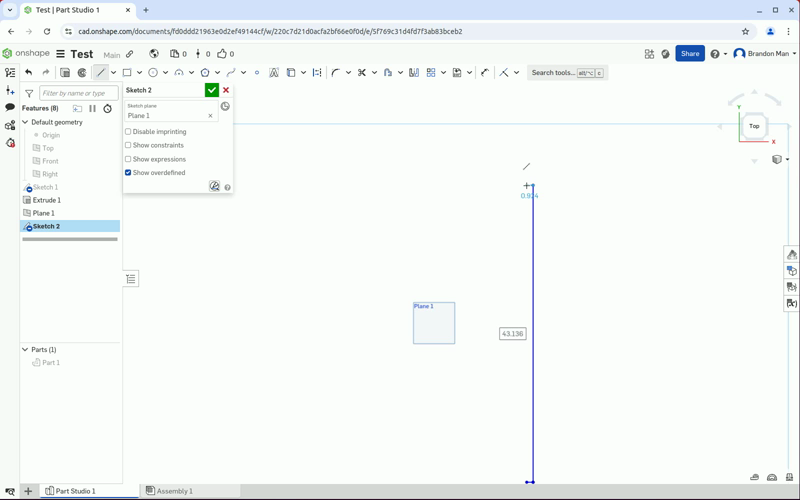
scroll(6)
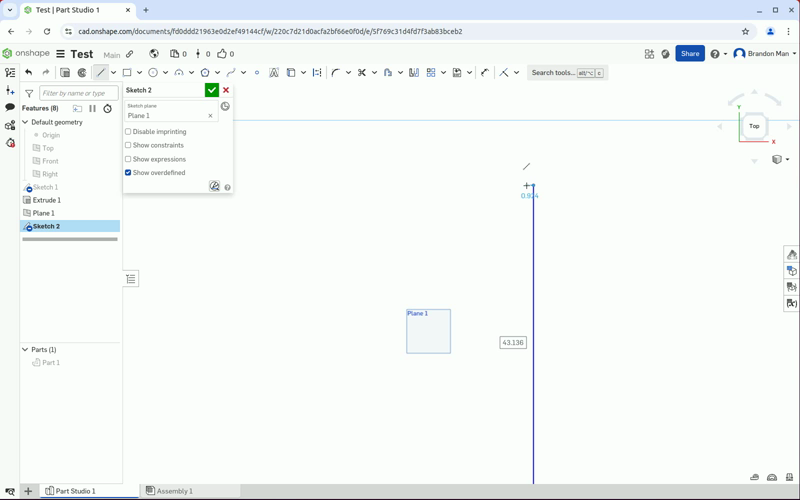
scroll(6)
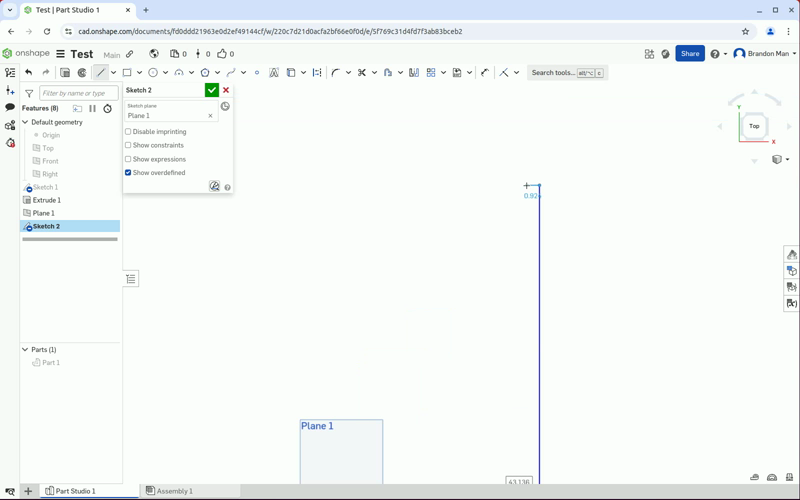
scroll(6)
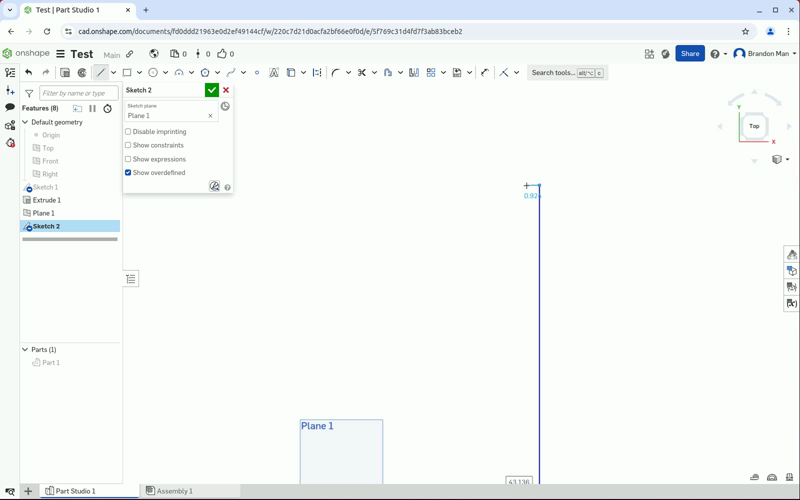
scroll(6)
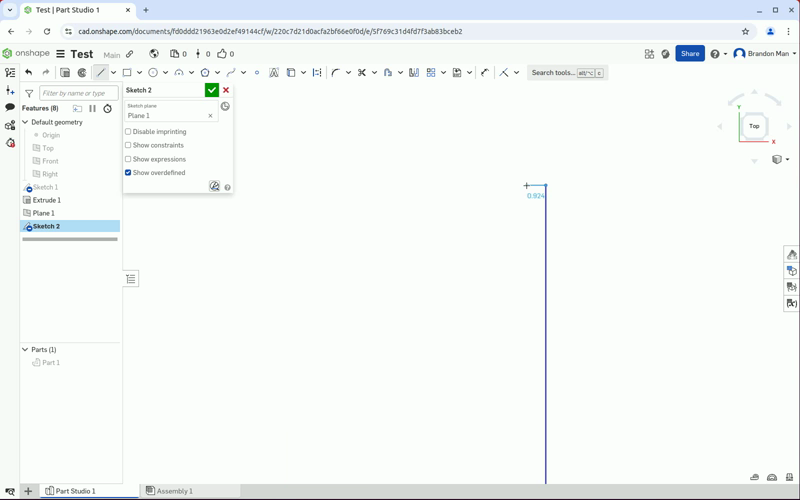
scroll(6)
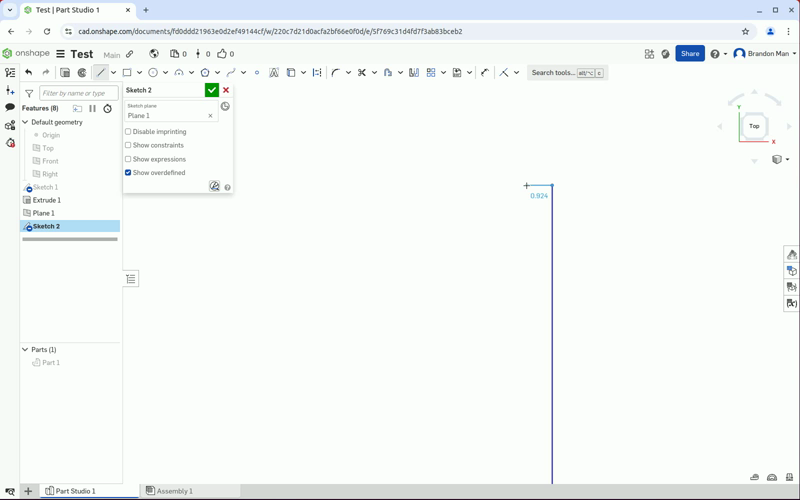
scroll(6)
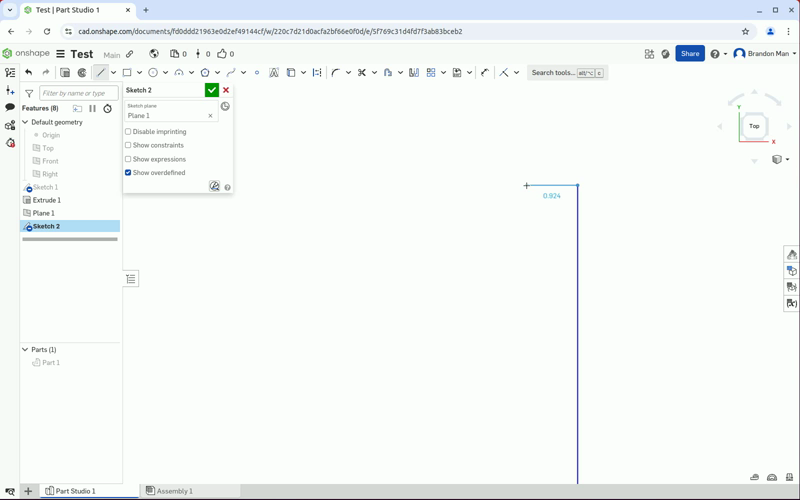
click(526, 185)
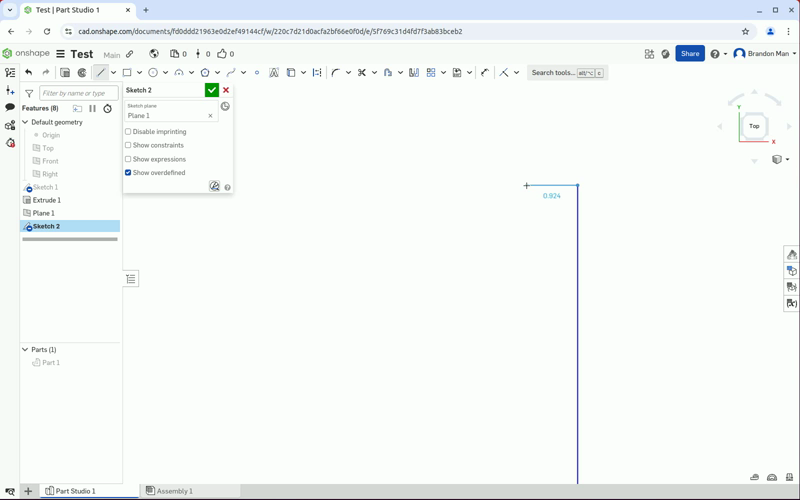
scroll(-6)
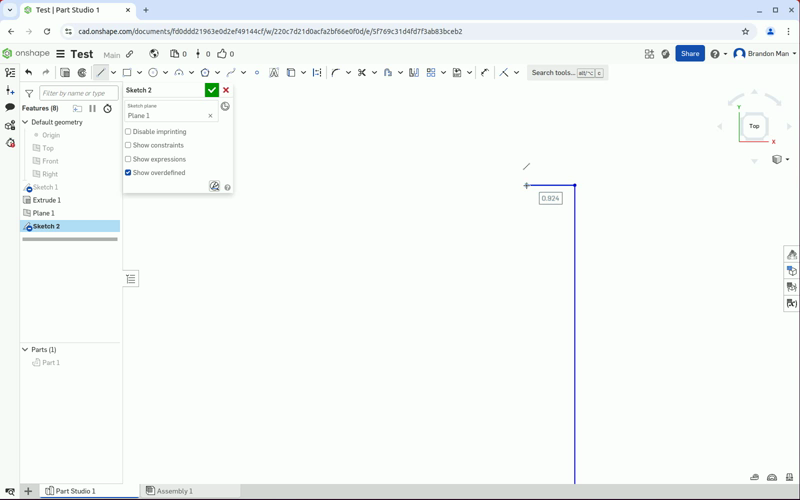
scroll(-6)
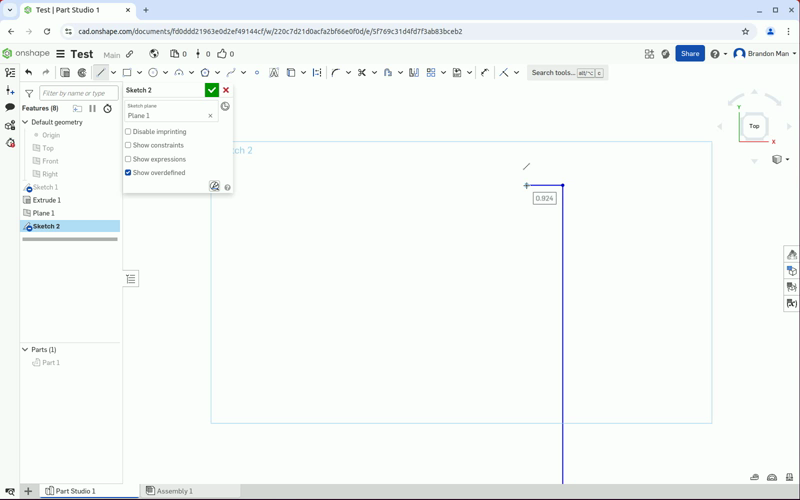
scroll(-6)
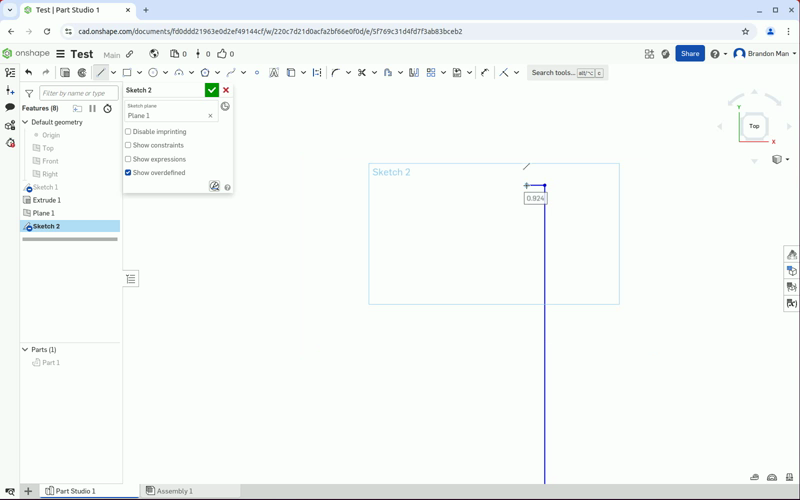
scroll(-6)
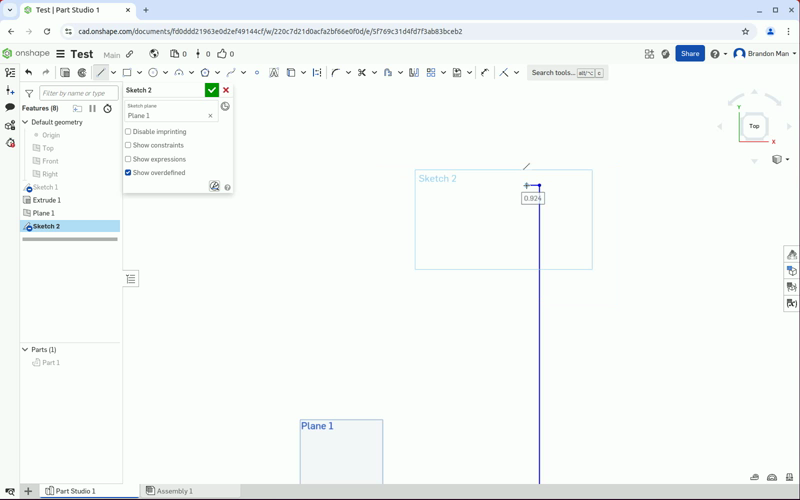
scroll(-6)
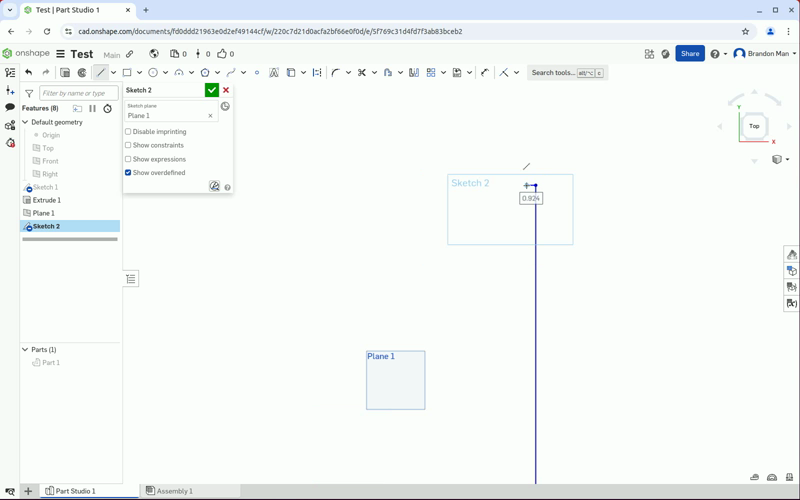
scroll(-6)
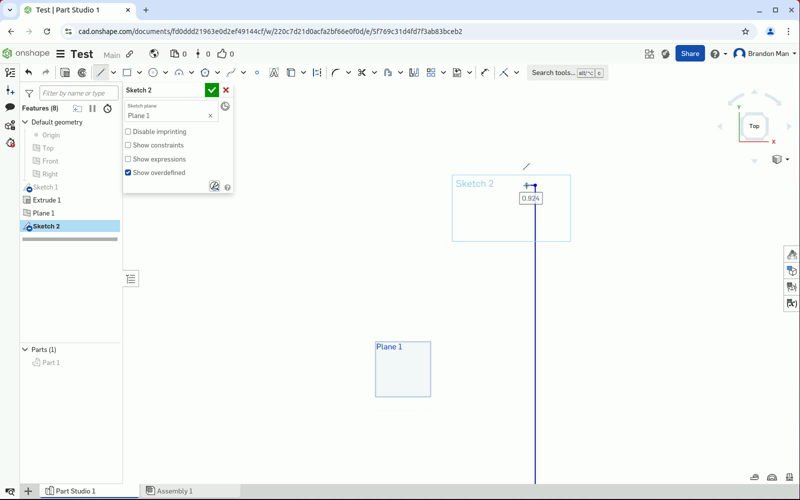
scroll(-6)
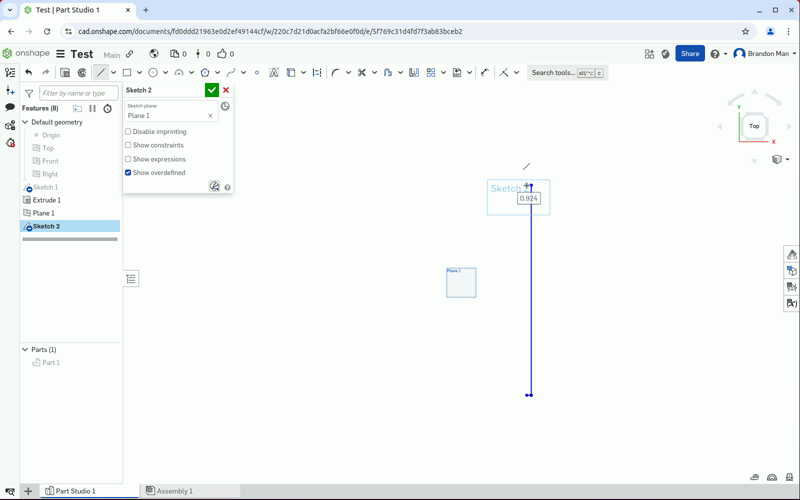
key_up(shift)
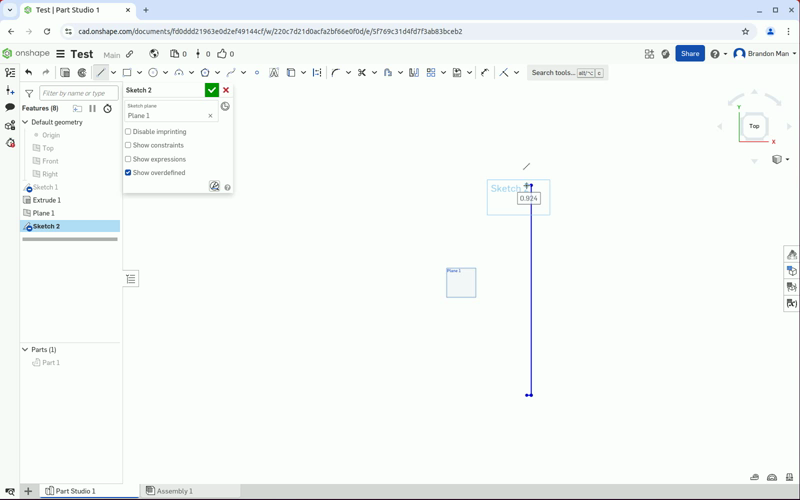
key_down(shift)
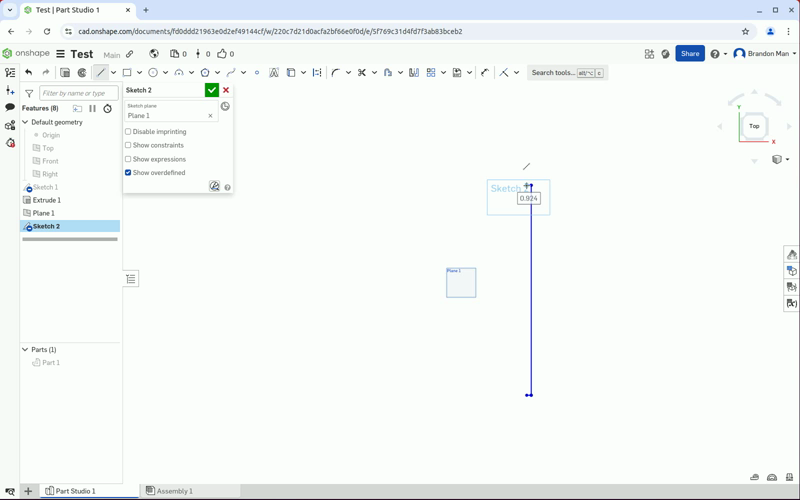
mouse_move(526, 395)
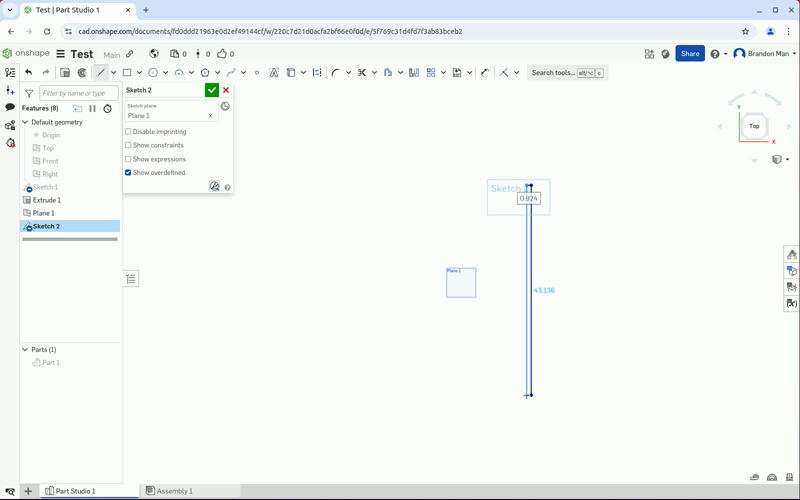
key_up(shift)
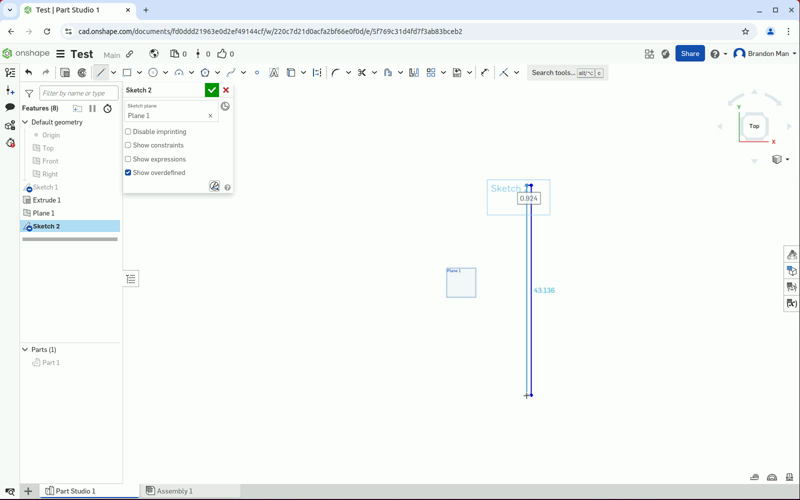
click(526, 395)
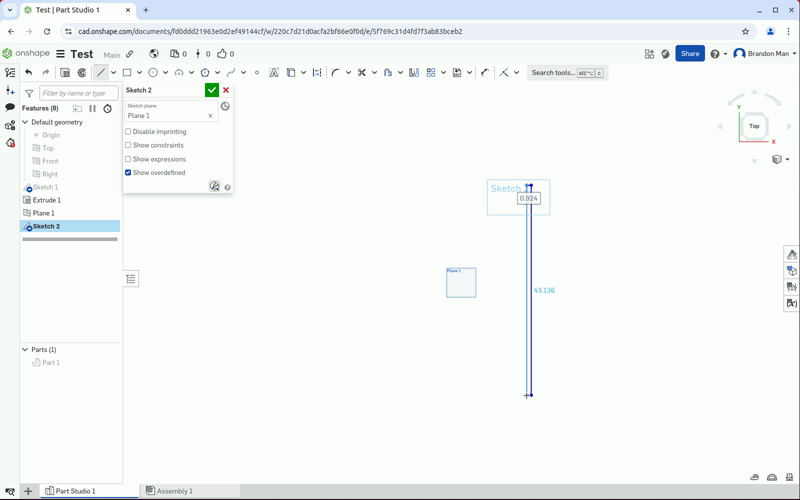
key(esc)
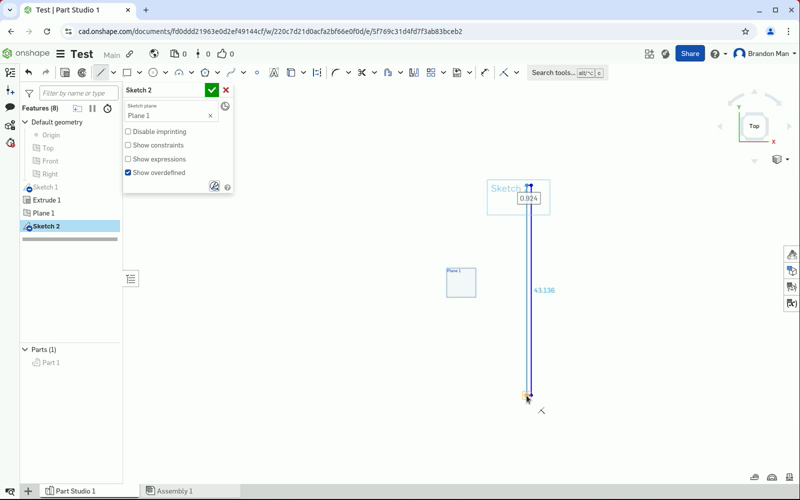
mouse_move(530, 325)
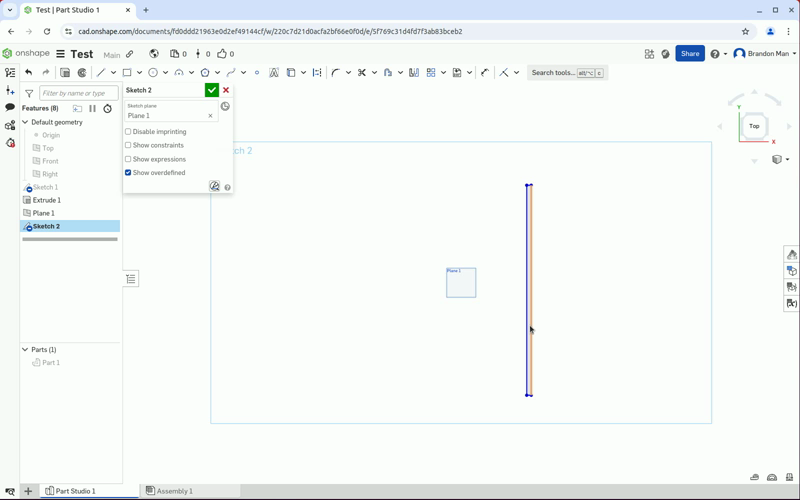
scroll(6)
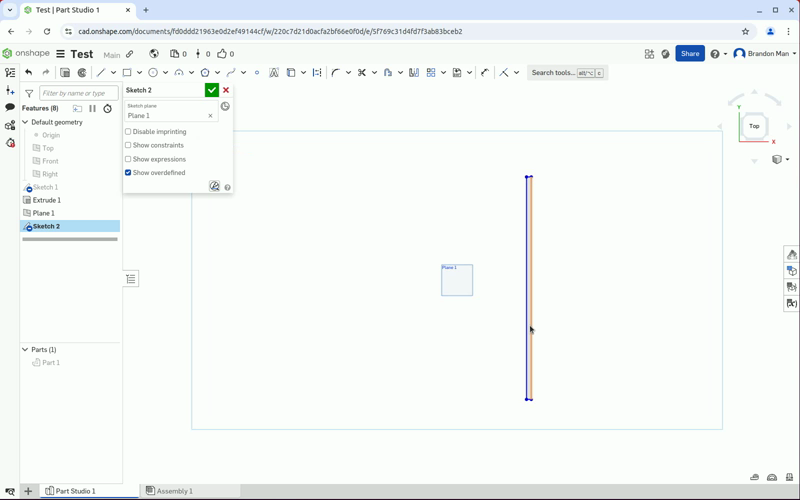
scroll(6)
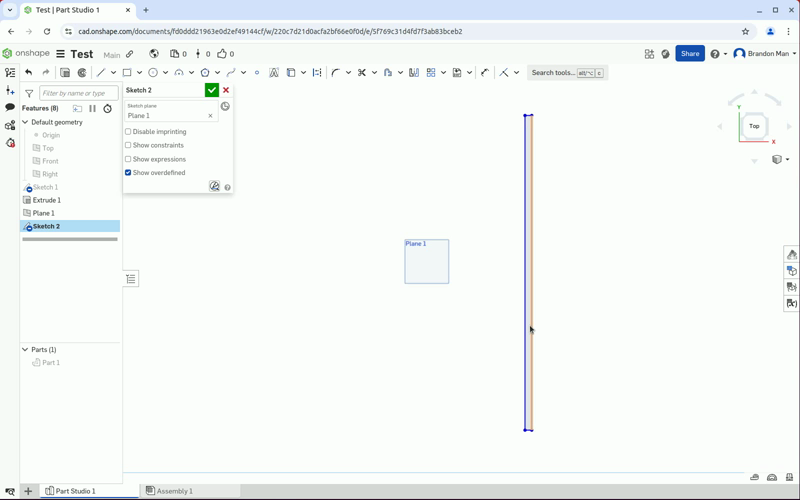
scroll(6)
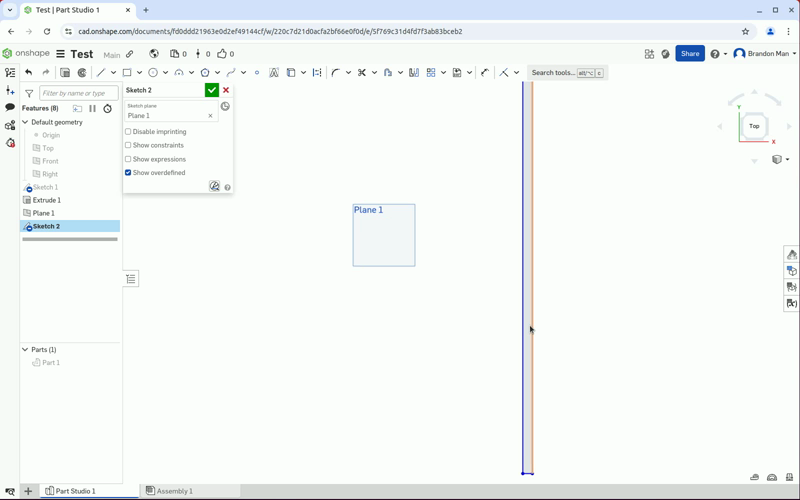
scroll(6)
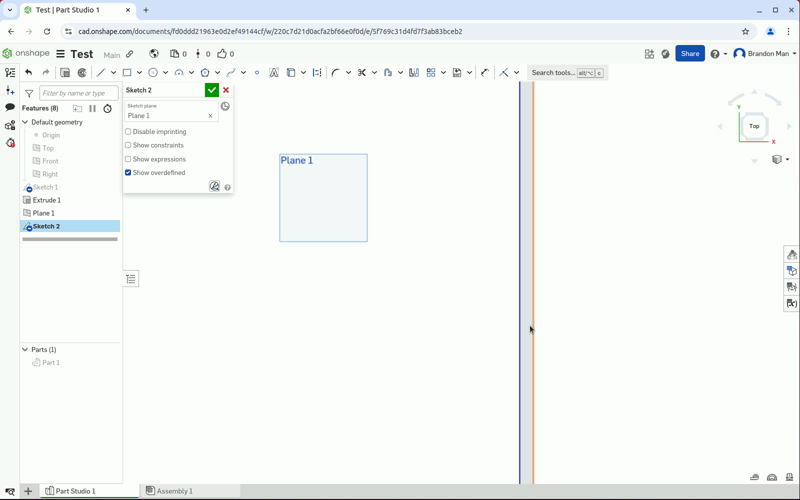
scroll(6)
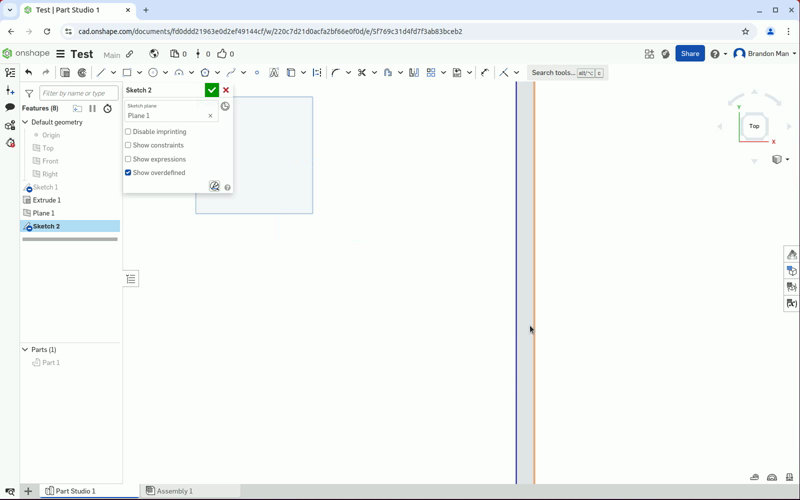
scroll(6)
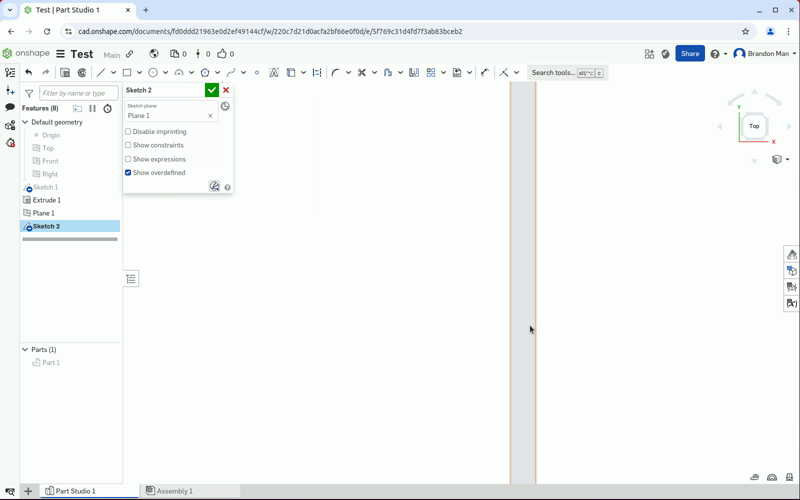
scroll(6)
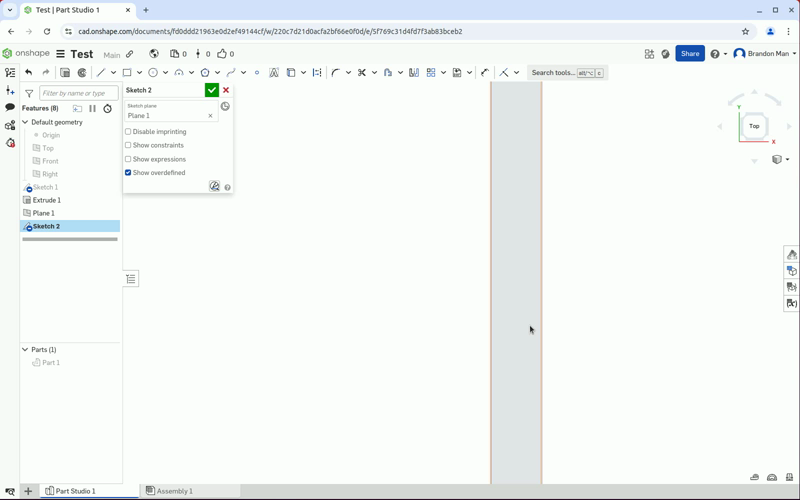
click(530, 325)
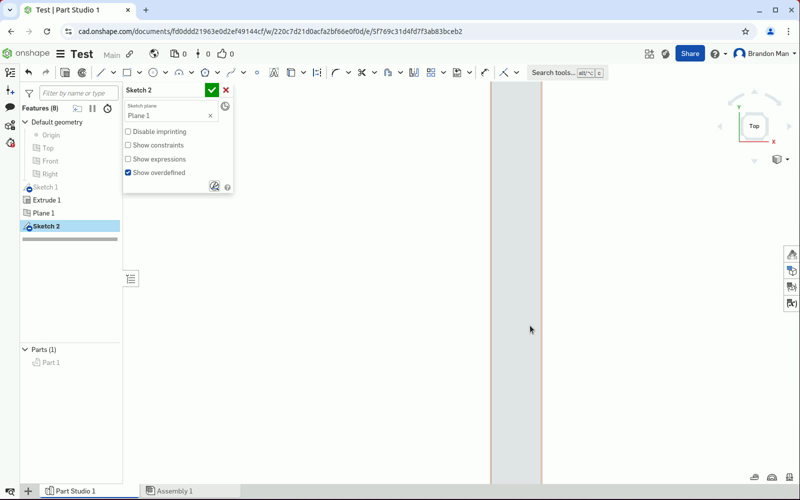
scroll(-6)
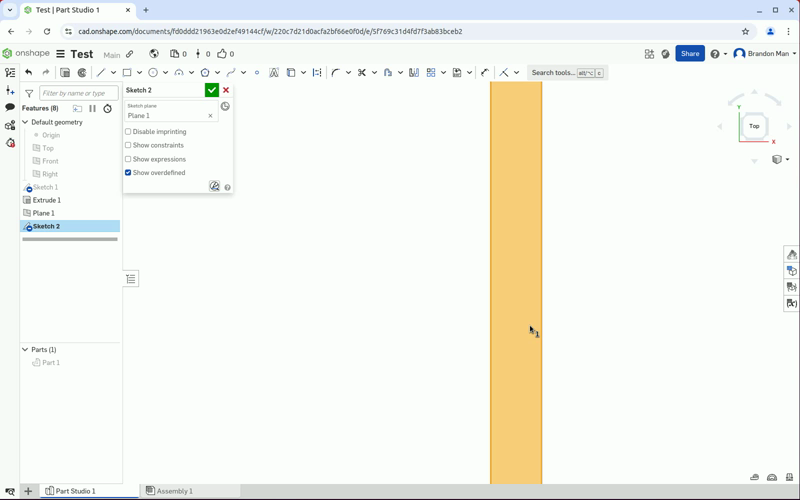
scroll(-6)
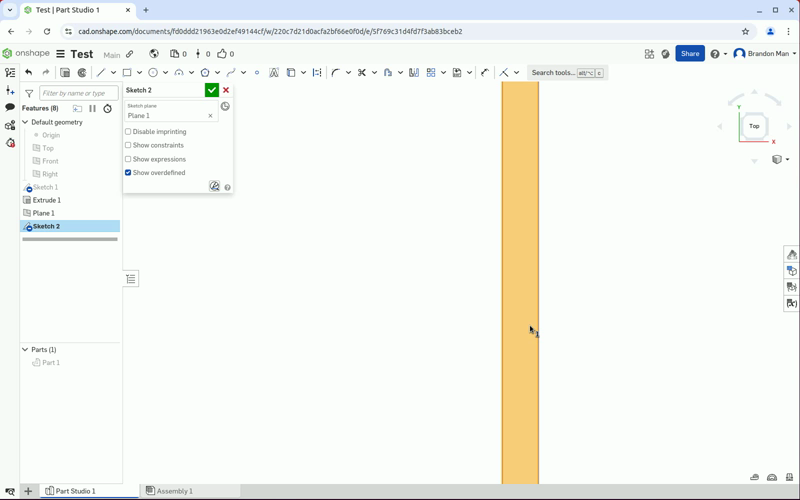
scroll(-6)
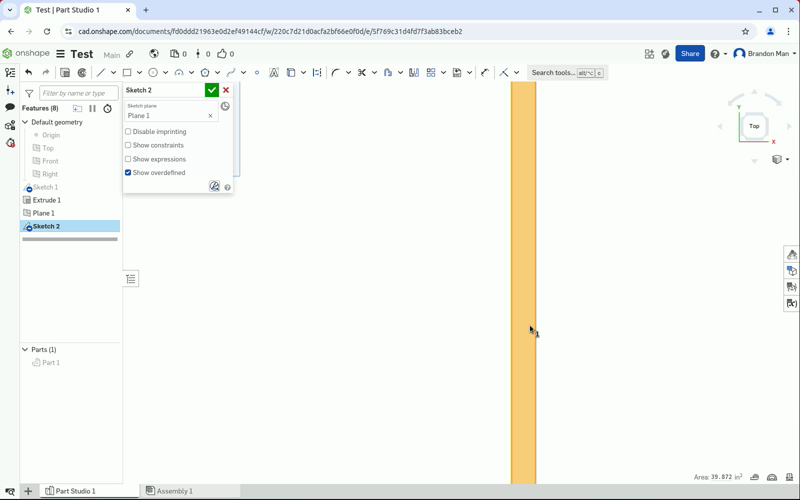
scroll(-6)
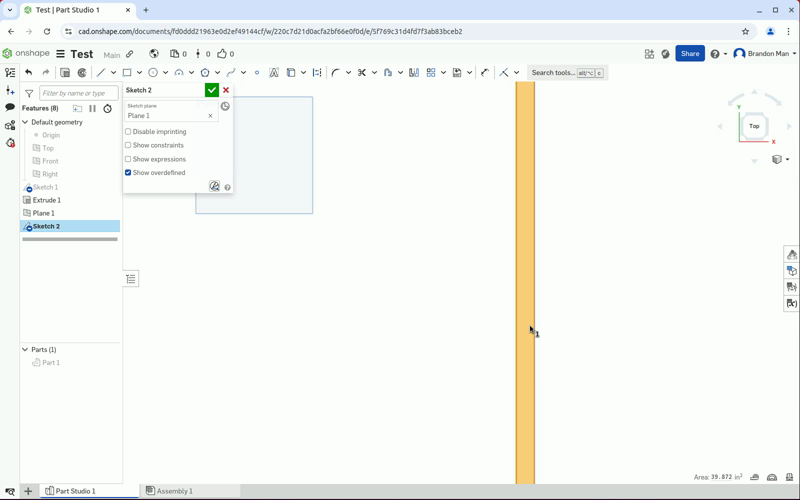
scroll(-6)
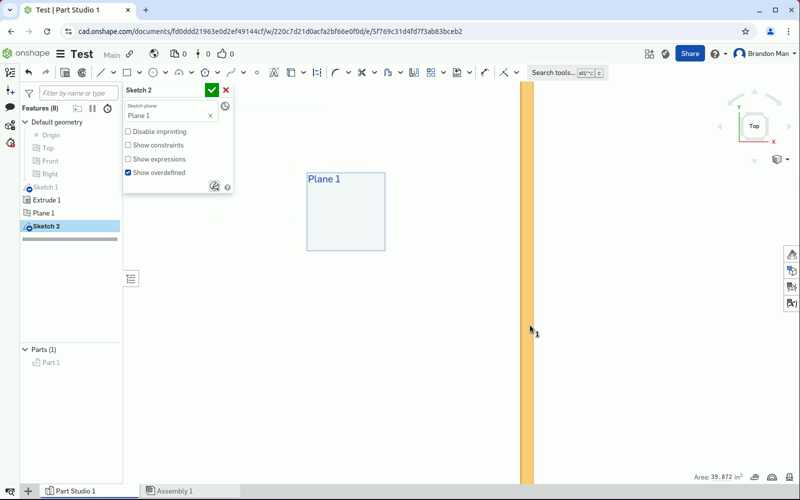
scroll(-6)
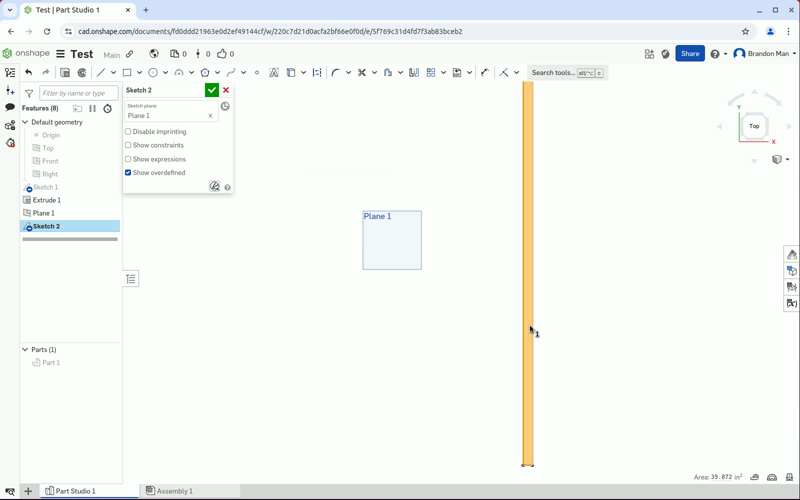
scroll(-6)
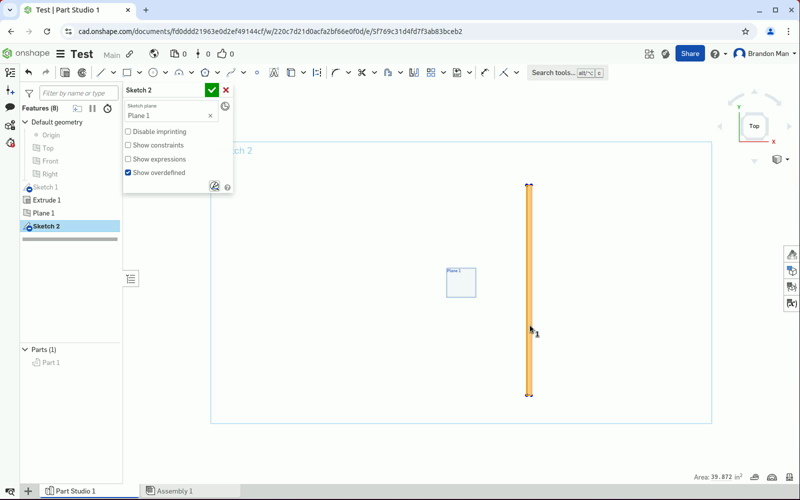
mouse_move(73, 352)
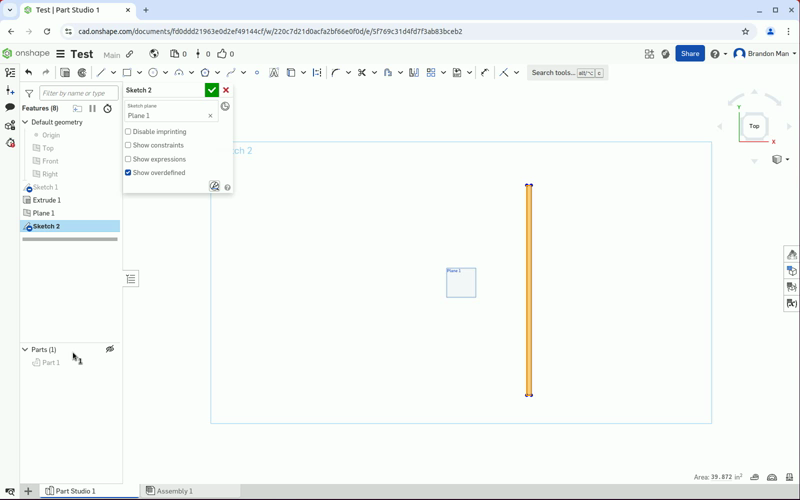
key(shift+y)
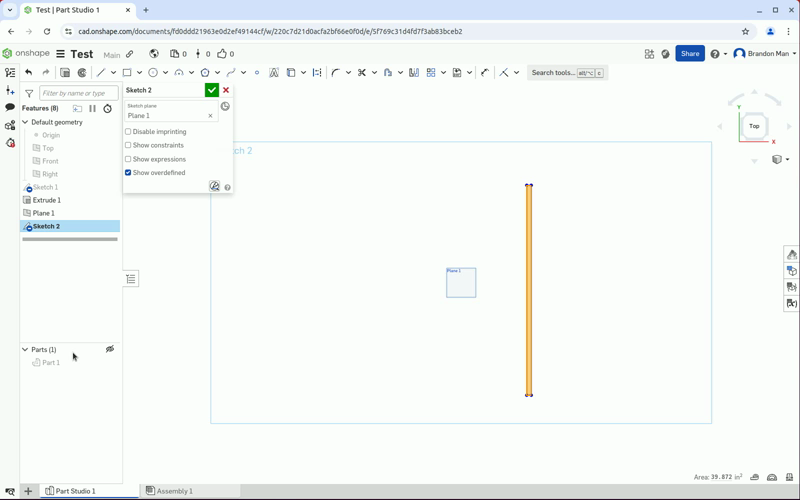
key(shift+e)
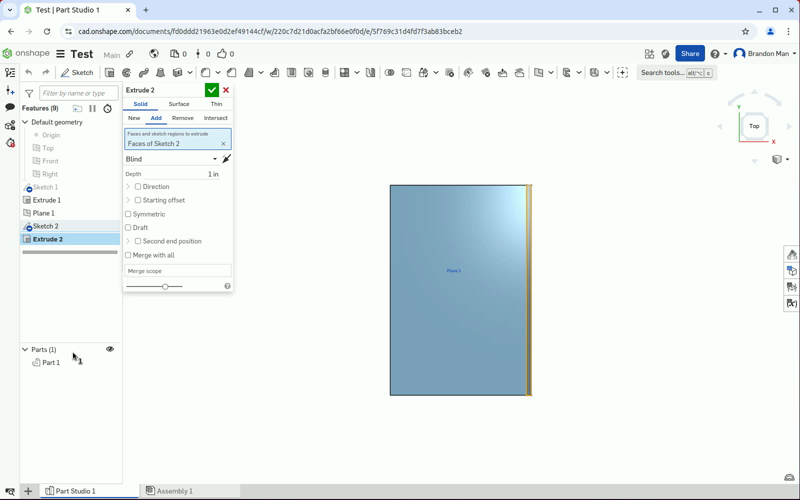
mouse_move(143, 106)
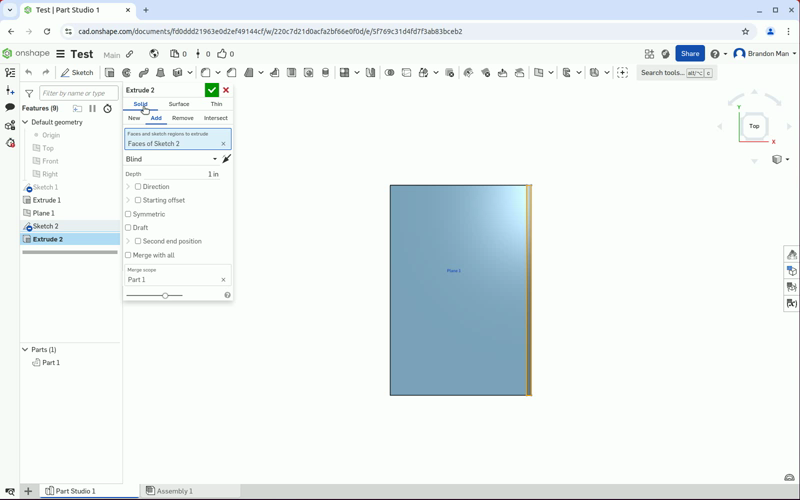
click(143, 106)
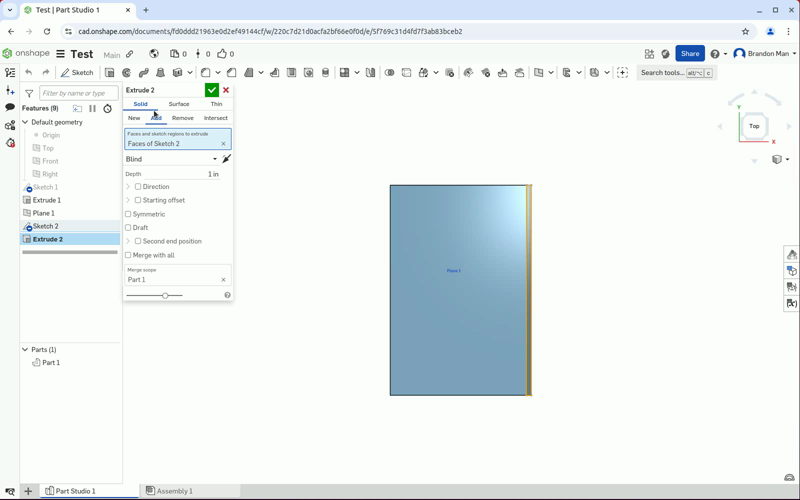
mouse_move(186, 120)
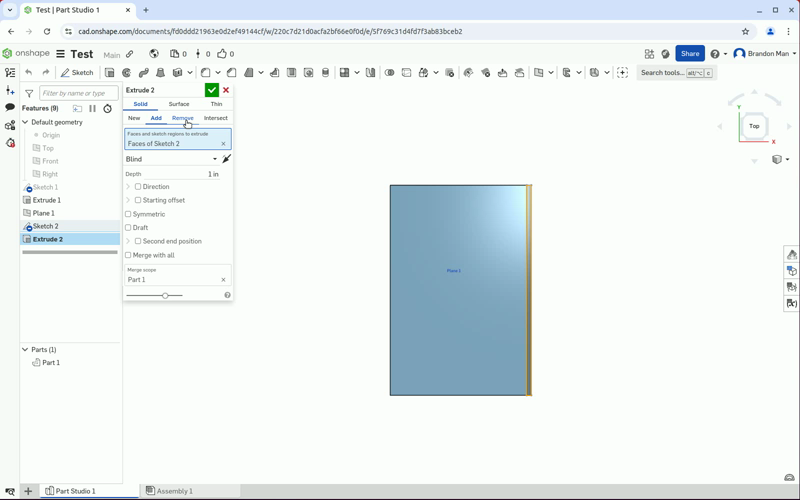
click(186, 120)
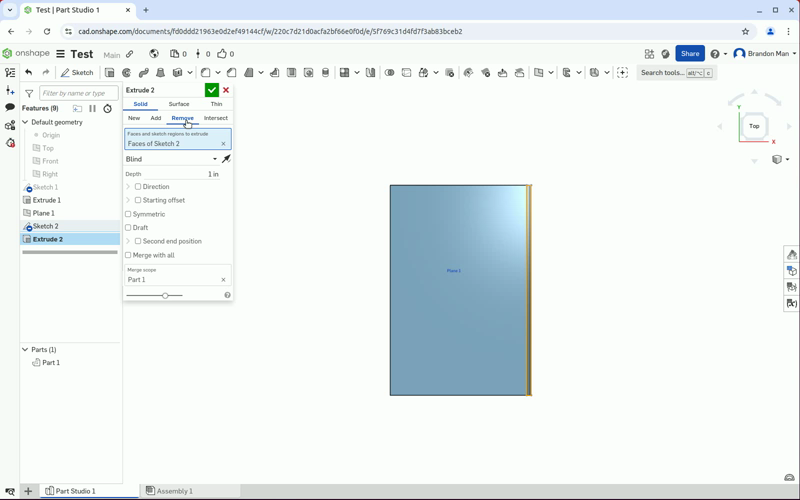
key(tab, 4)
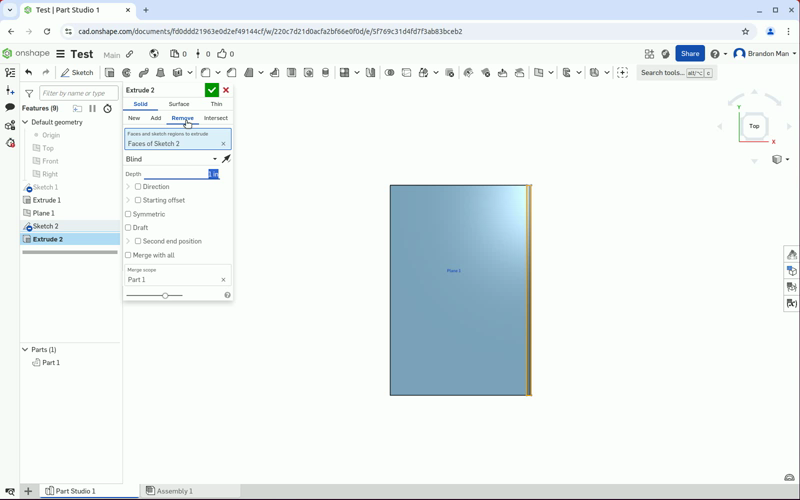
text(0.241)
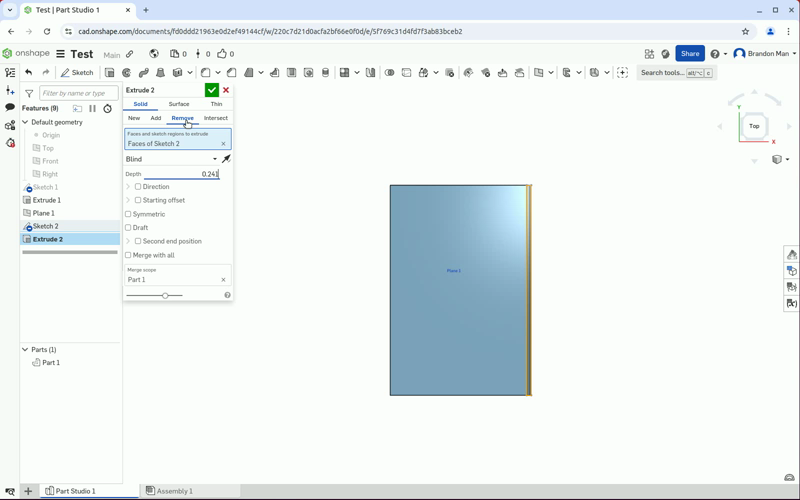
key(tab, 6)
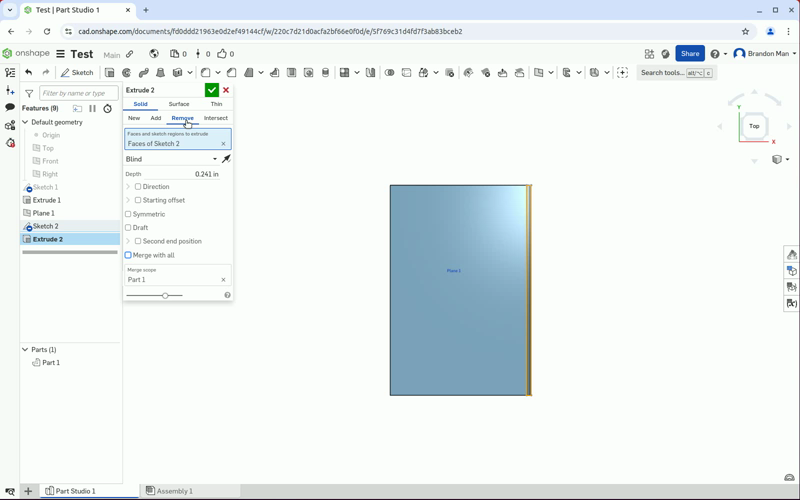
key(space)
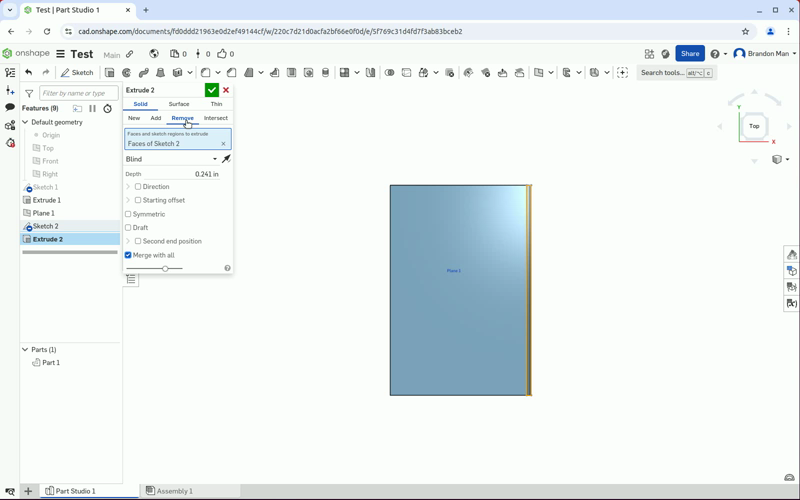
key(enter)
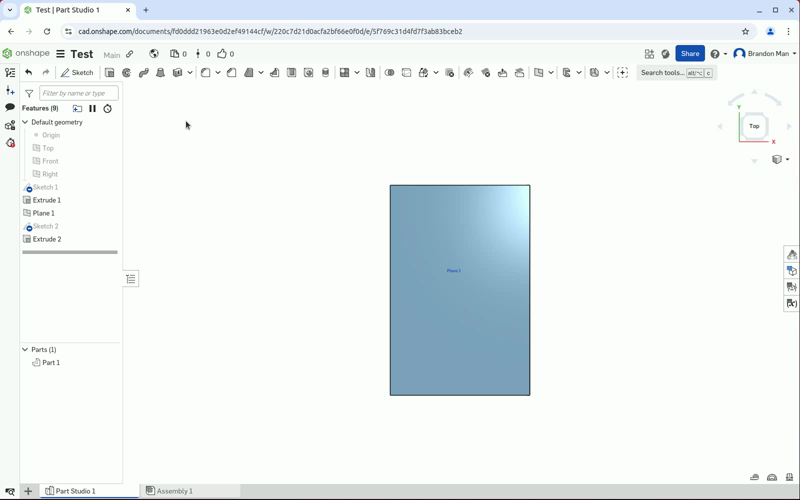
key(shift+h)
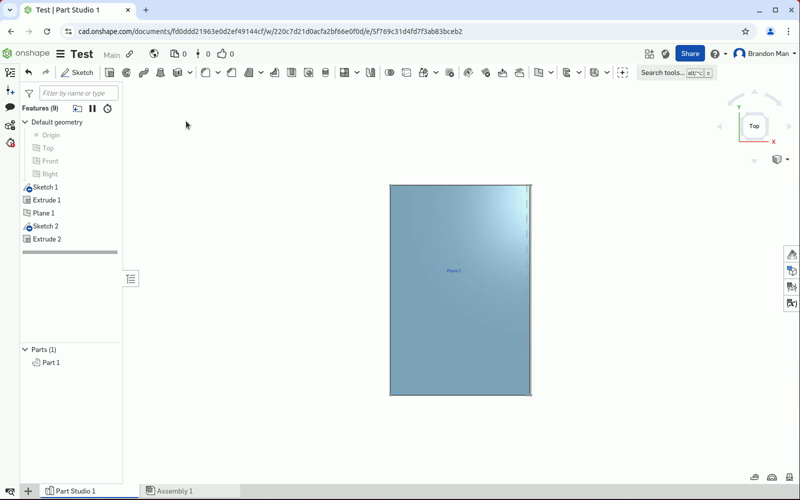
key(shift+h)
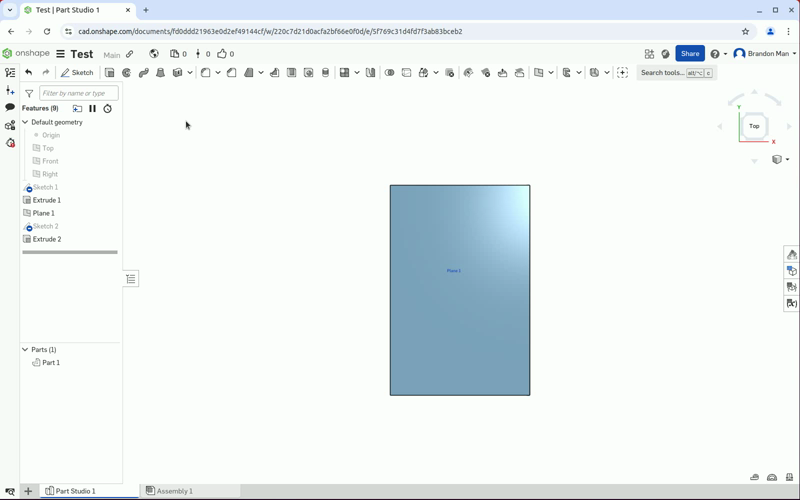
mouse_move(73, 189)
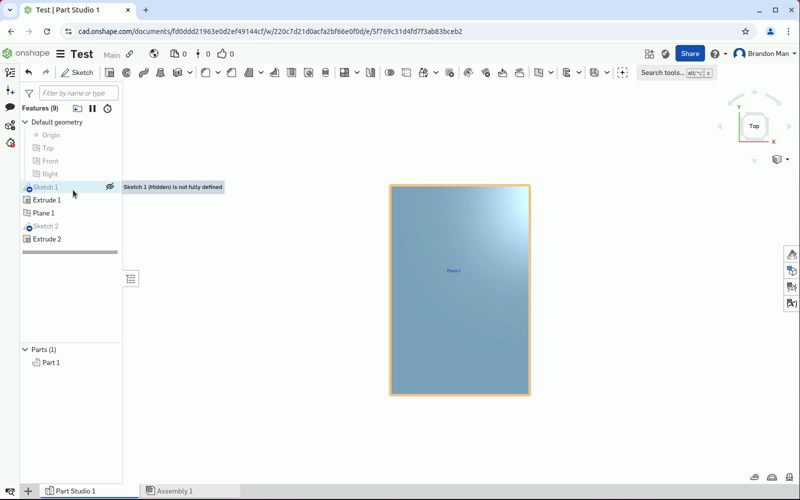
click(73, 189)
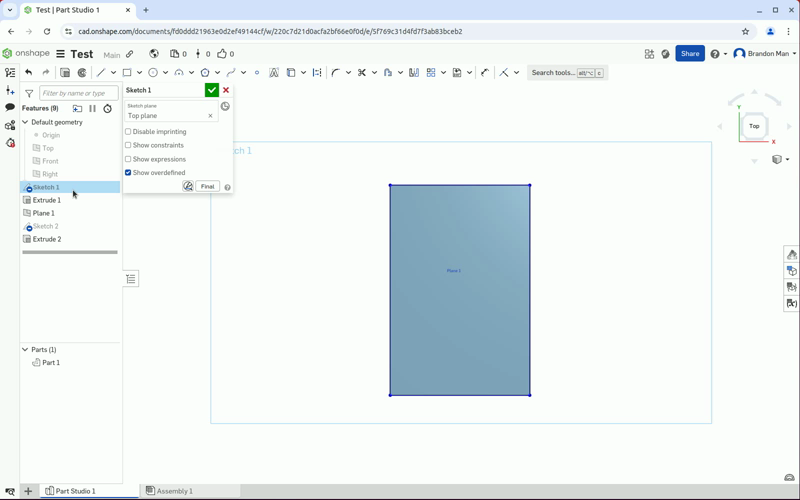
mouse_move(229, 92)
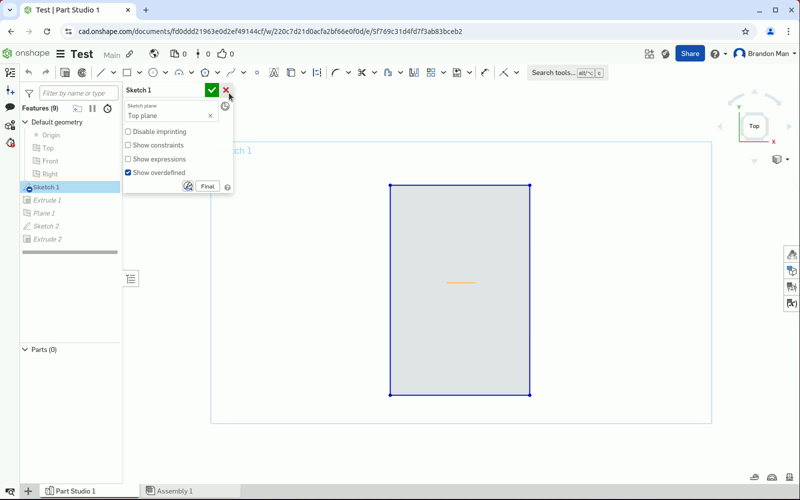
click(229, 92)
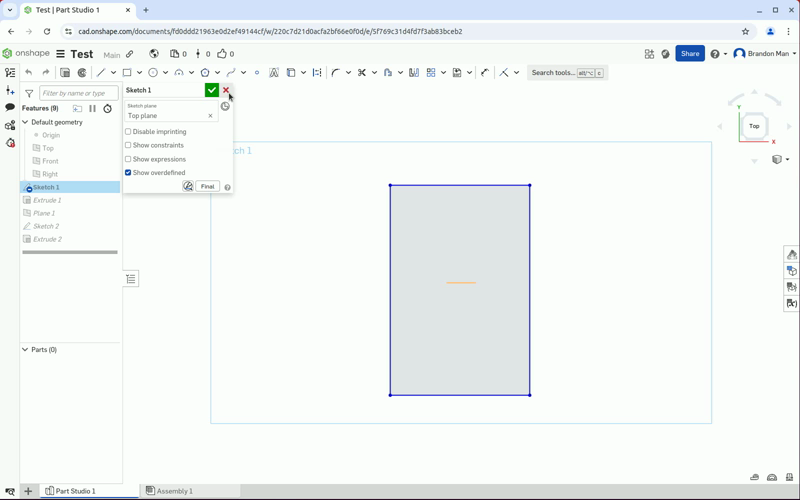
key(shift+s)
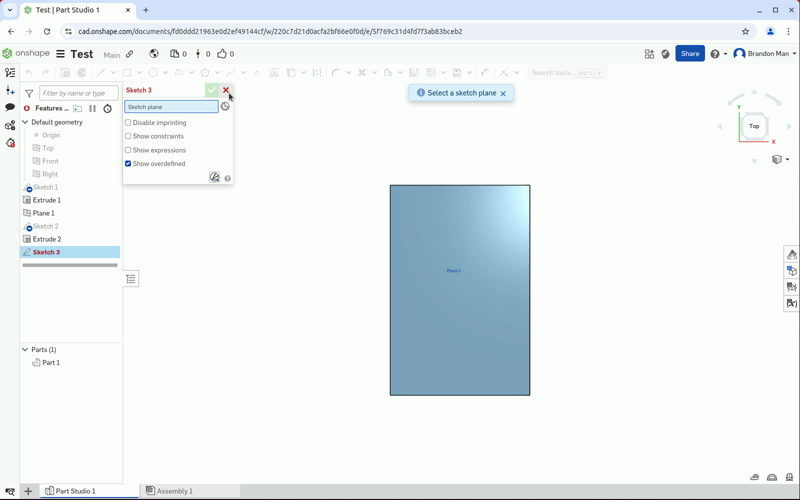
mouse_move(73, 215)
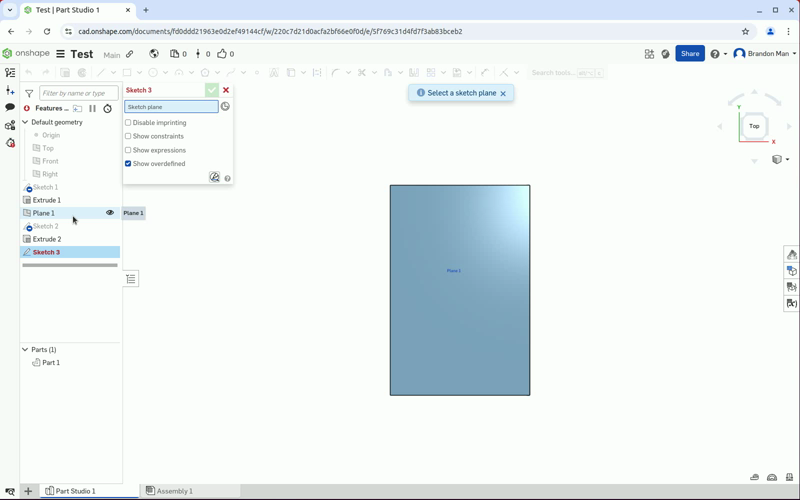
click(73, 215)
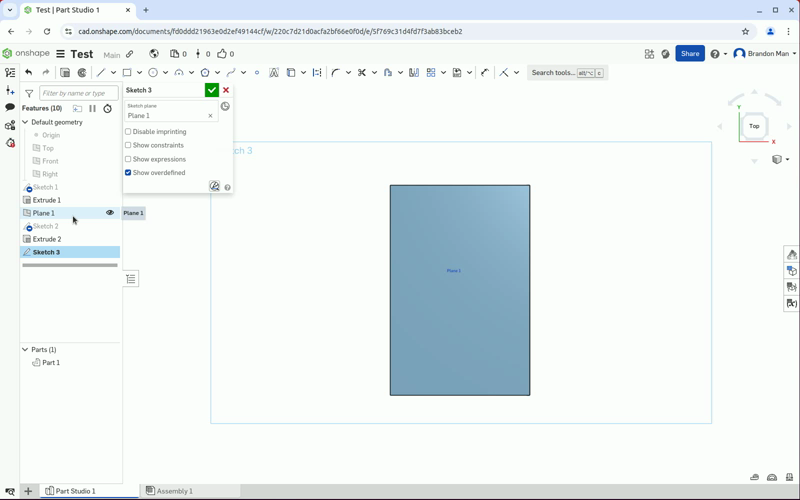
mouse_move(73, 352)
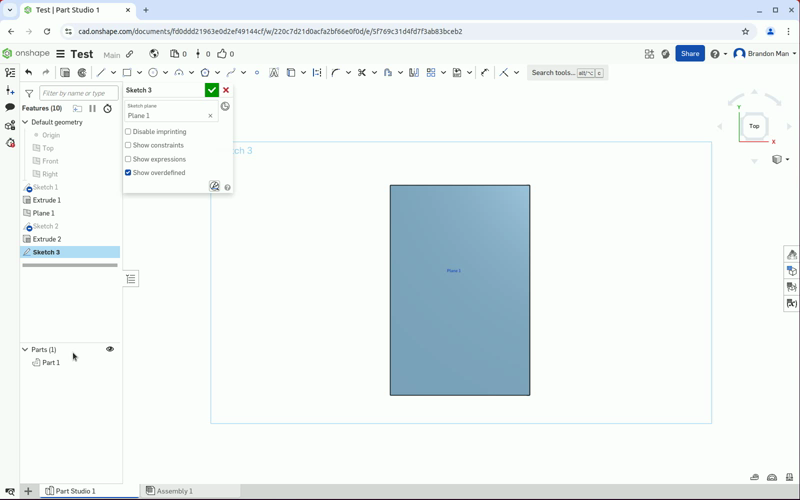
key(y)
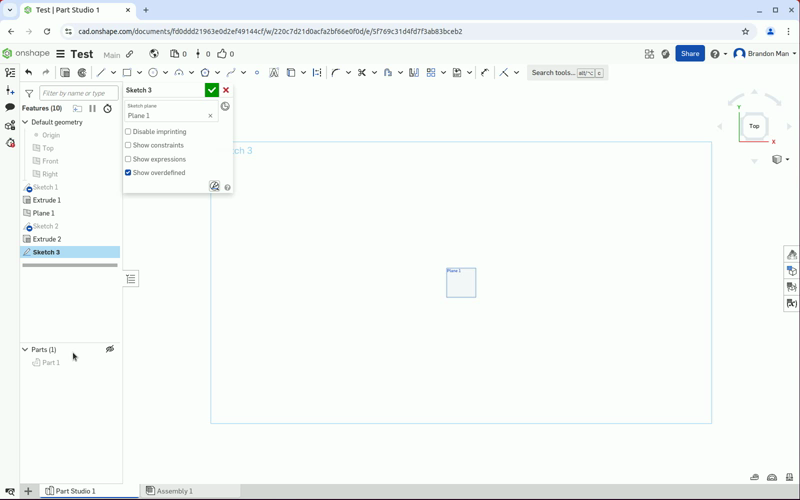
key(l)
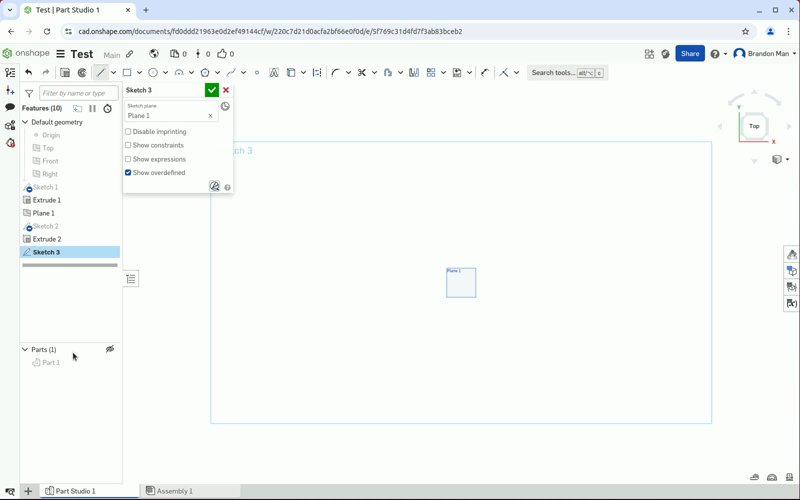
key_down(shift)
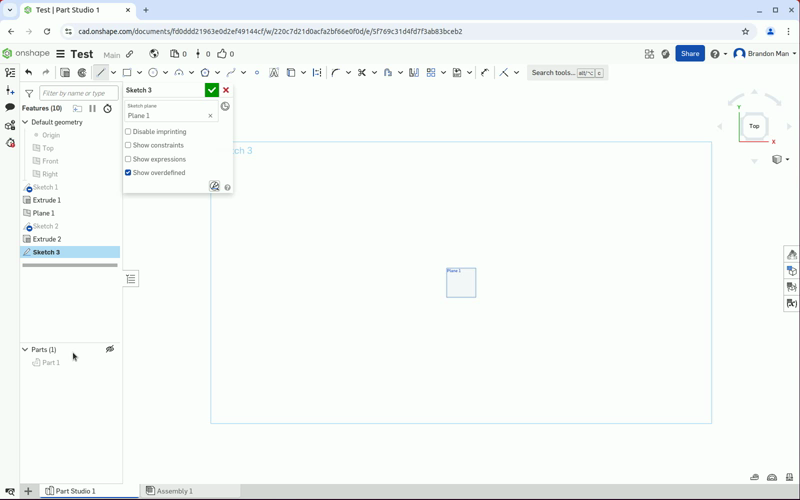
mouse_move(390, 395)
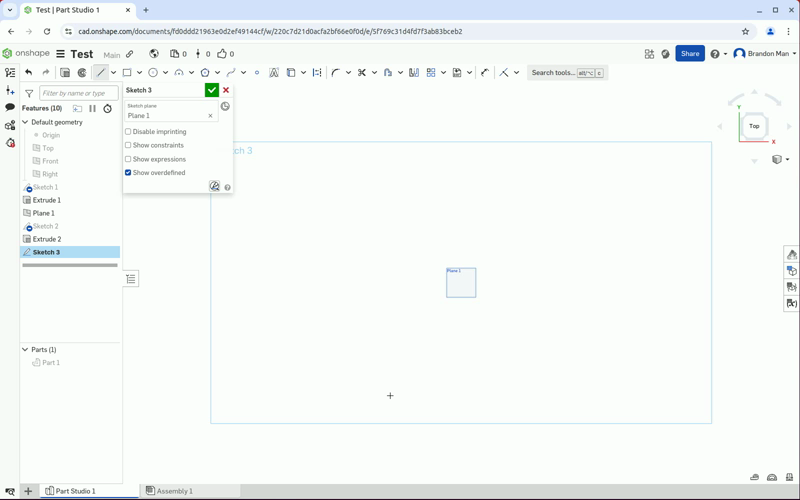
click(390, 395)
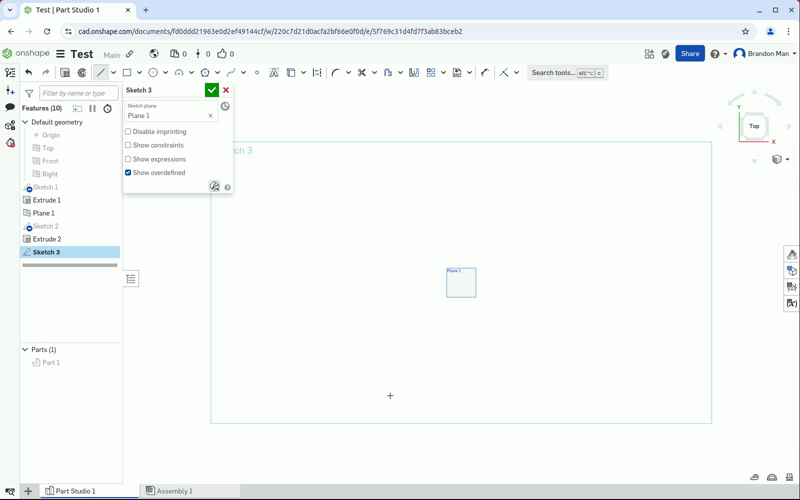
key_up(shift)
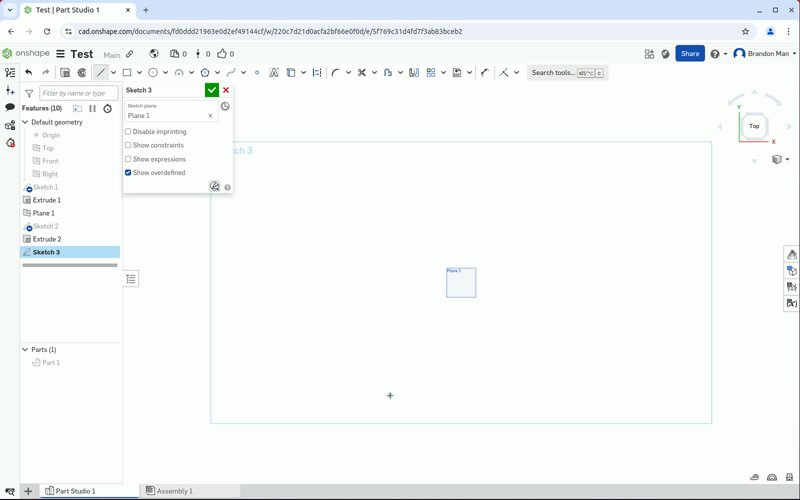
key_down(shift)
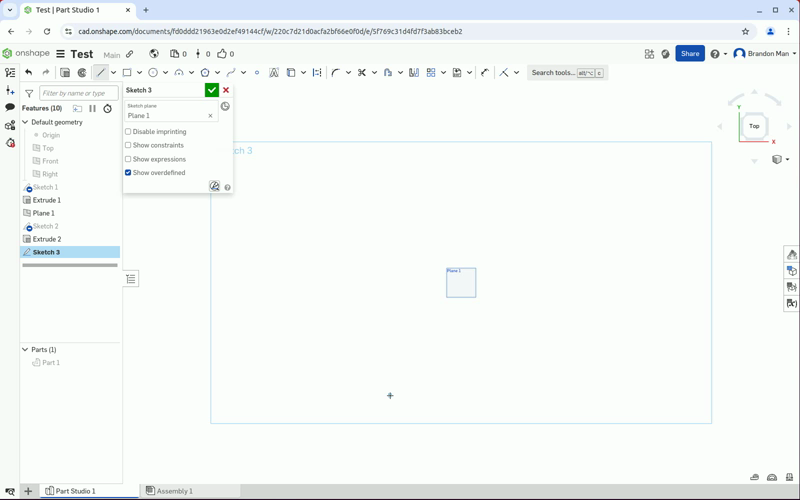
mouse_move(420, 395)
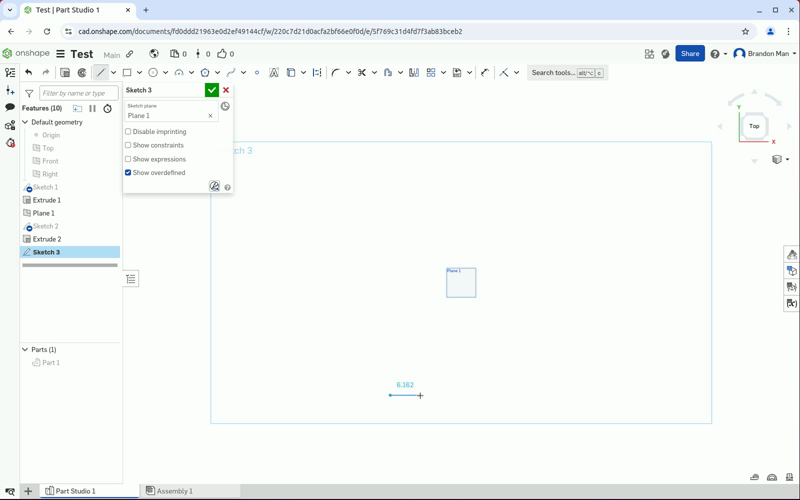
mouse_move(394, 395)
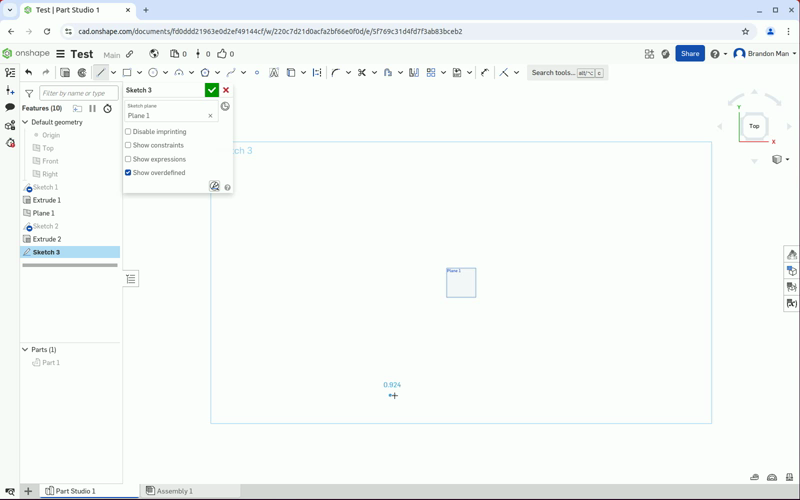
scroll(6)
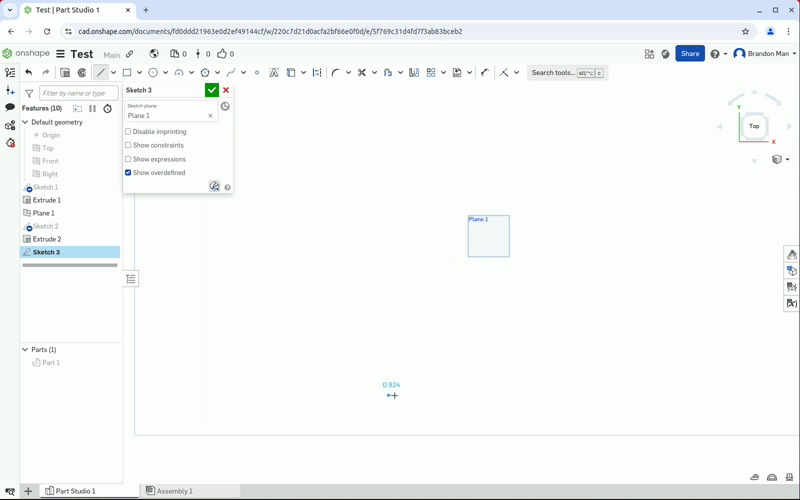
scroll(6)
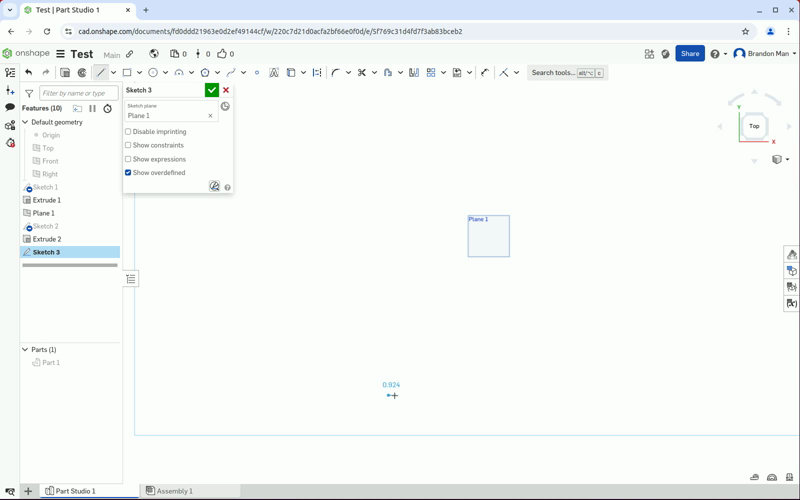
scroll(6)
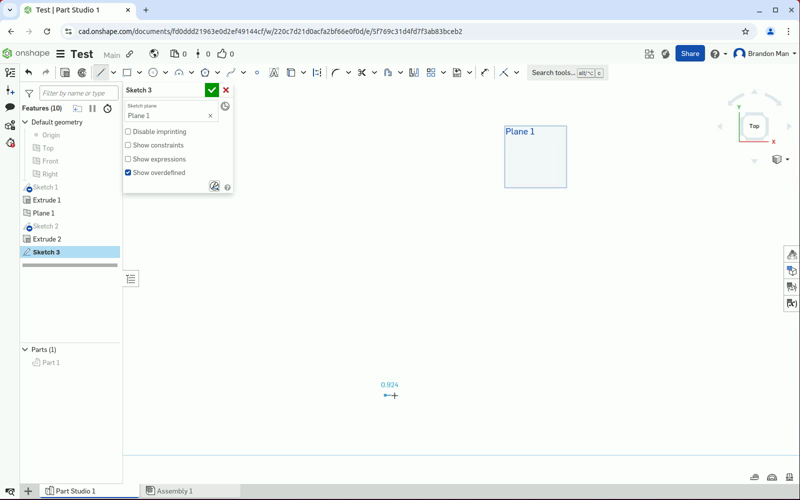
scroll(6)
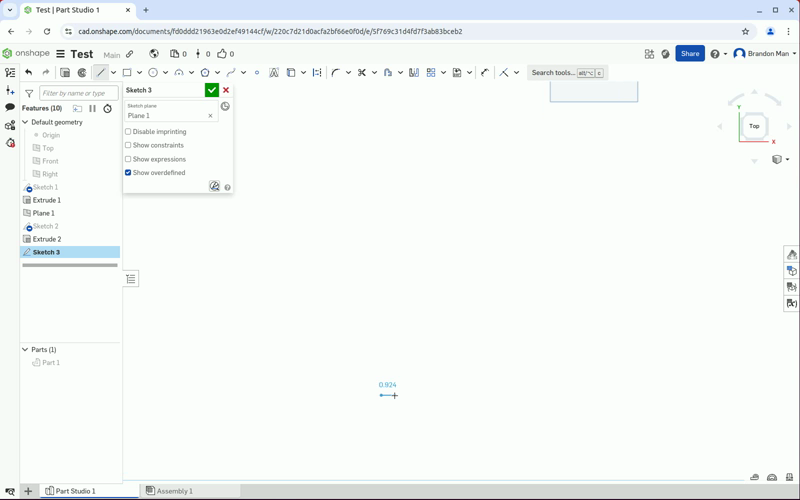
scroll(6)
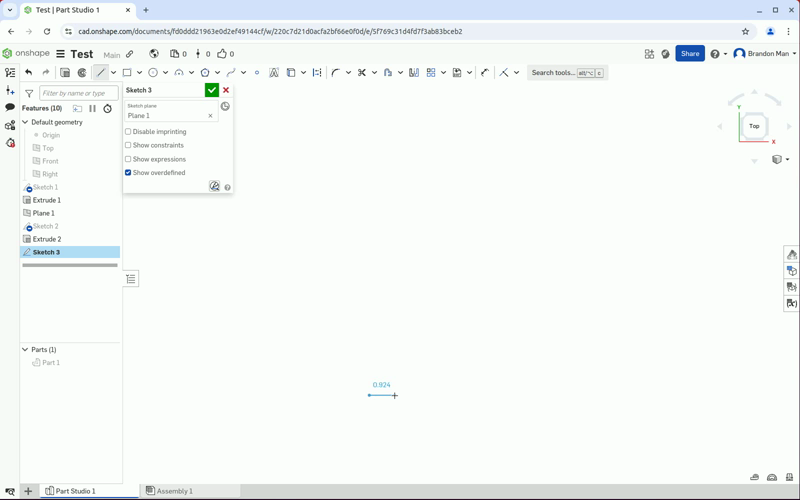
scroll(6)
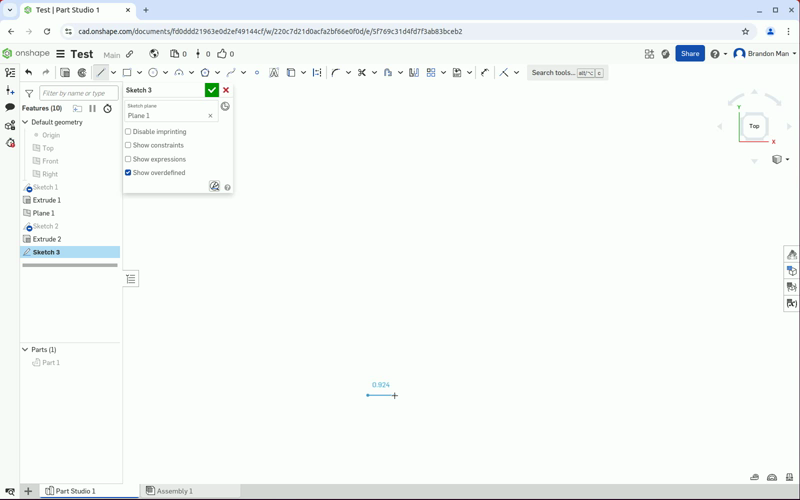
scroll(6)
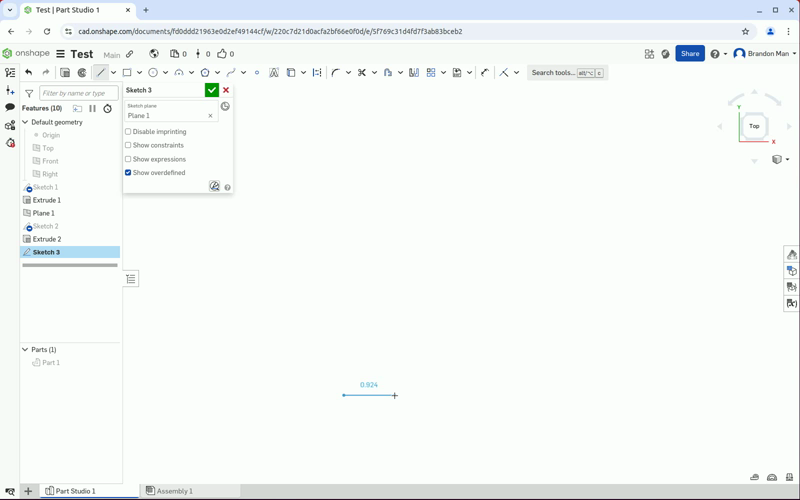
click(394, 395)
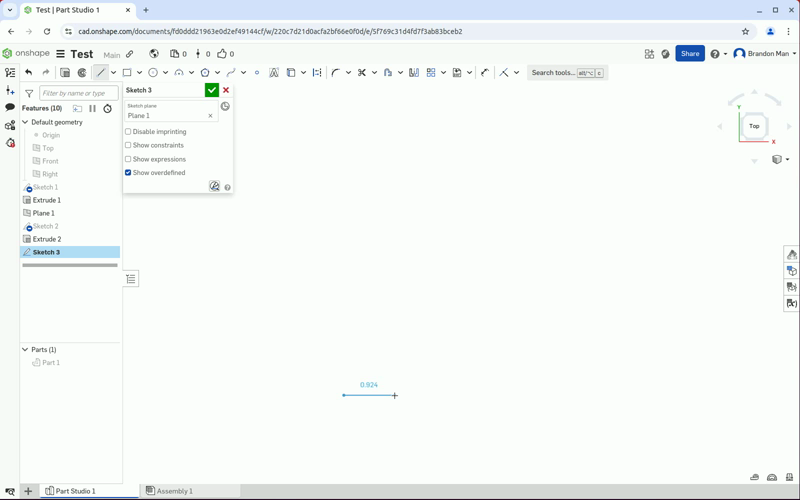
scroll(-6)
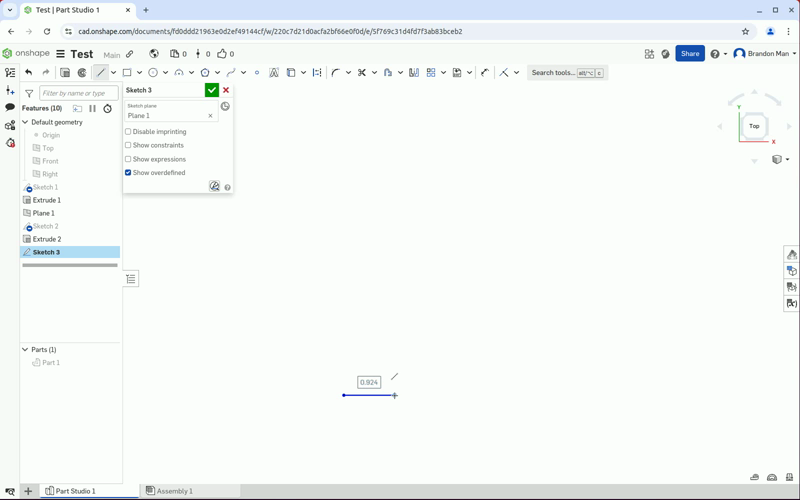
scroll(-6)
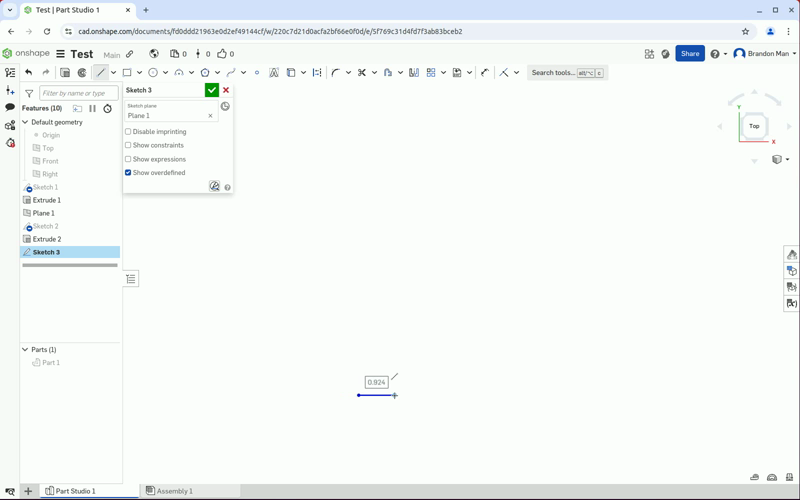
scroll(-6)
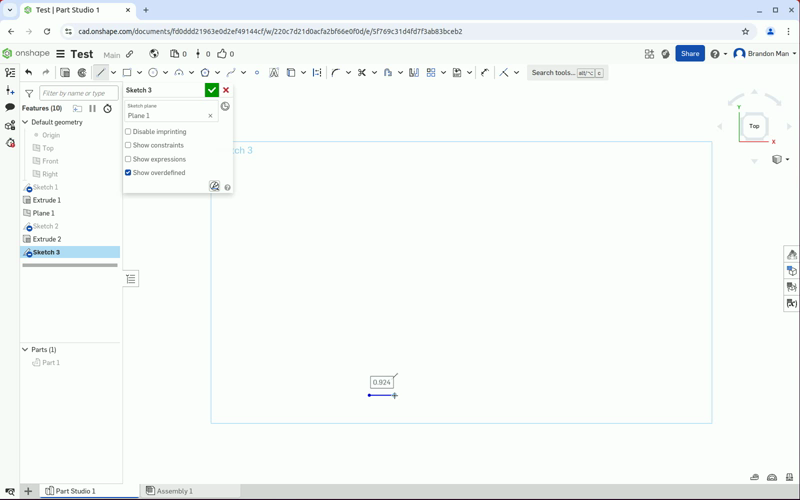
scroll(-6)
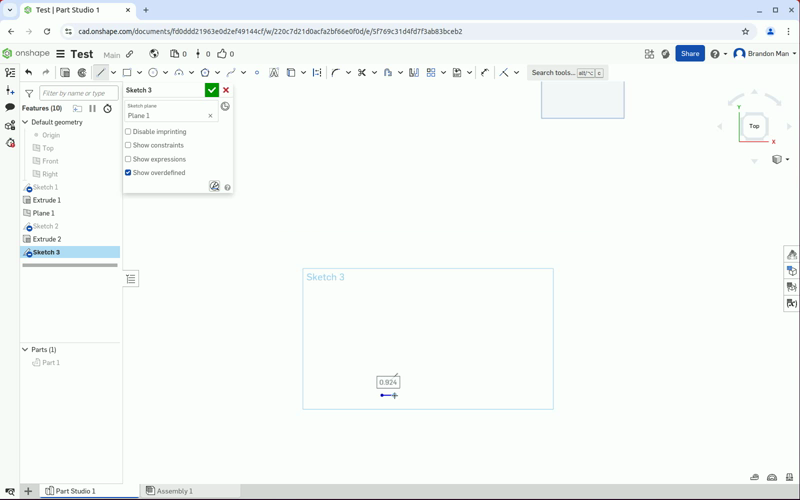
scroll(-6)
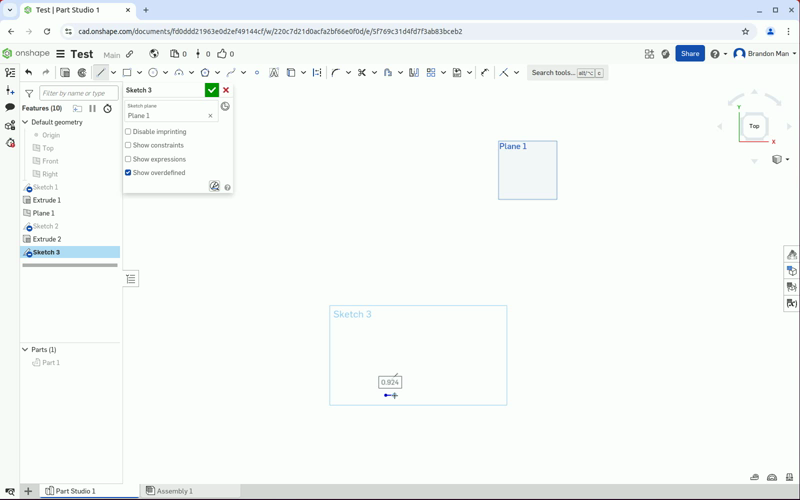
scroll(-6)
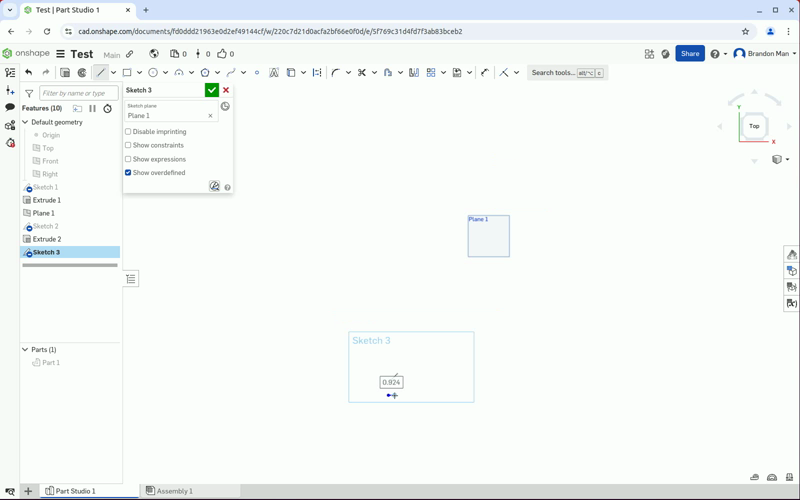
scroll(-6)
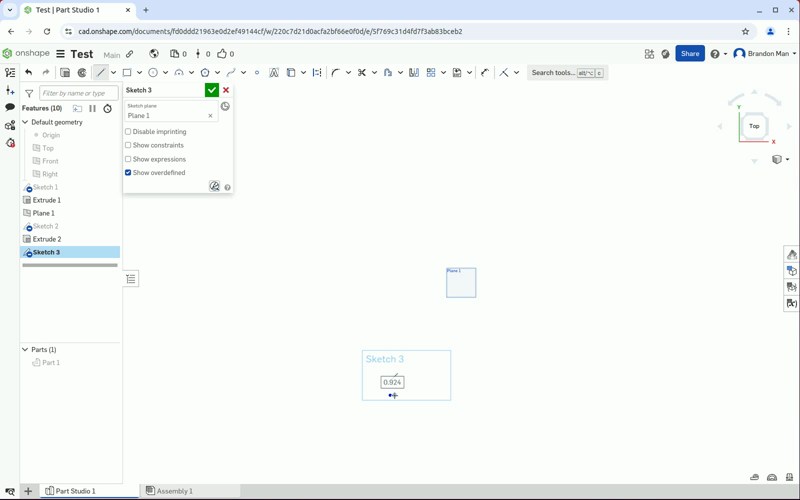
key_up(shift)
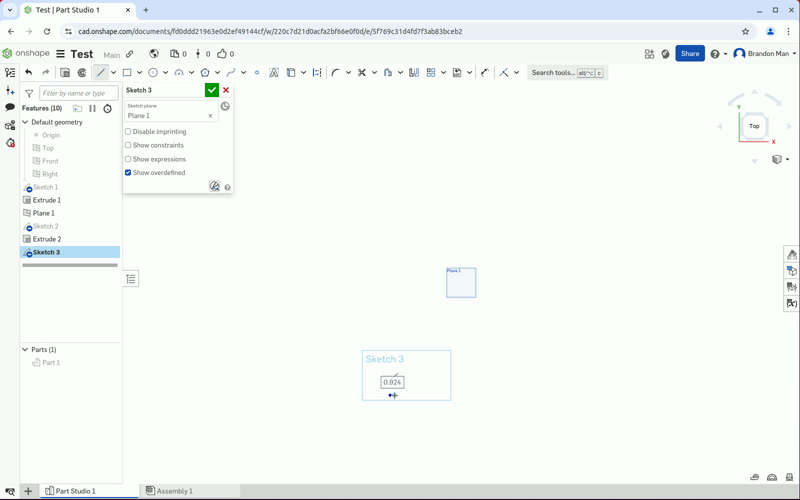
key_down(shift)
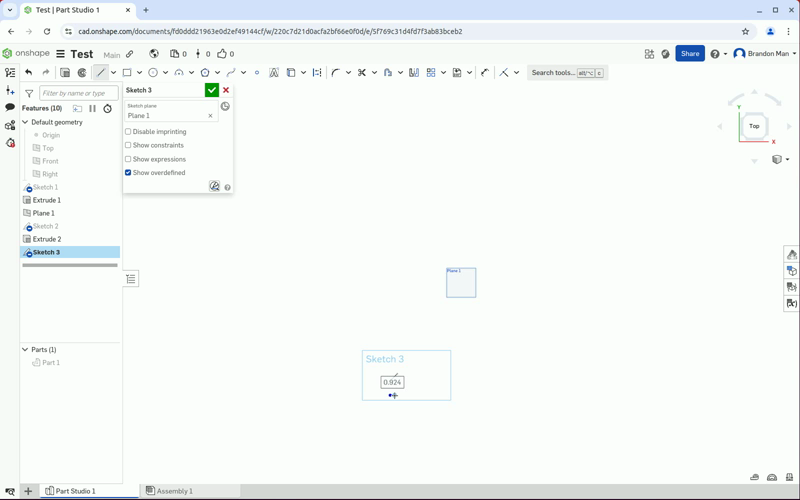
mouse_move(394, 185)
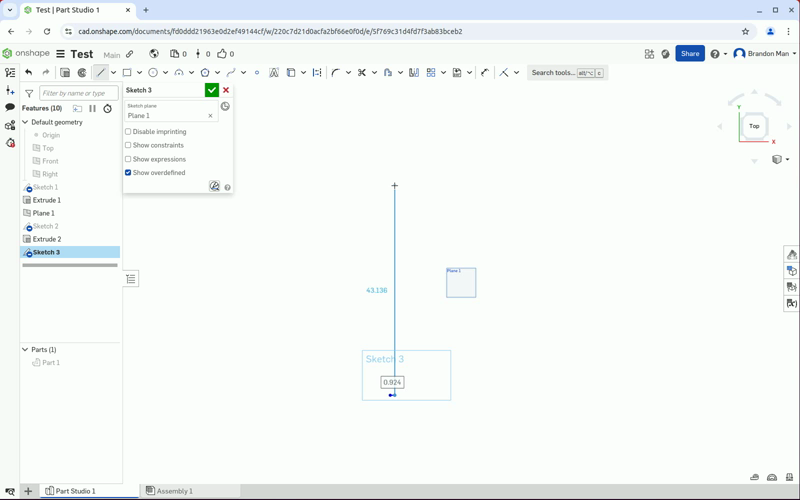
click(394, 185)
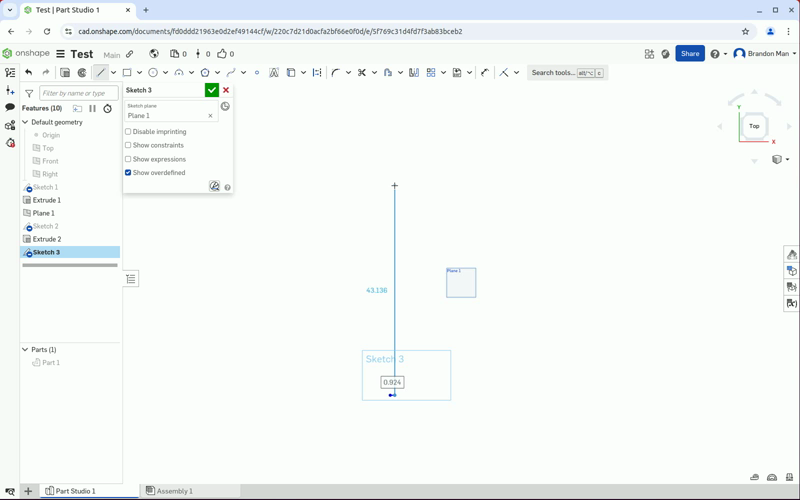
key_up(shift)
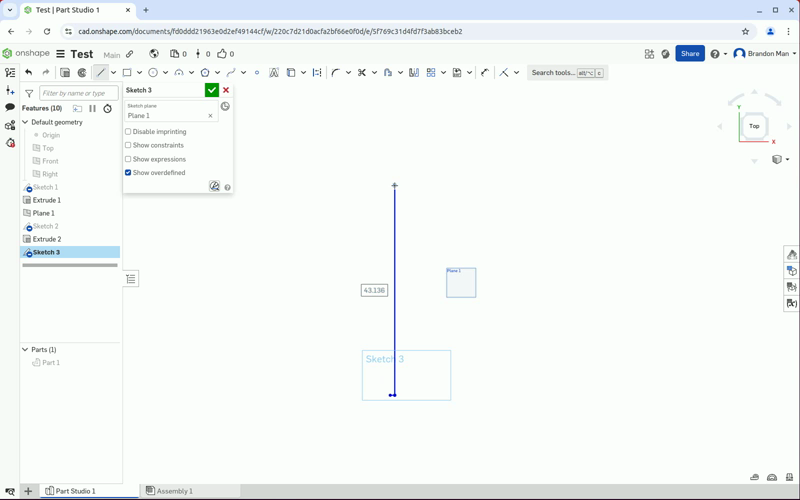
key_down(shift)
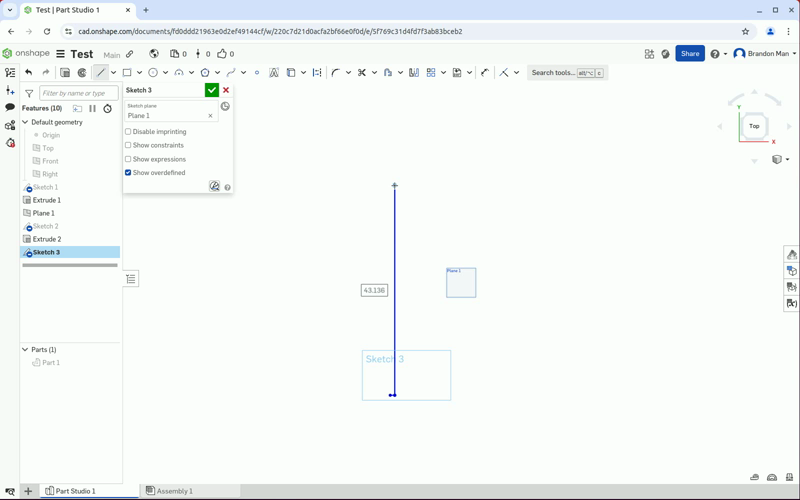
mouse_move(424, 185)
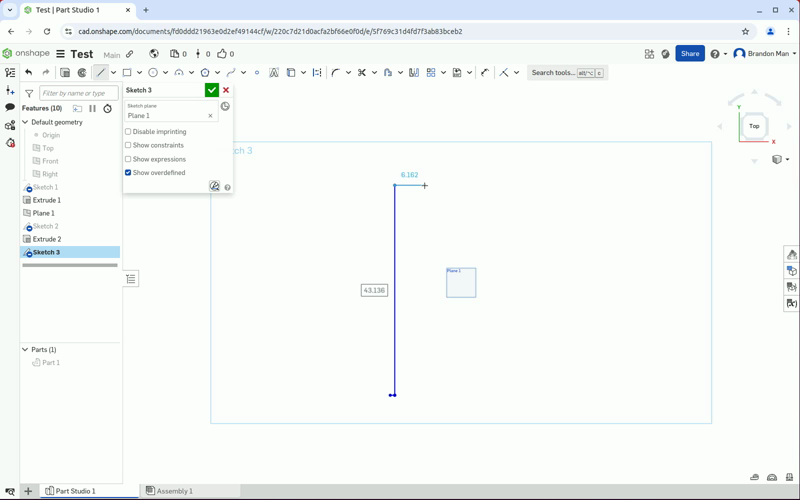
mouse_move(390, 185)
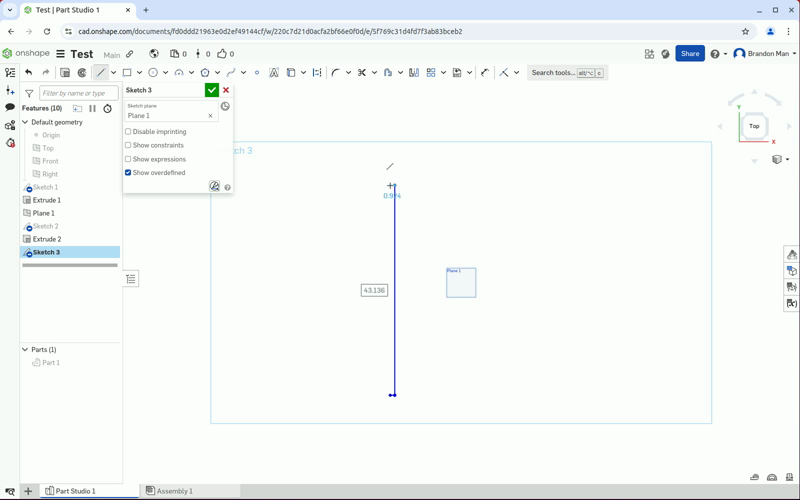
scroll(6)
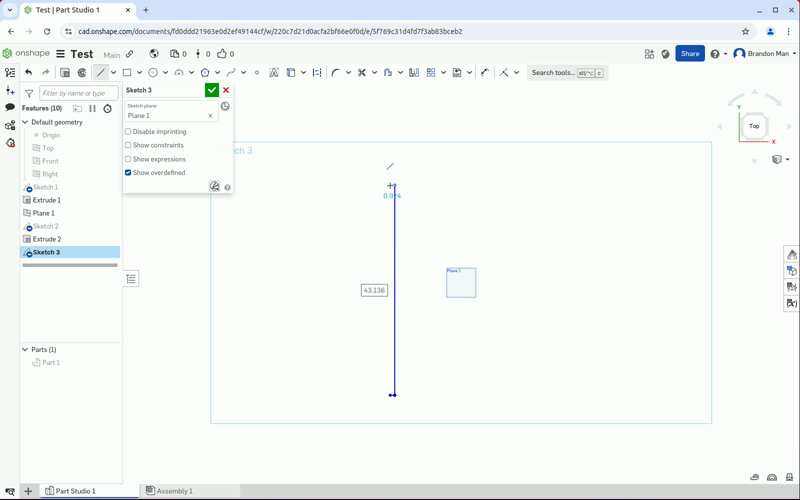
scroll(6)
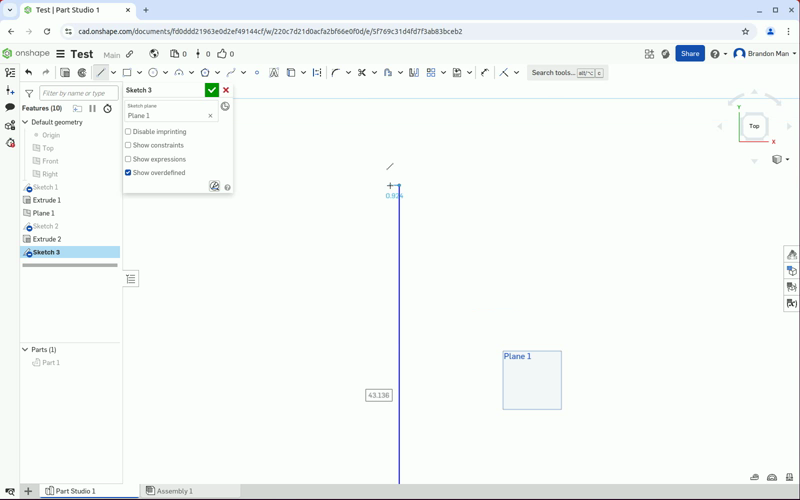
scroll(6)
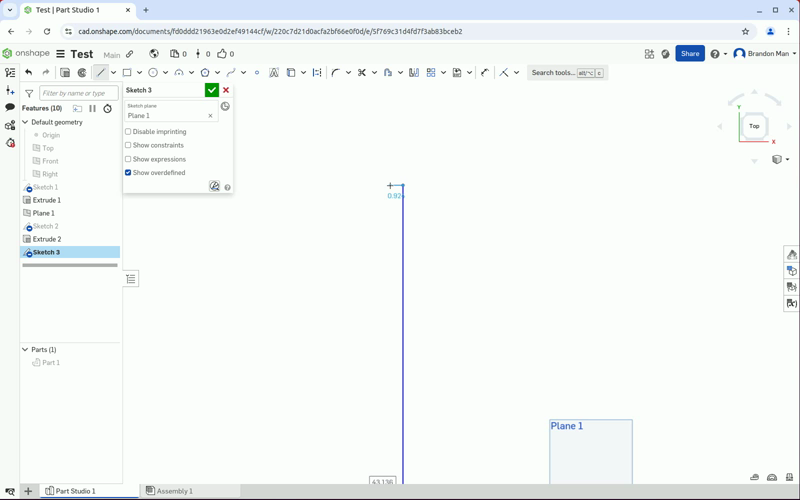
scroll(6)
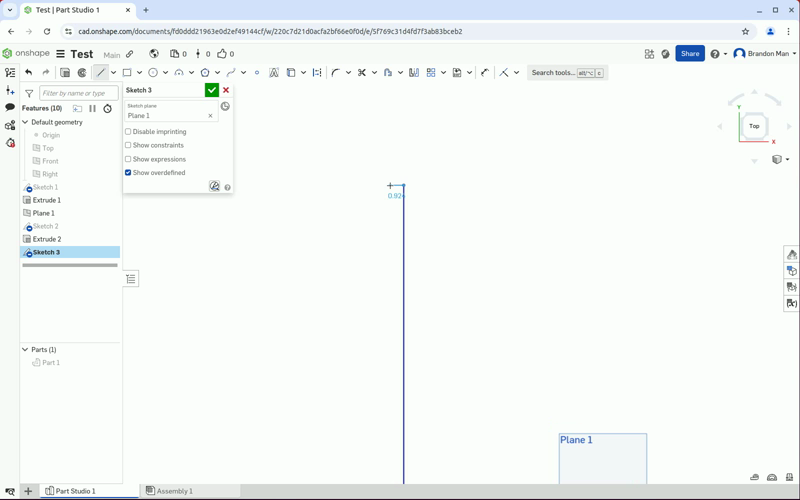
scroll(6)
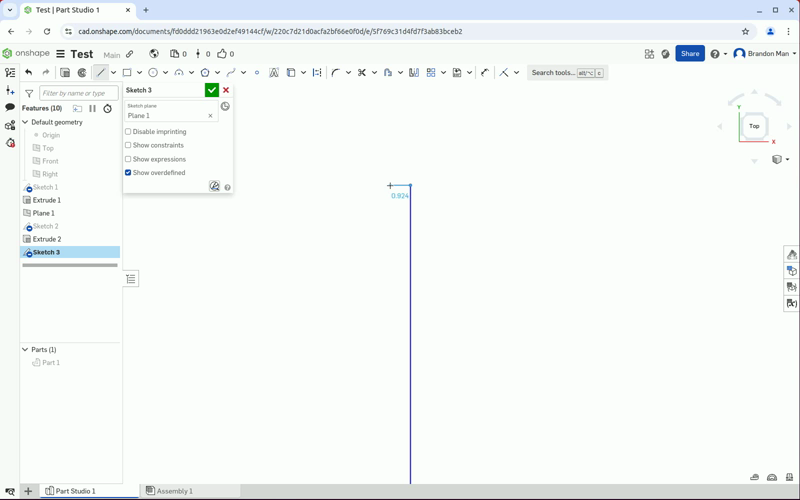
scroll(6)
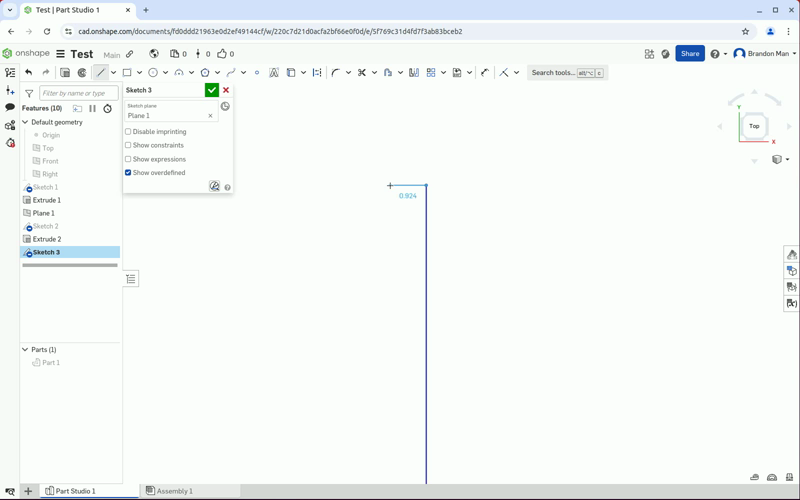
scroll(6)
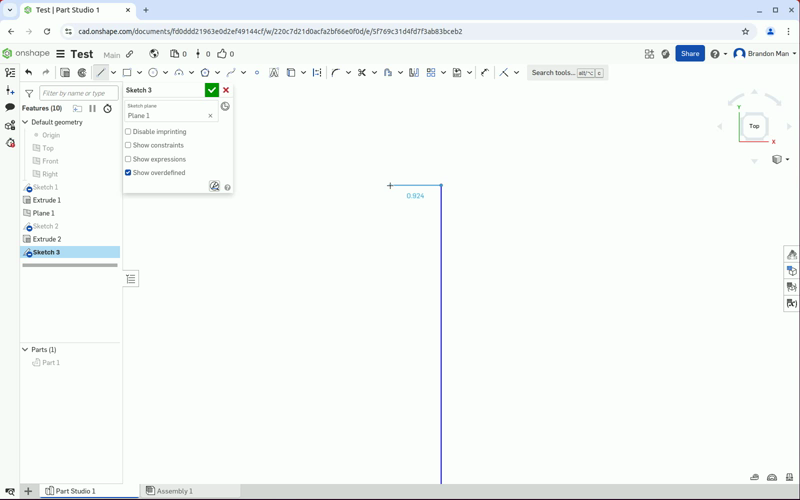
click(390, 185)
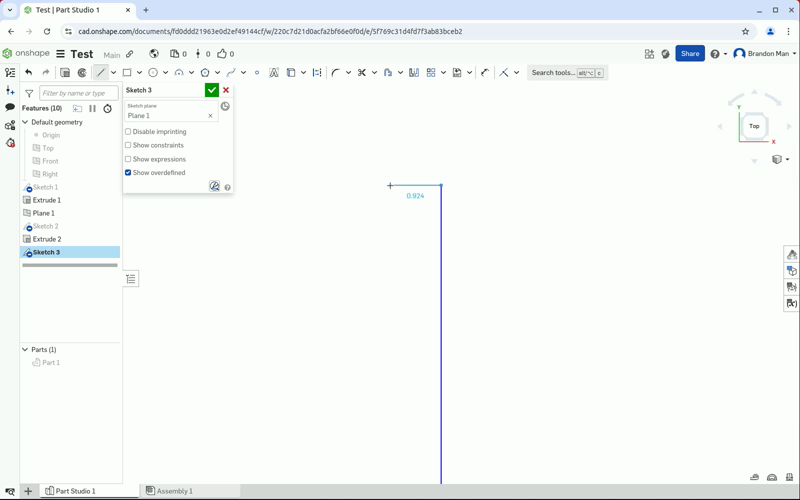
scroll(-6)
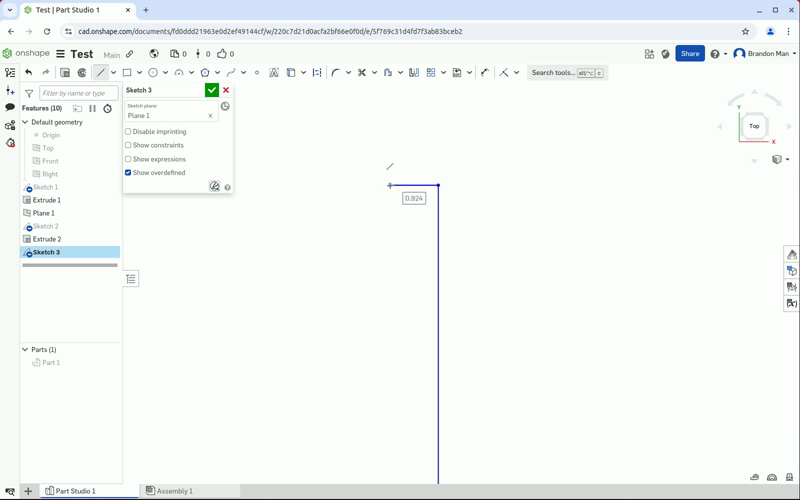
scroll(-6)
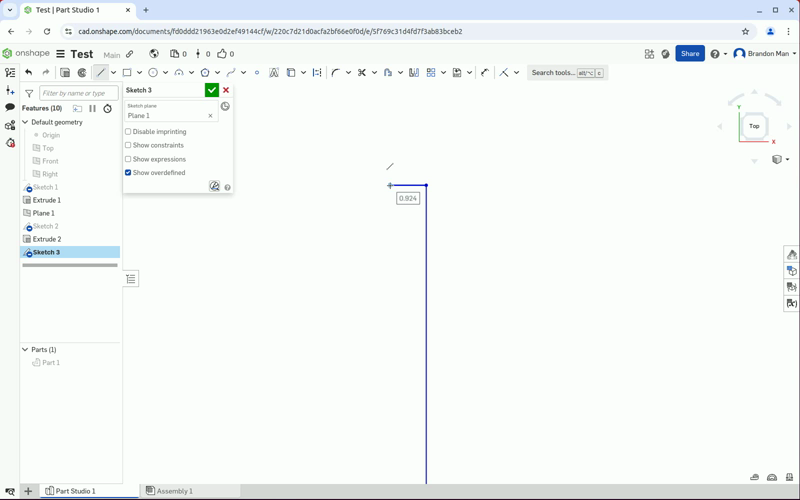
scroll(-6)
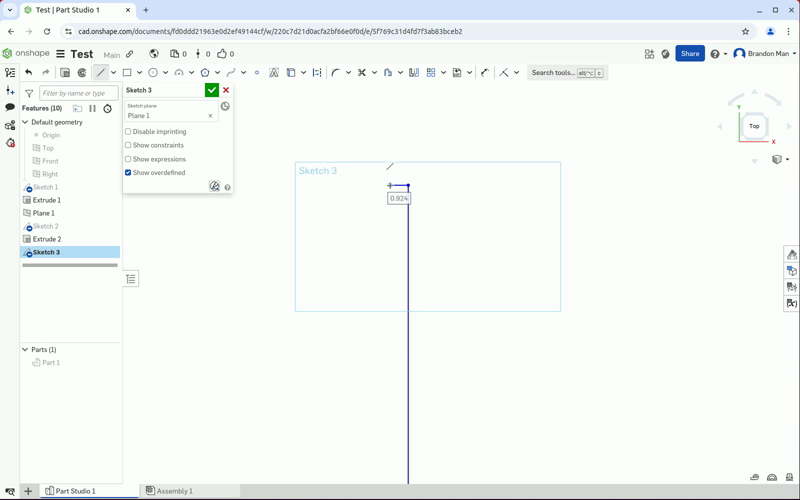
scroll(-6)
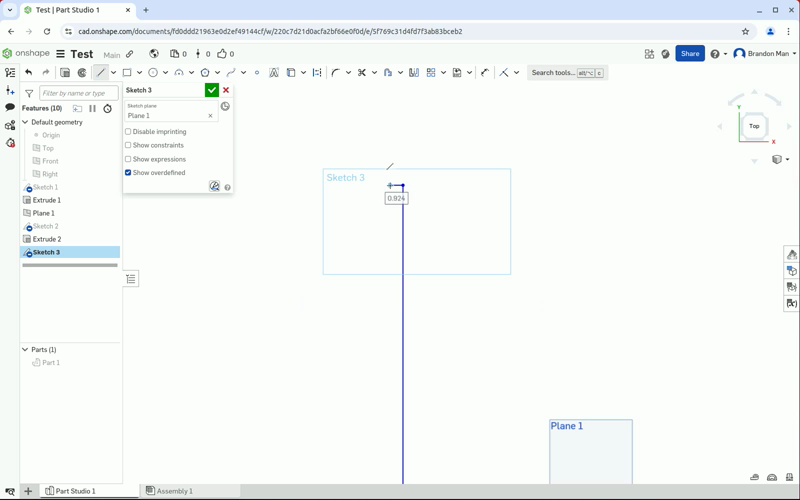
scroll(-6)
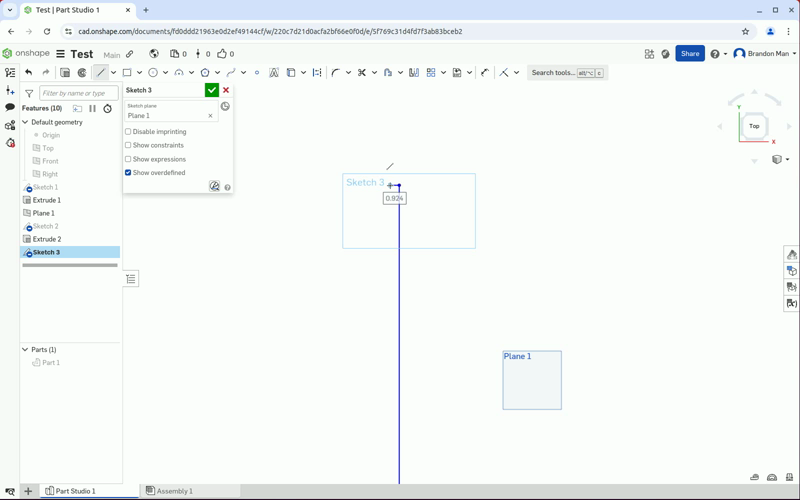
scroll(-6)
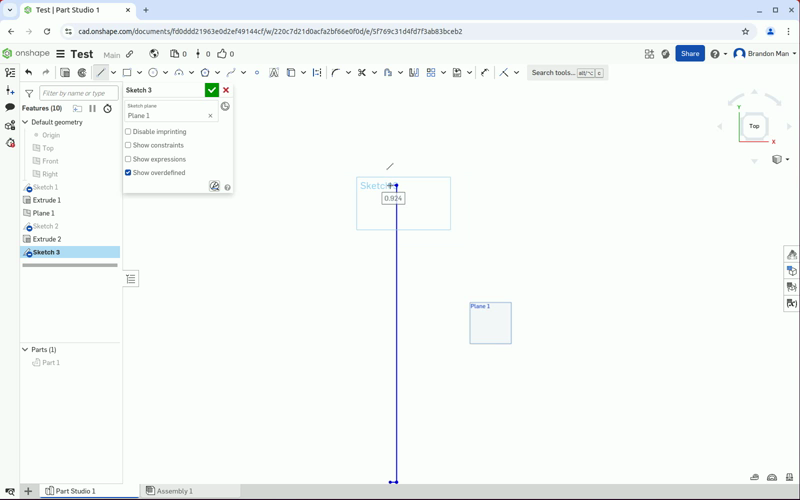
scroll(-6)
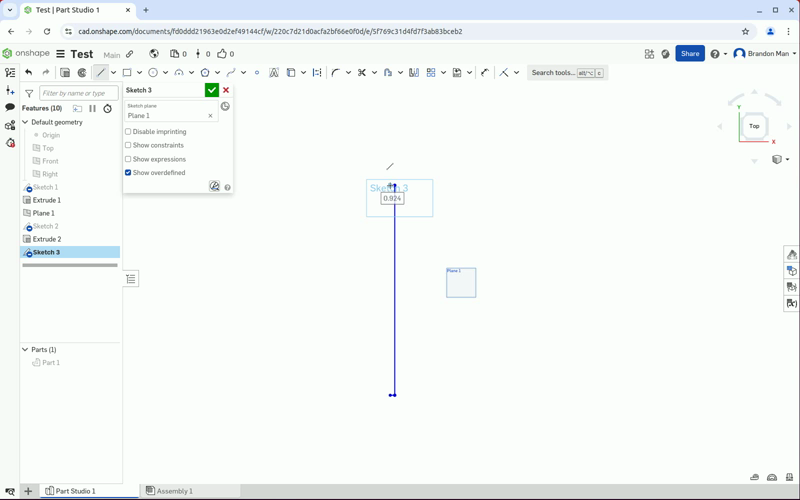
key_up(shift)
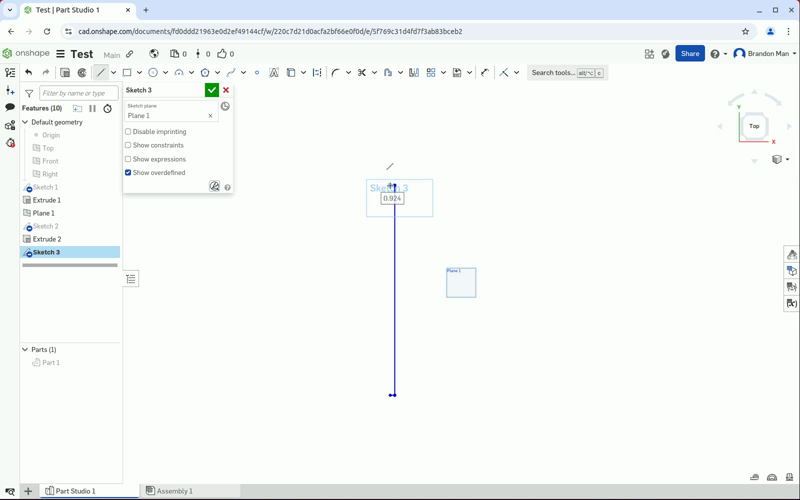
key_down(shift)
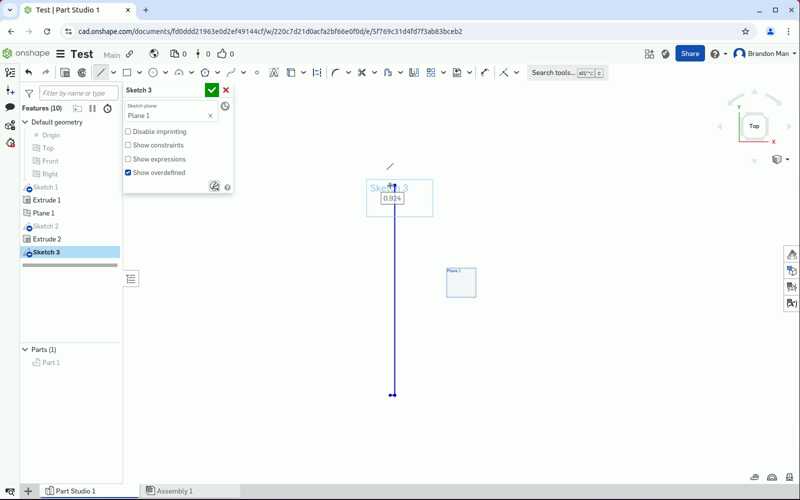
mouse_move(390, 395)
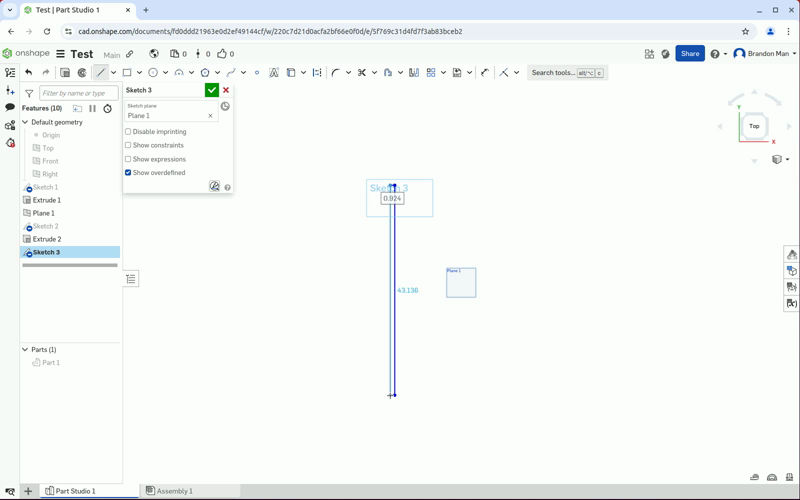
scroll(6)
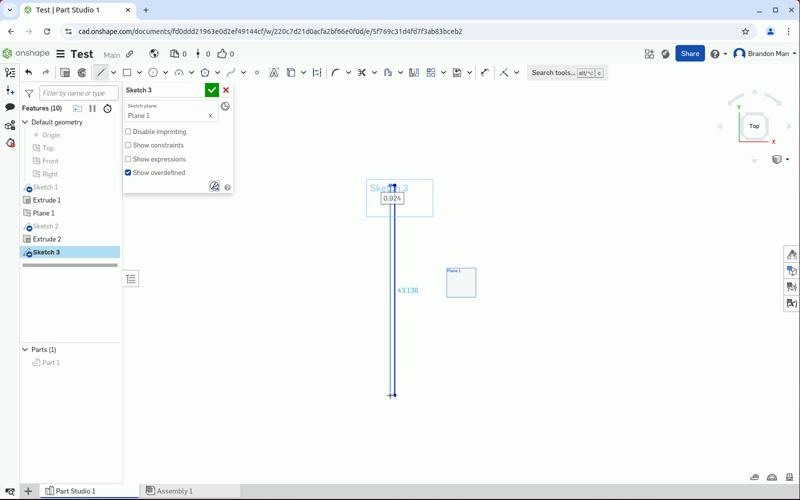
scroll(6)
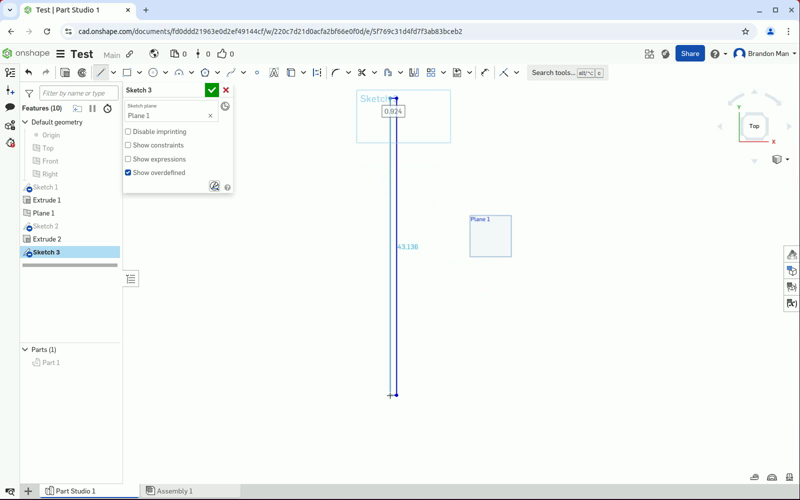
scroll(6)
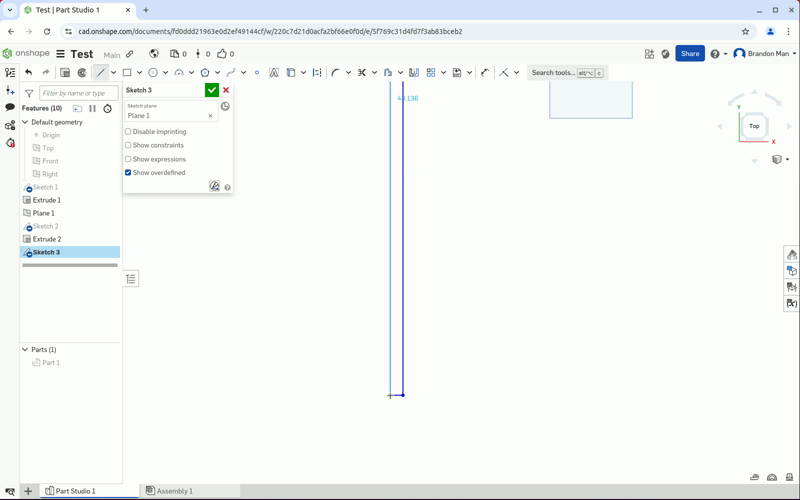
scroll(6)
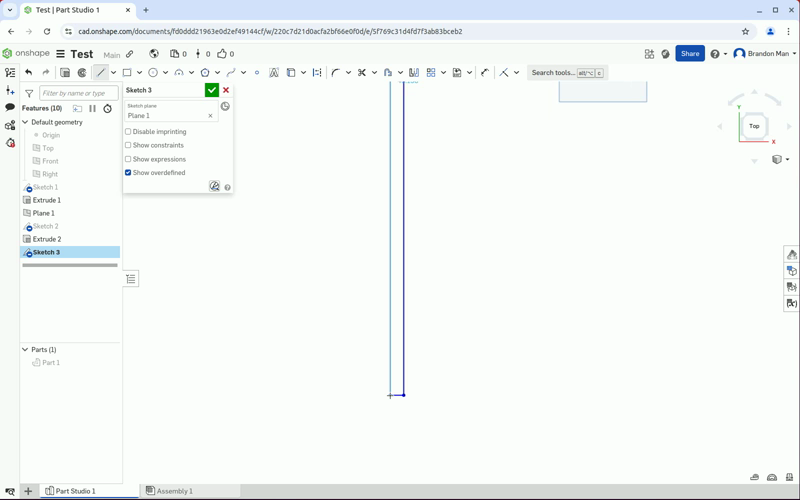
scroll(6)
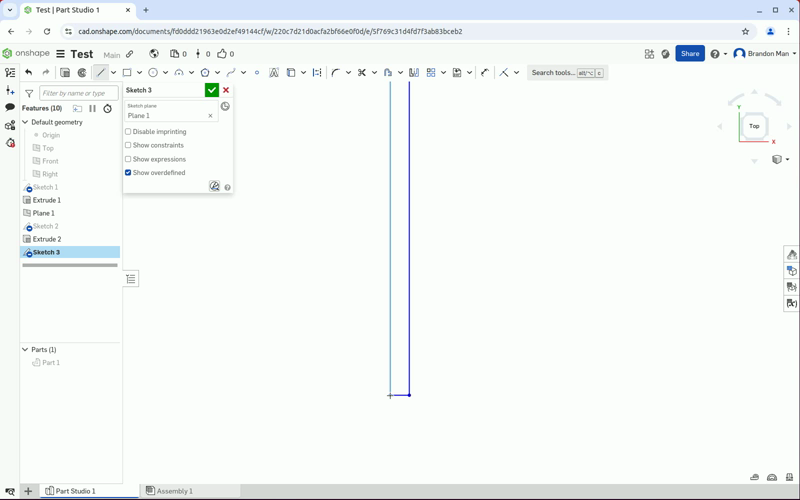
scroll(6)
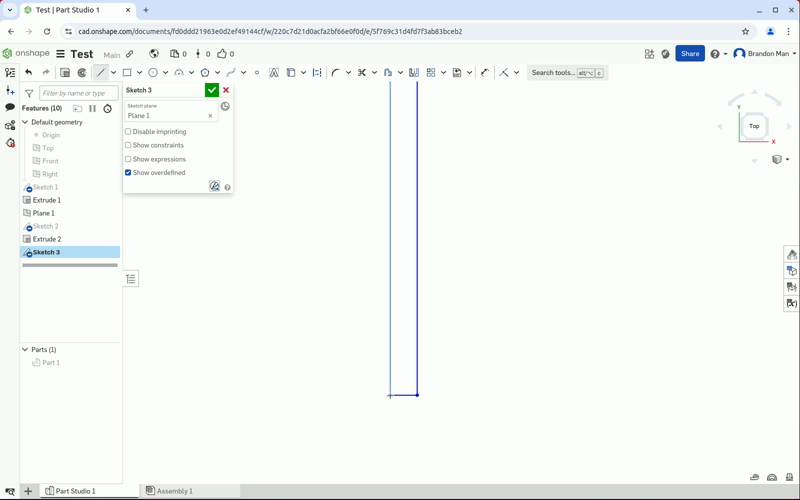
scroll(6)
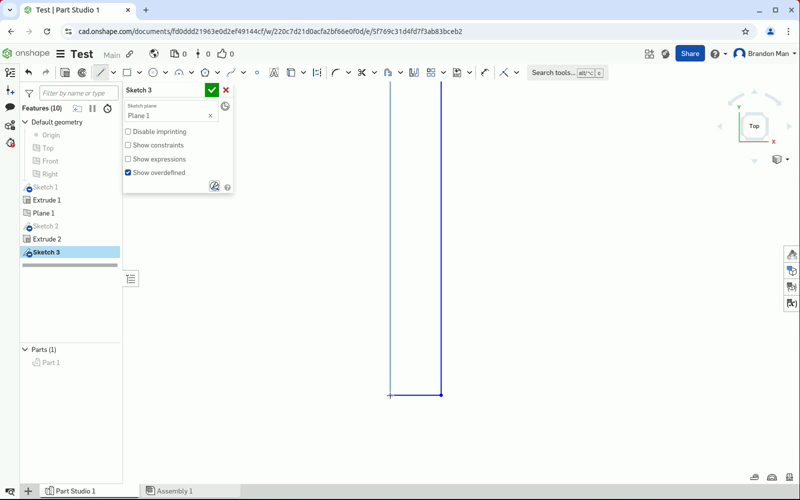
key_up(shift)
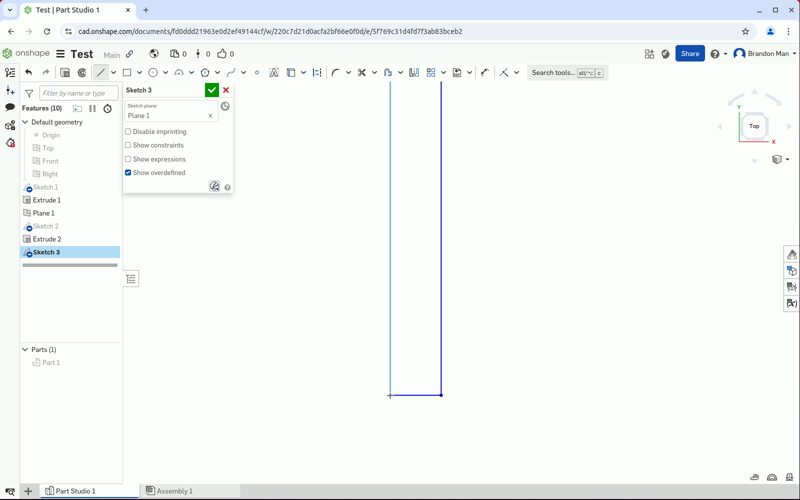
click(390, 395)
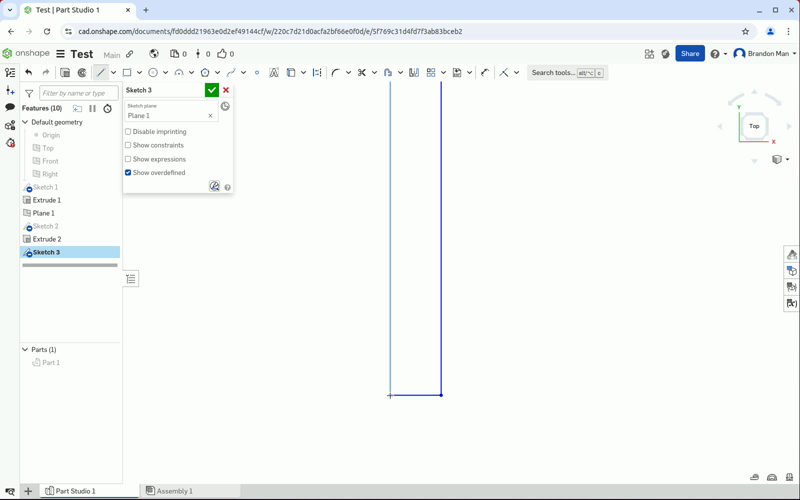
scroll(-6)
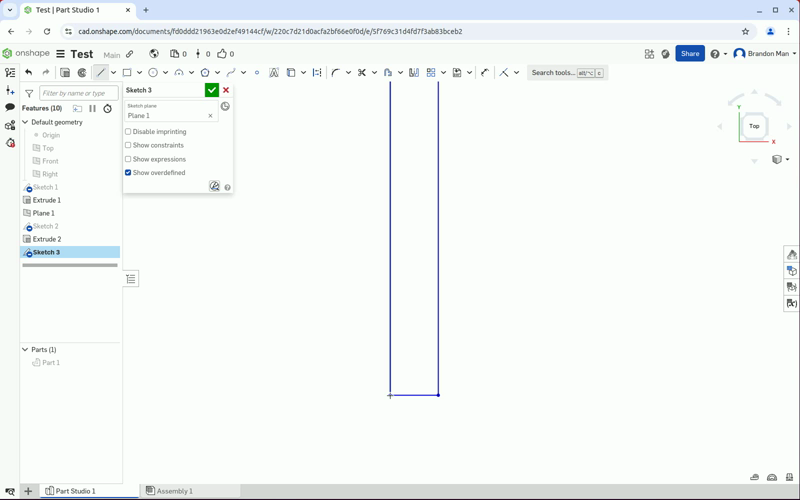
scroll(-6)
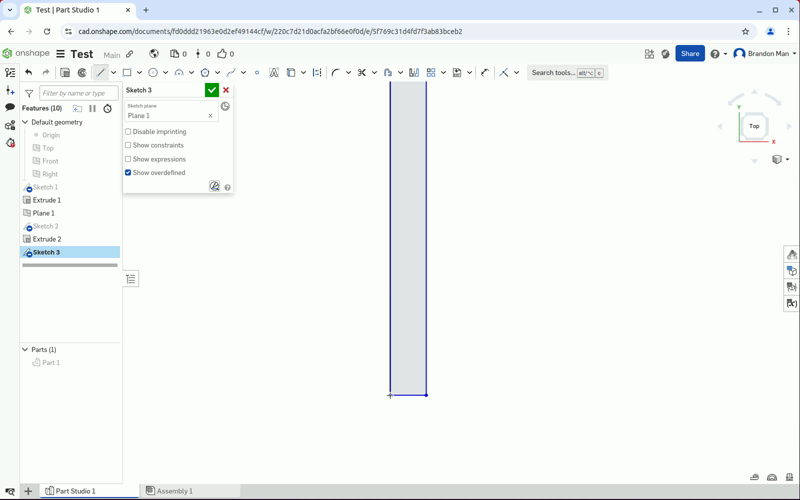
scroll(-6)
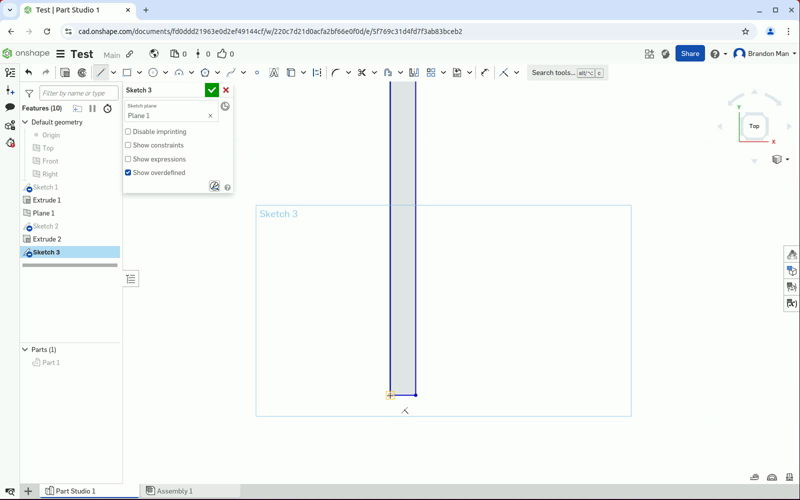
scroll(-6)
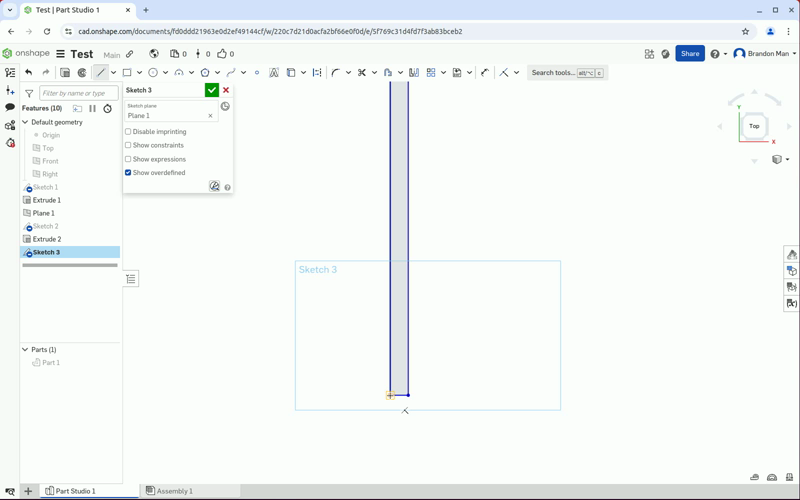
scroll(-6)
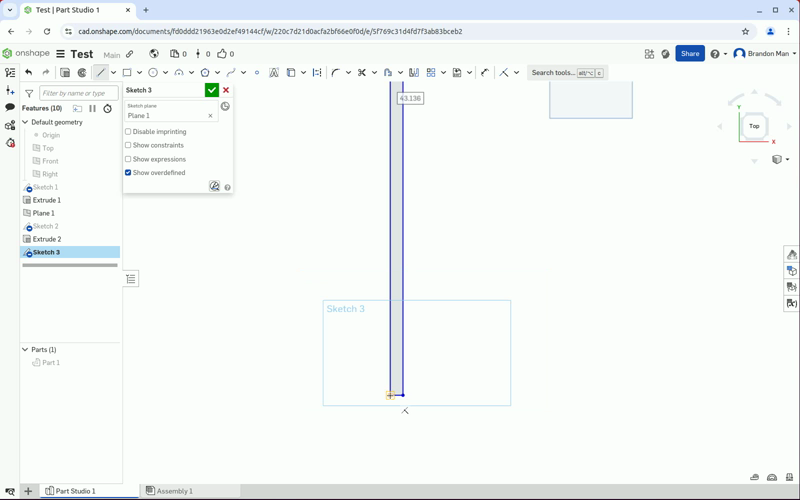
scroll(-6)
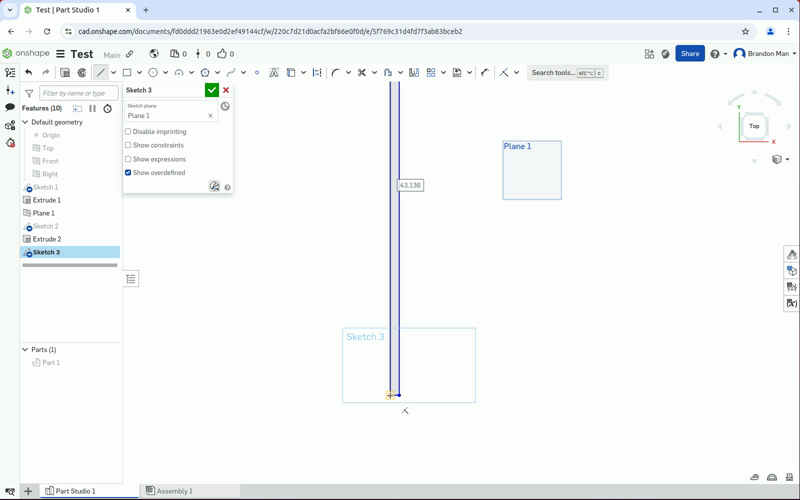
scroll(-6)
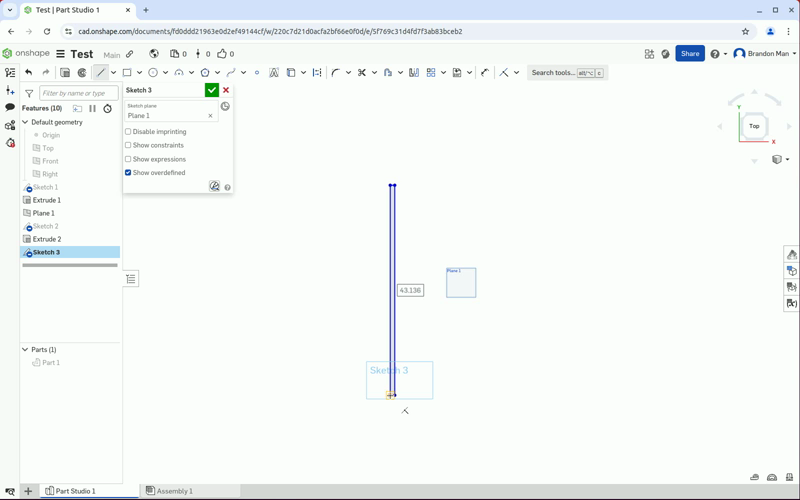
key(esc)
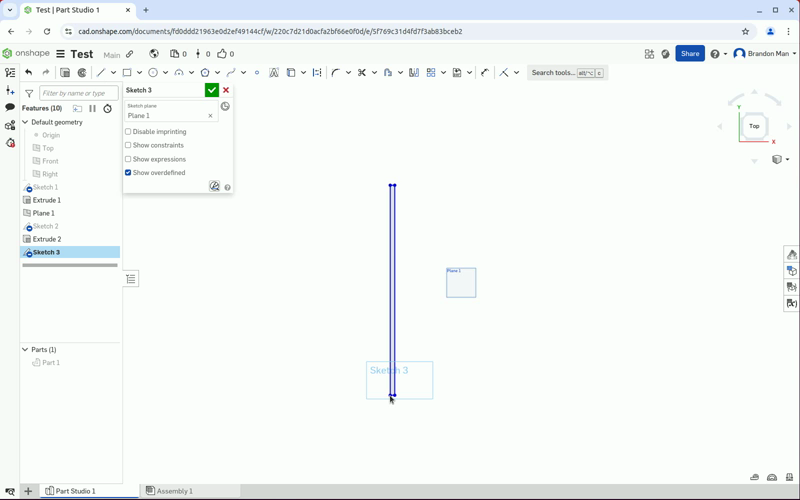
mouse_move(391, 257)
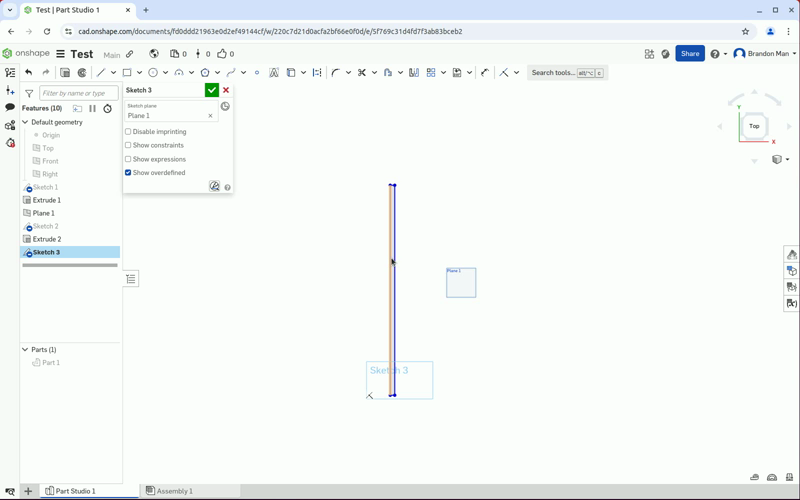
scroll(6)
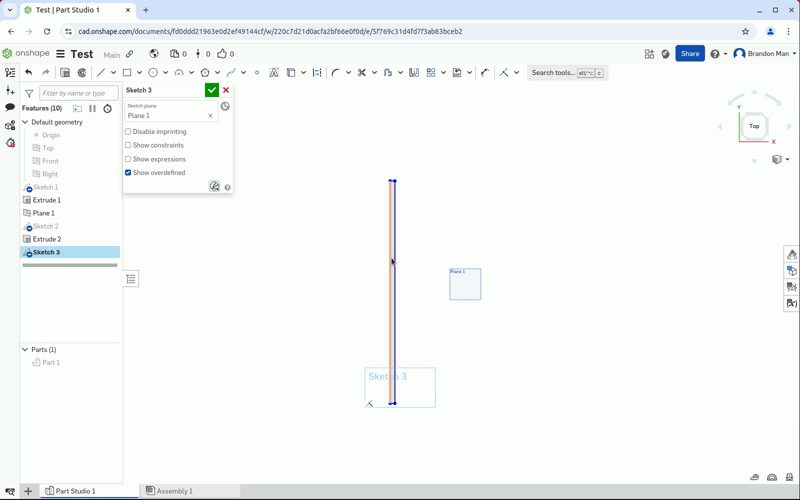
scroll(6)
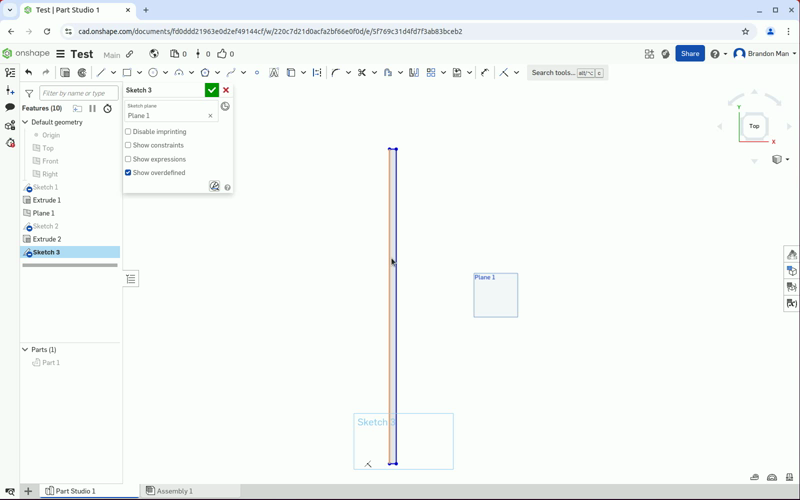
scroll(6)
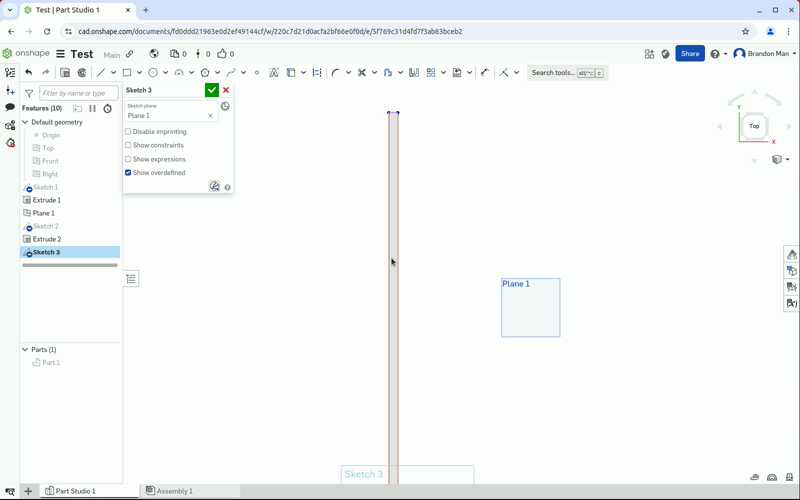
scroll(6)
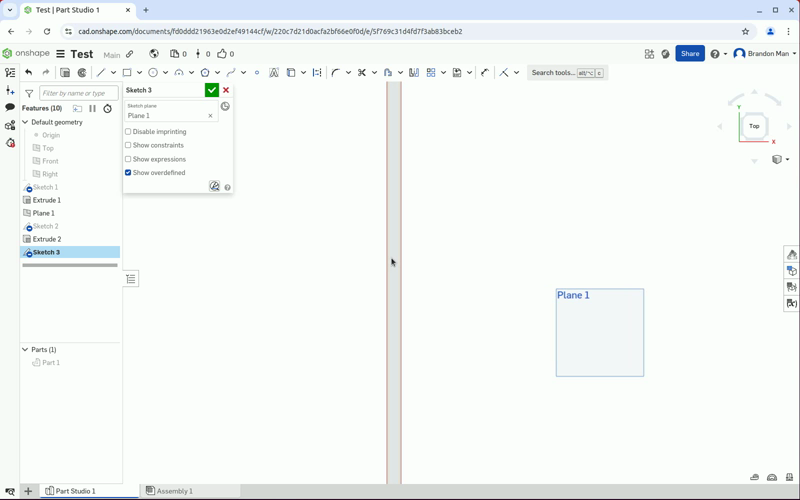
scroll(6)
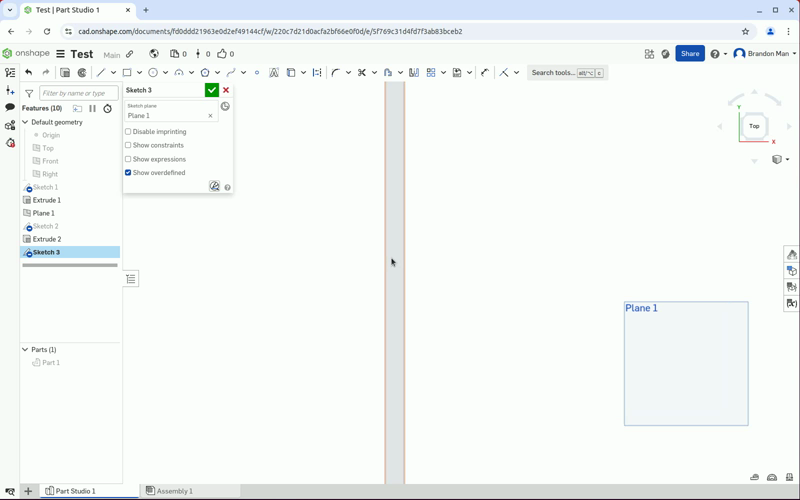
scroll(6)
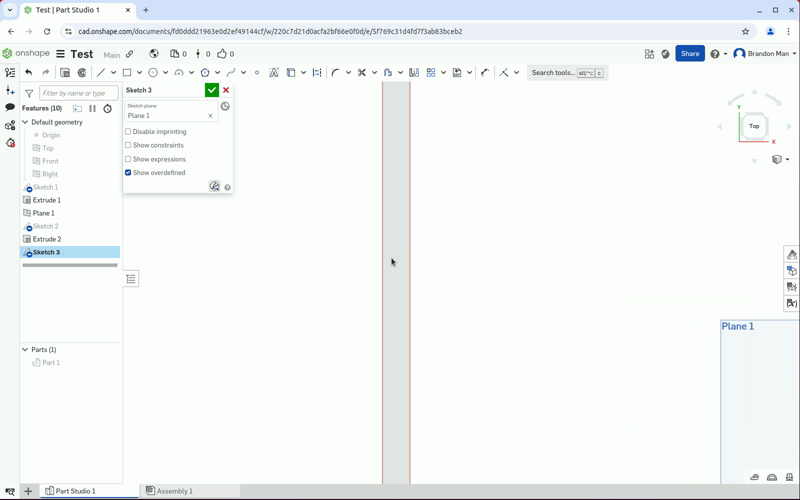
scroll(6)
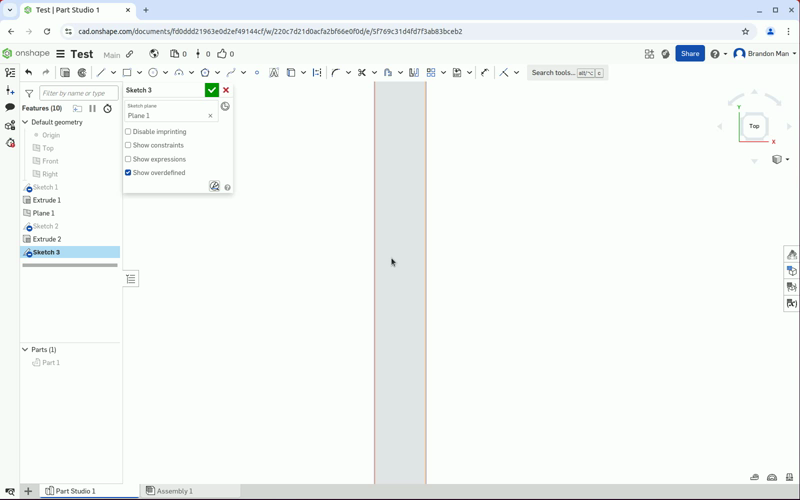
click(391, 257)
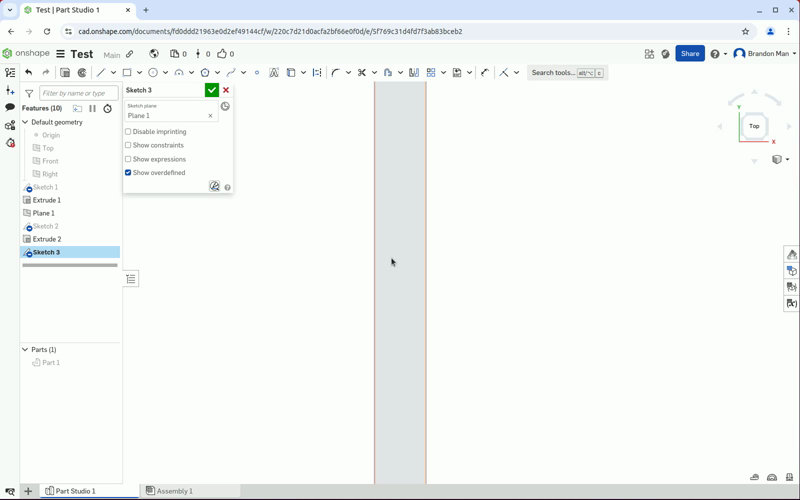
scroll(-6)
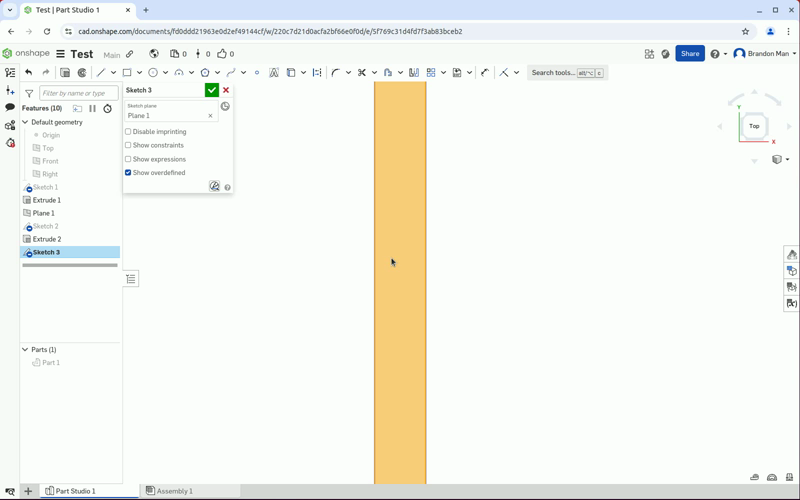
scroll(-6)
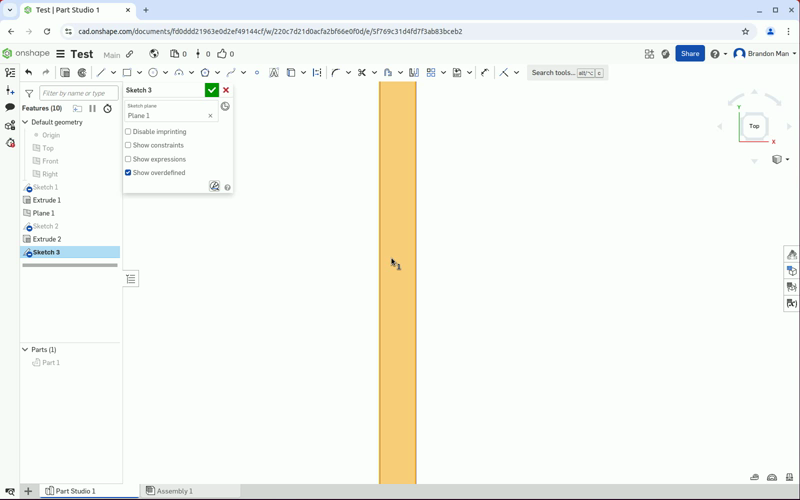
scroll(-6)
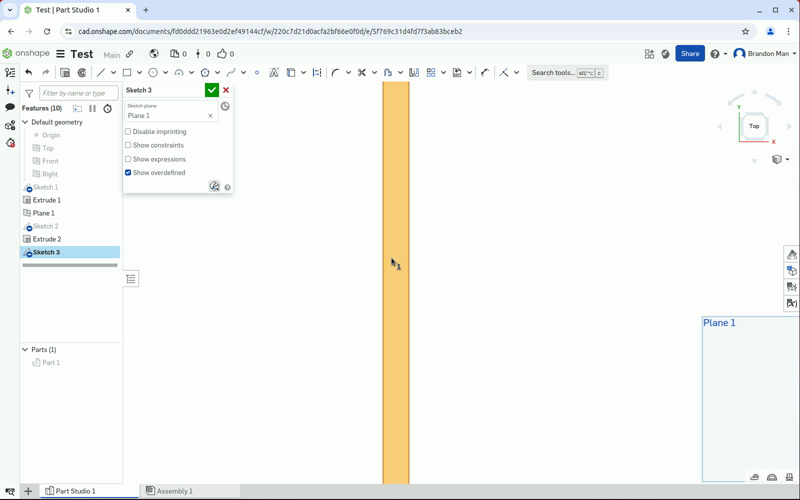
scroll(-6)
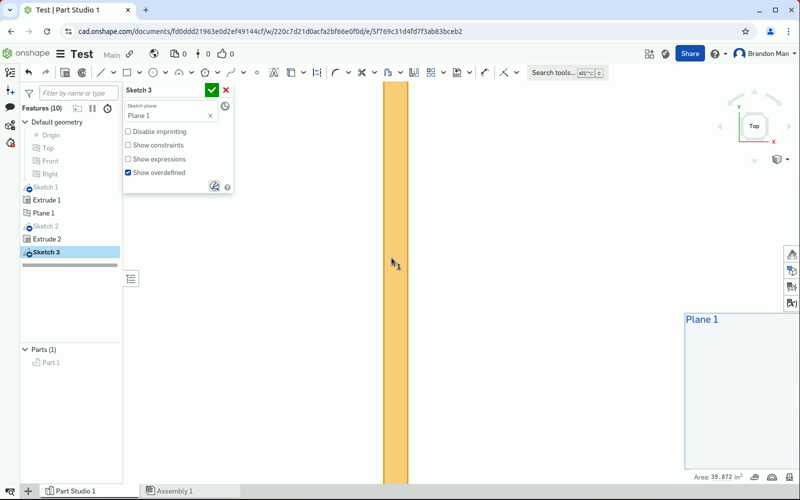
scroll(-6)
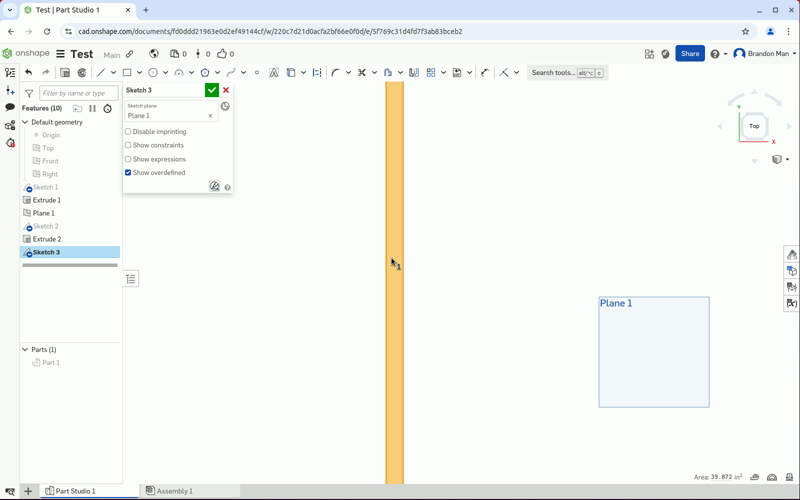
scroll(-6)
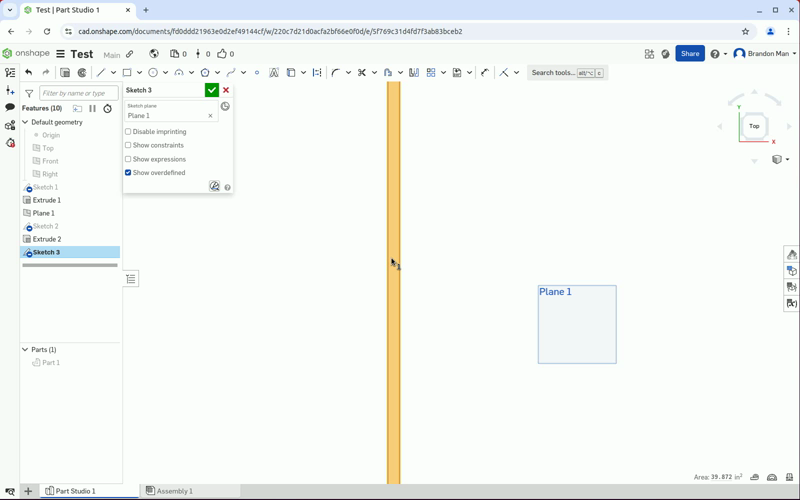
scroll(-6)
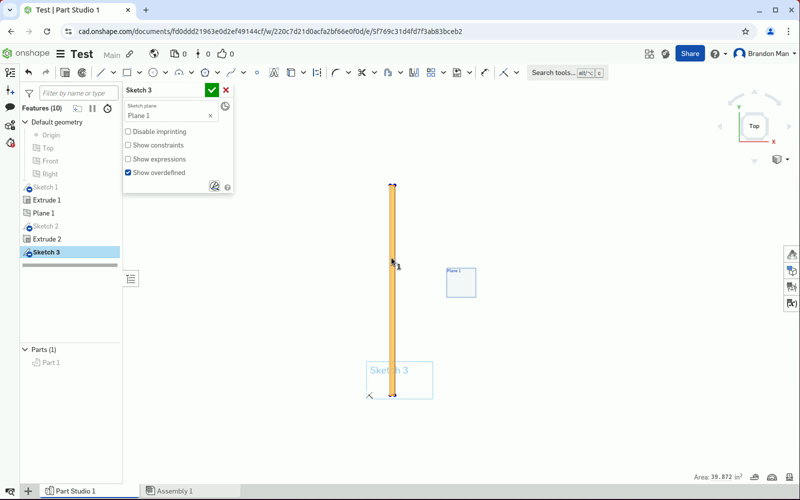
mouse_move(73, 352)
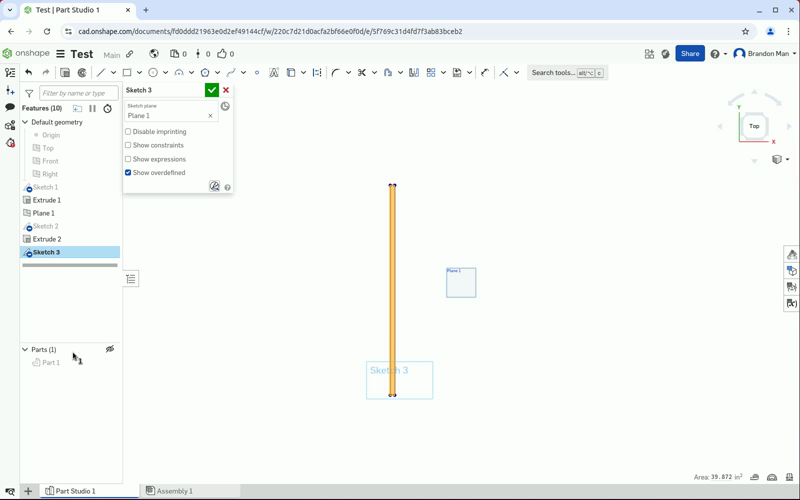
key(shift+y)
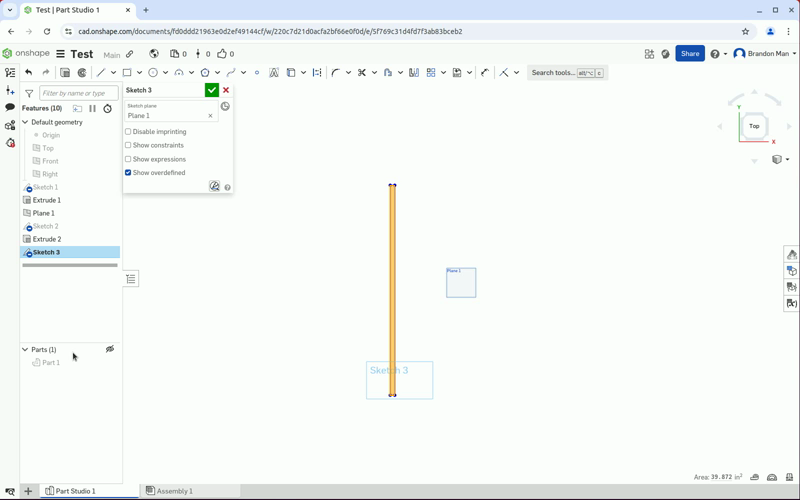
key(shift+e)
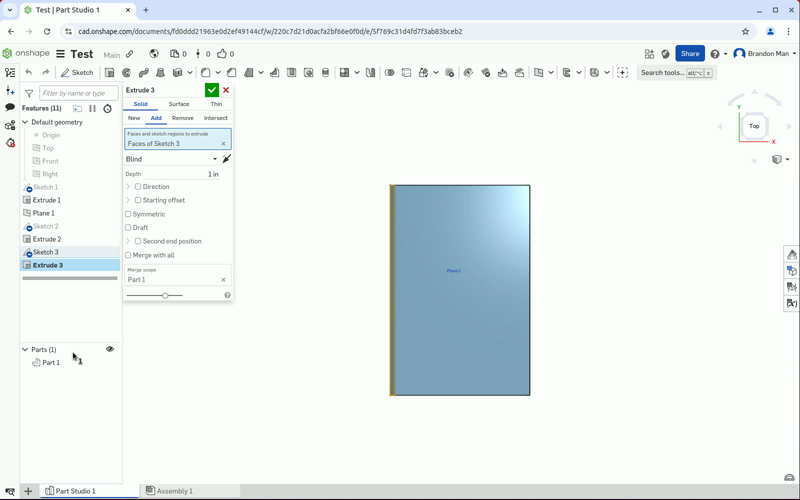
mouse_move(143, 106)
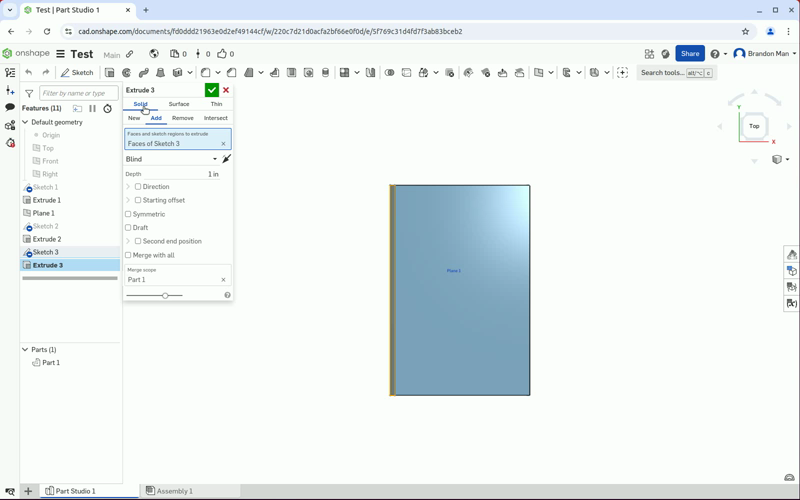
click(143, 106)
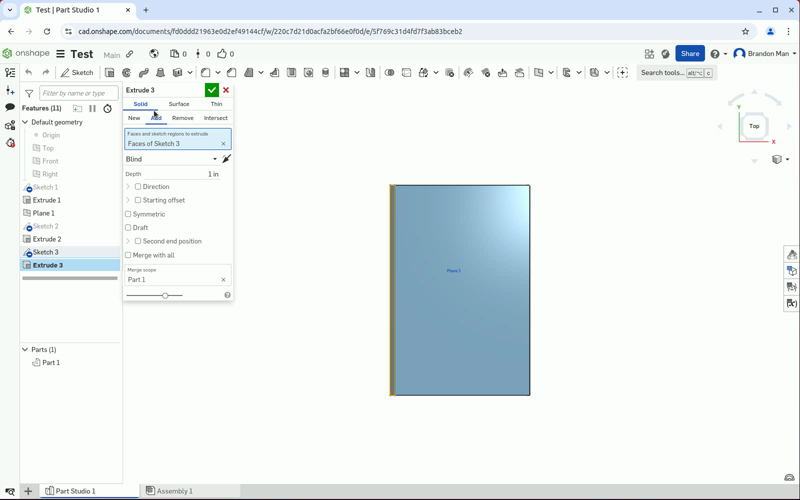
mouse_move(186, 120)
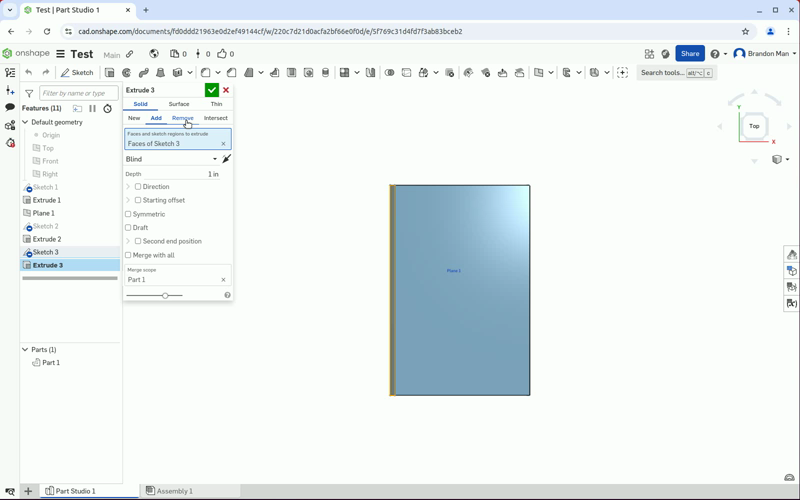
click(186, 120)
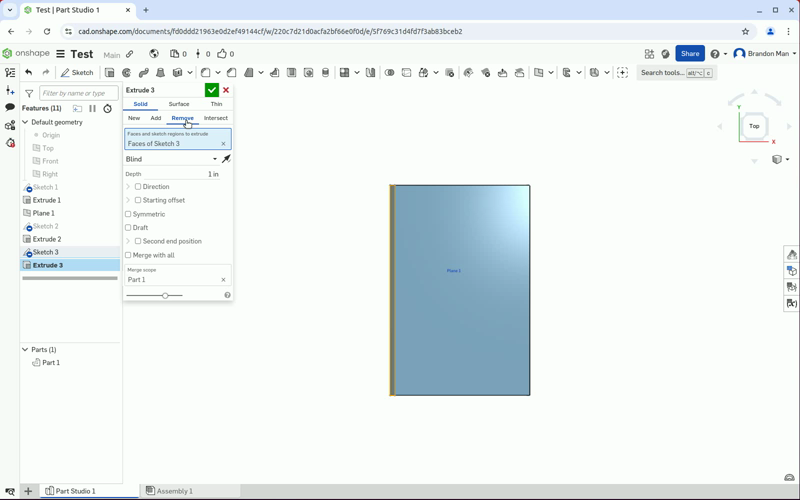
key(tab, 4)
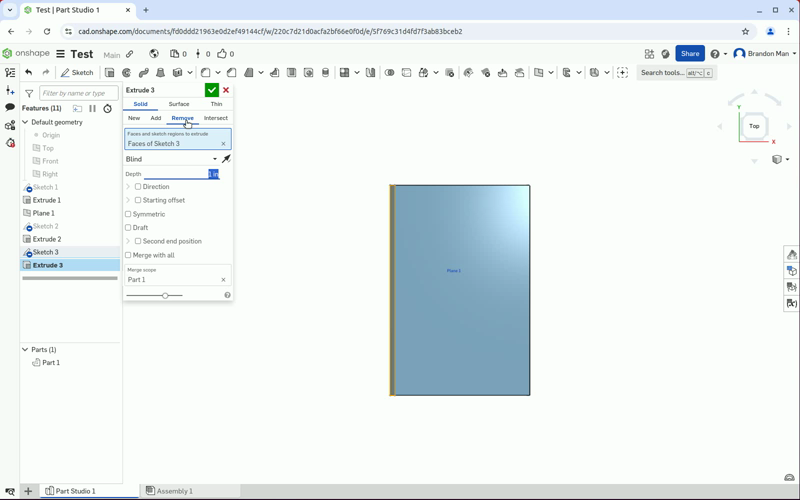
text(0.241)
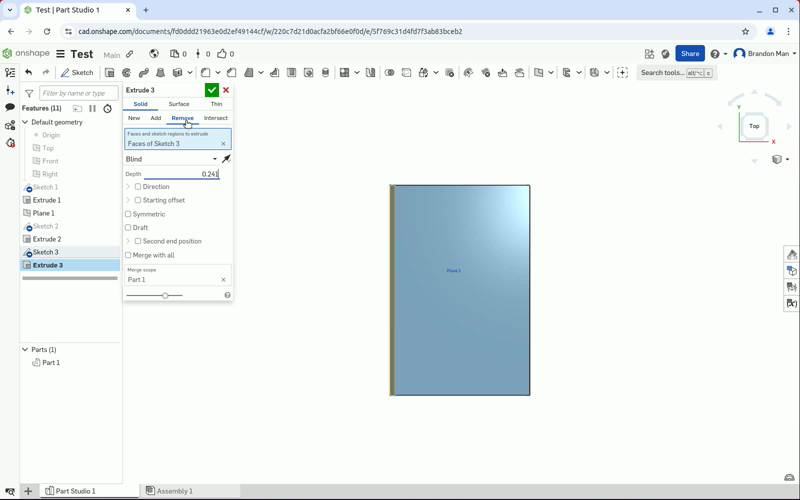
key(tab, 6)
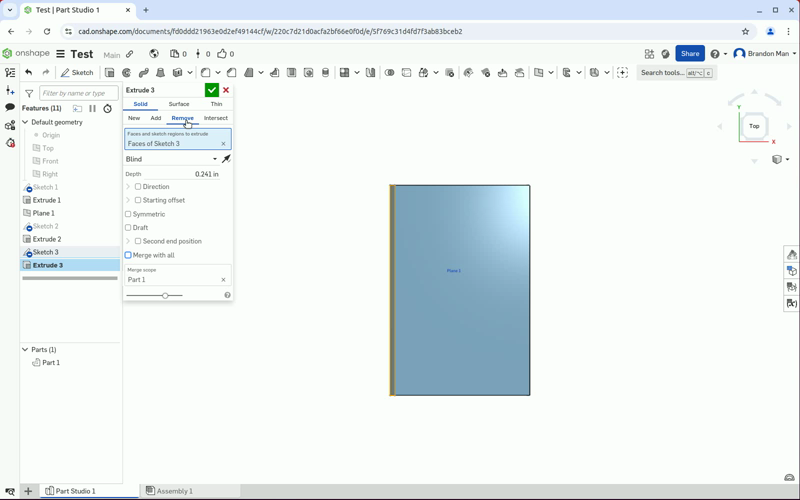
key(space)
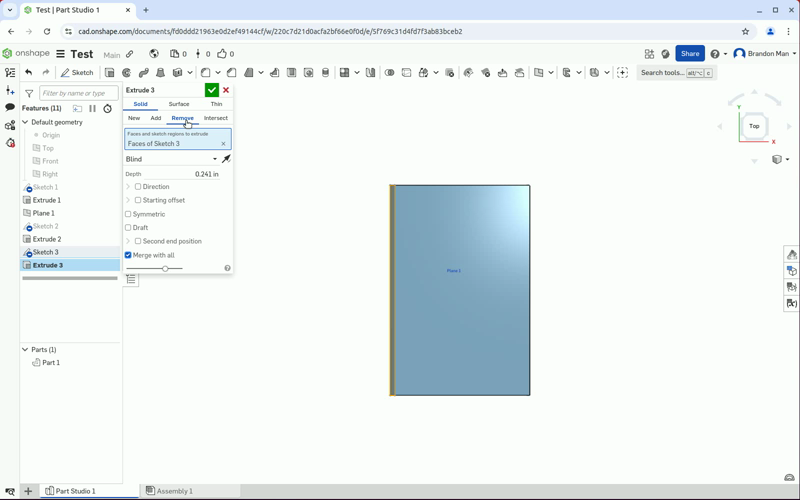
key(enter)
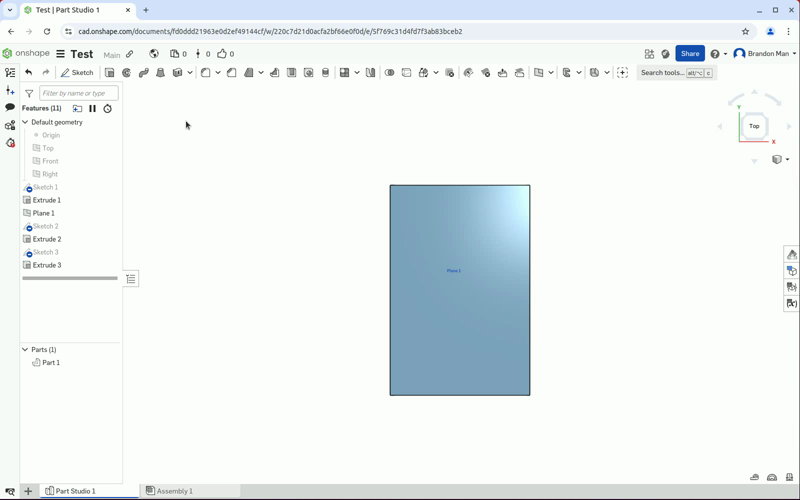
key(shift+h)
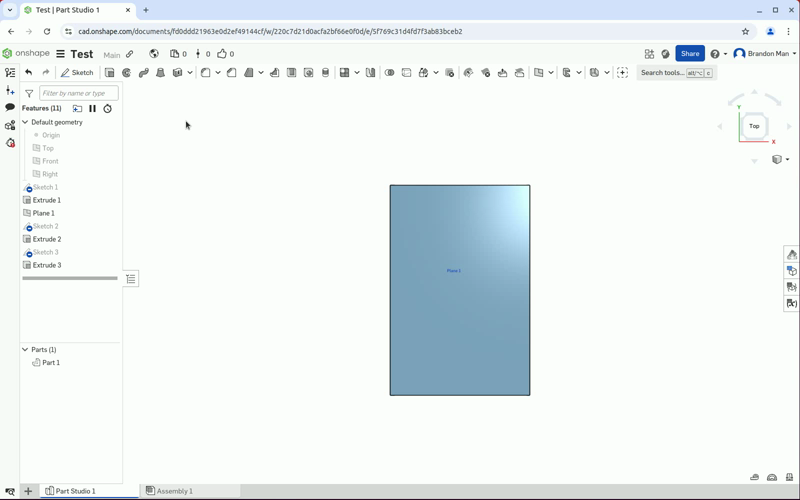
key(shift+h)
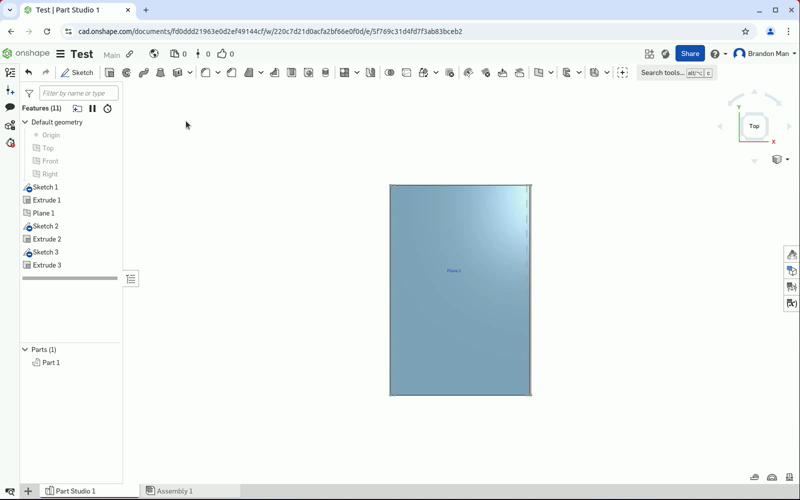
key(shift+7)
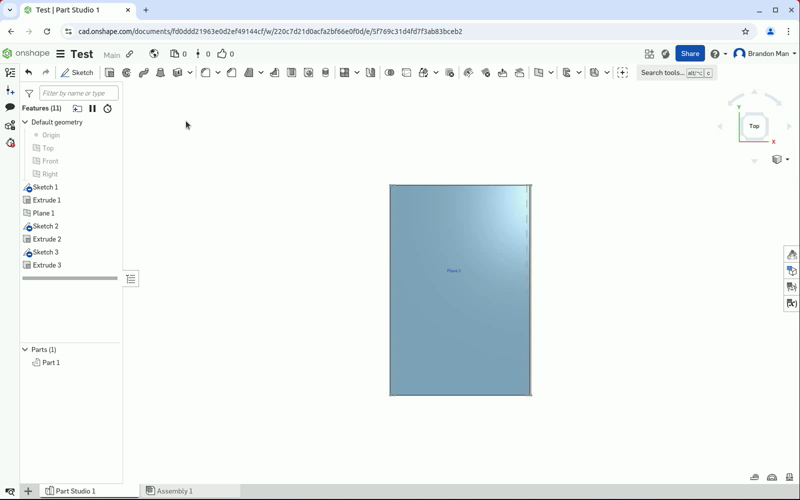
key(up, 3)
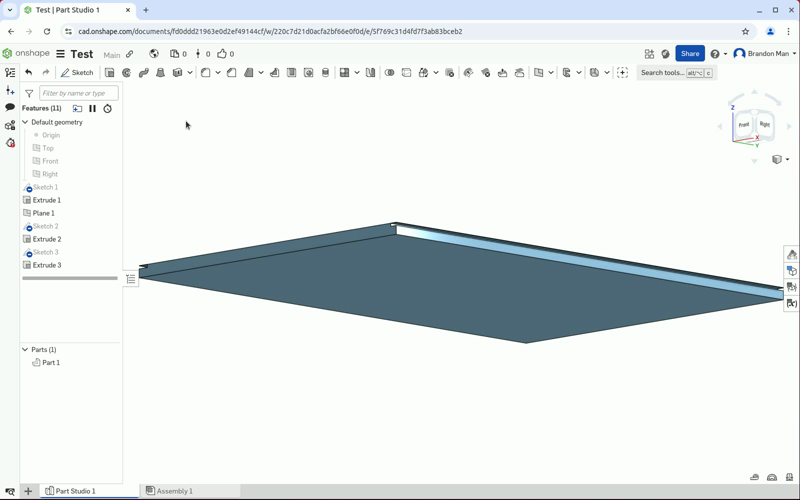
key(left, 3)
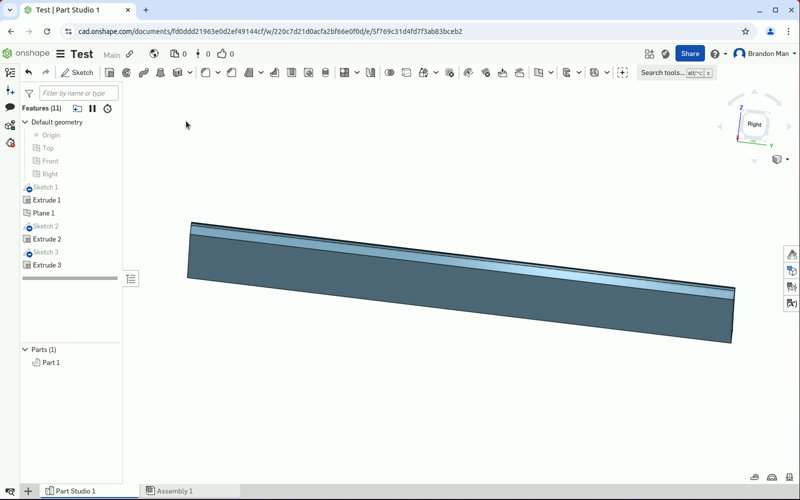
key(right, 3)
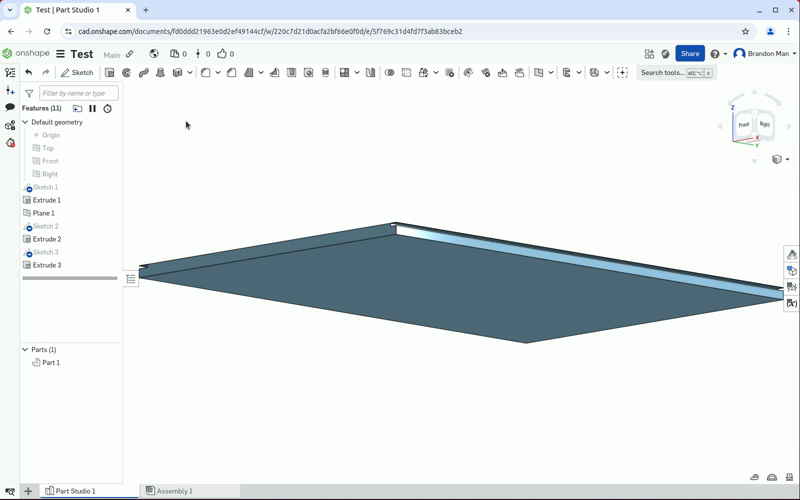
key(down, 3)
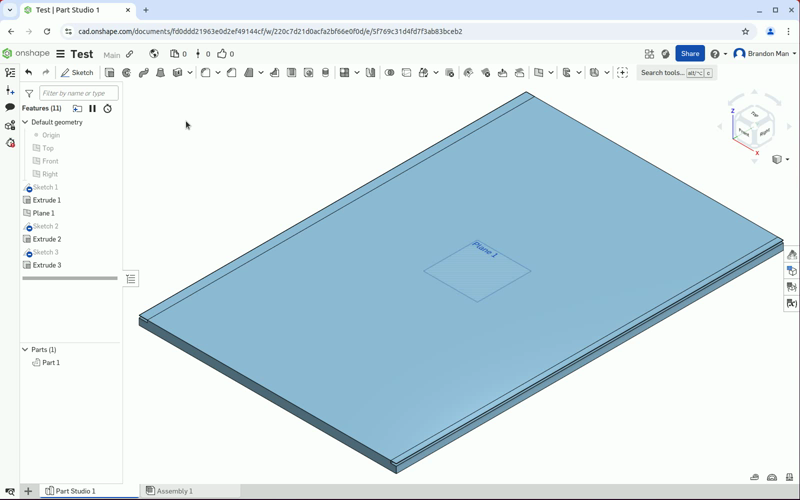
mouse_move(73, 189)
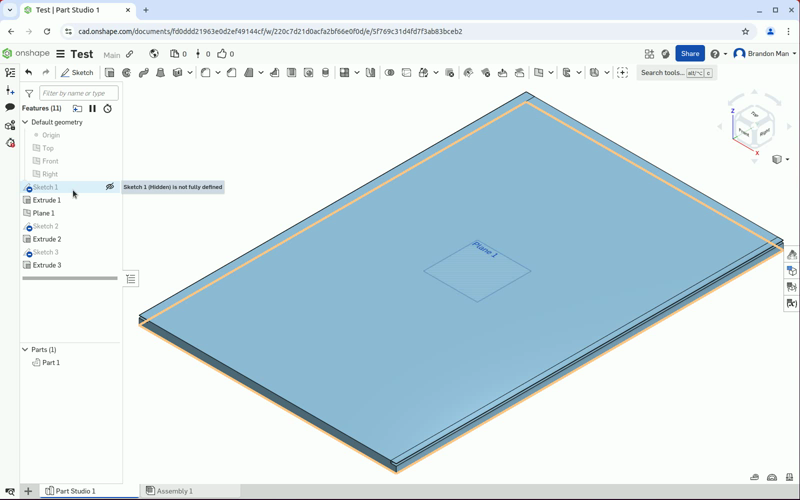
click(73, 189)